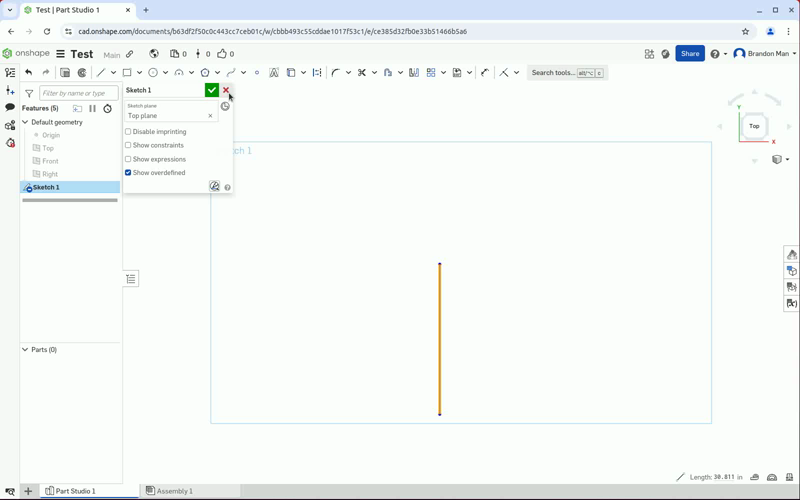
key(shift+h)
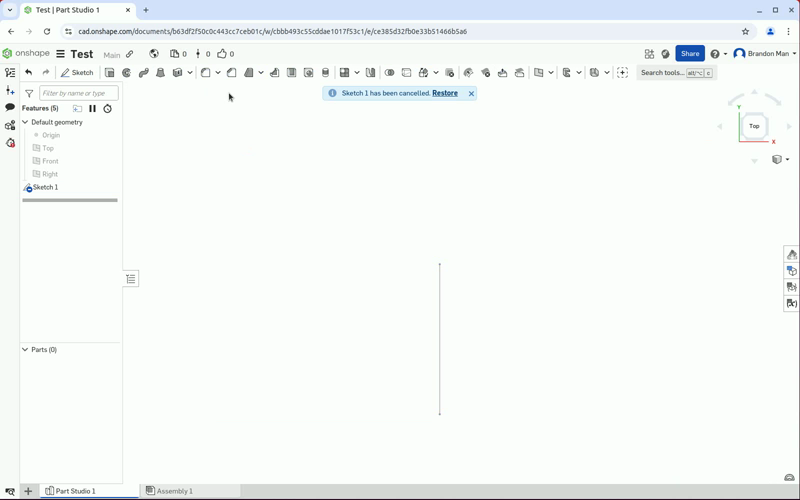
key(shift+s)
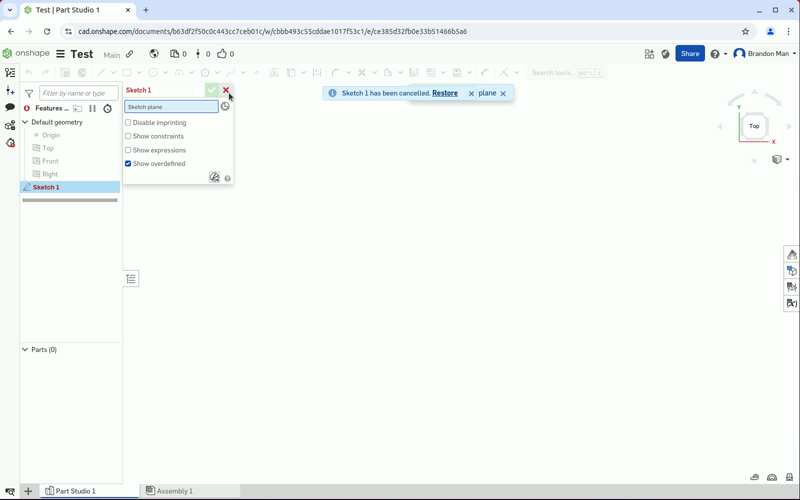
mouse_move(73, 150)
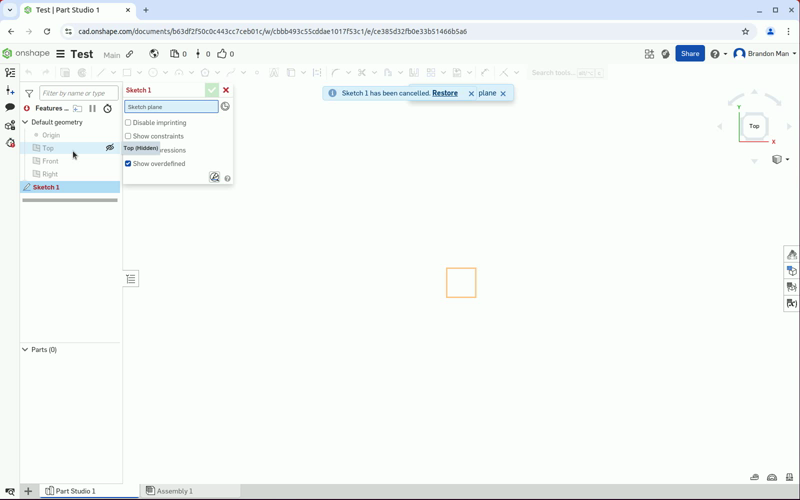
click(73, 150)
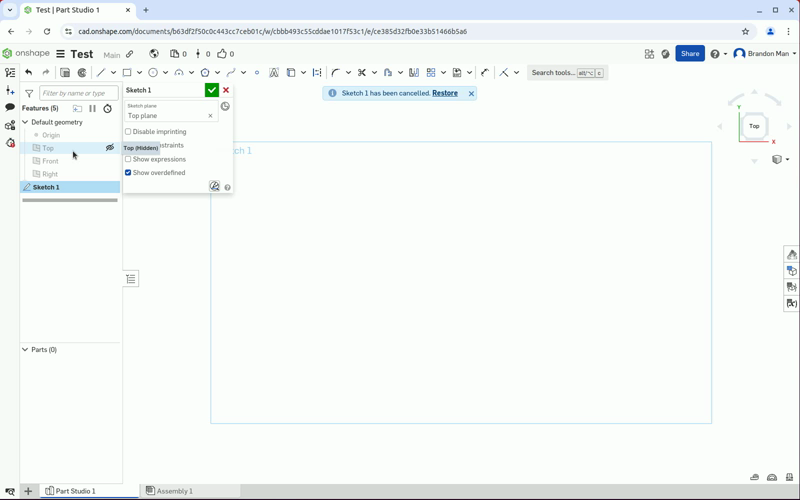
mouse_move(73, 352)
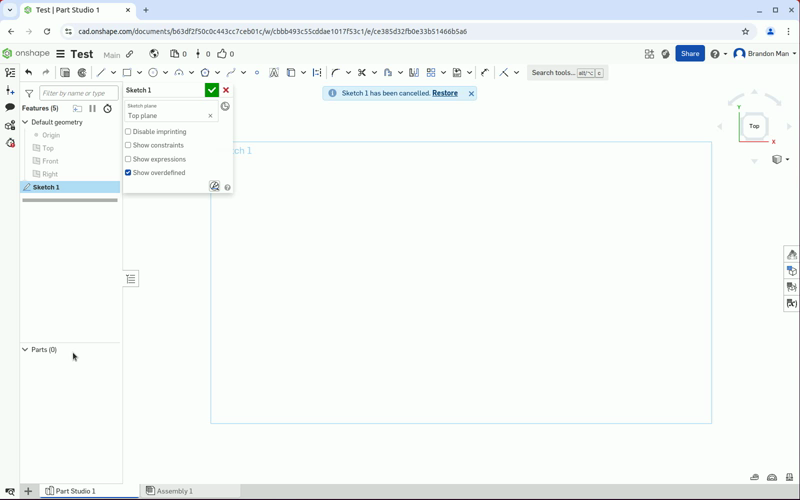
key(y)
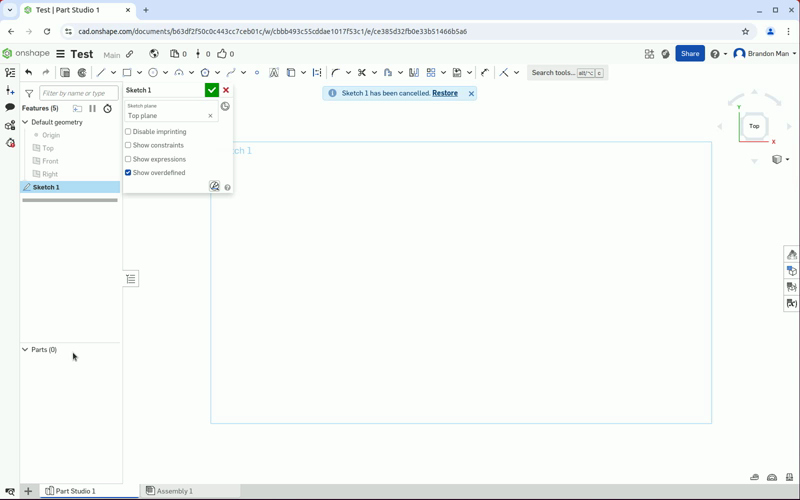
key(l)
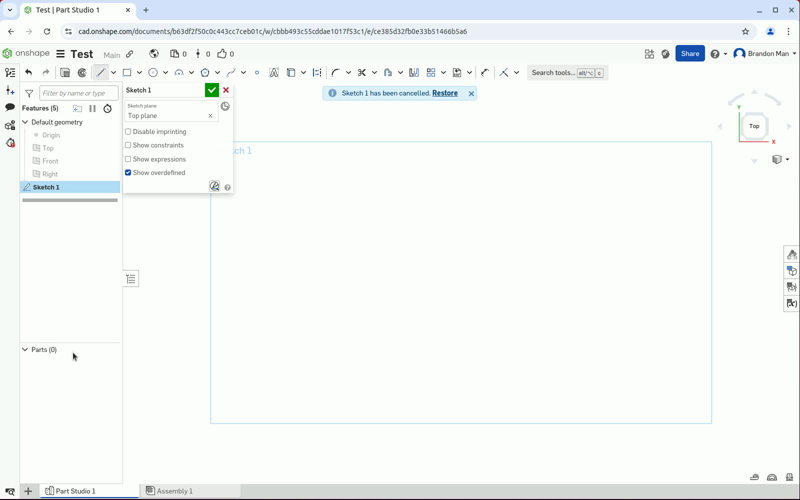
key_down(shift)
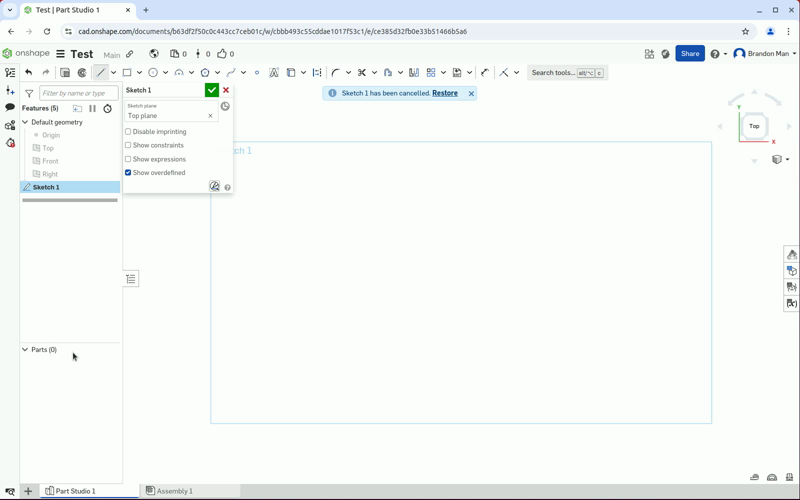
mouse_move(386, 320)
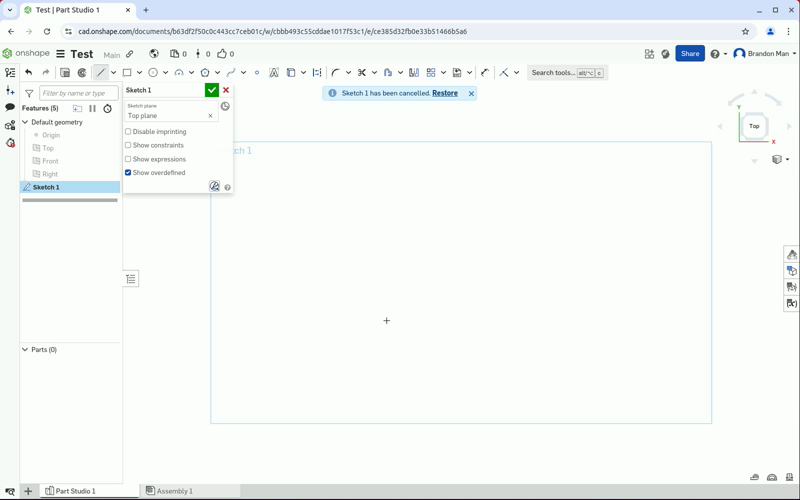
click(386, 320)
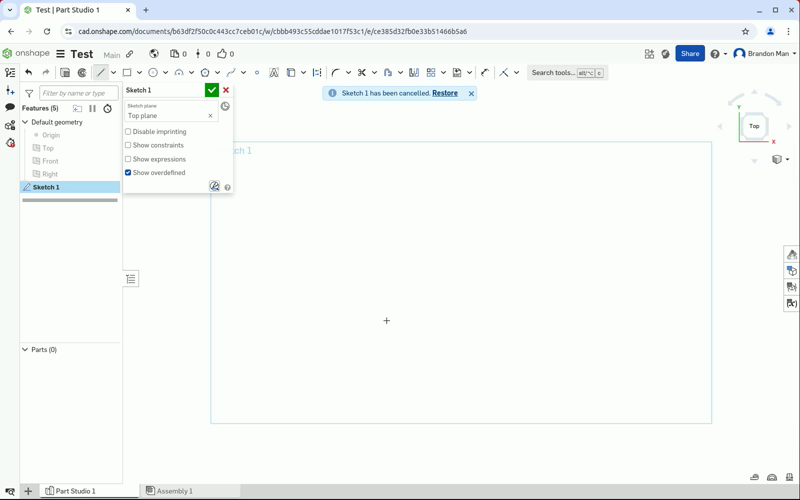
key_up(shift)
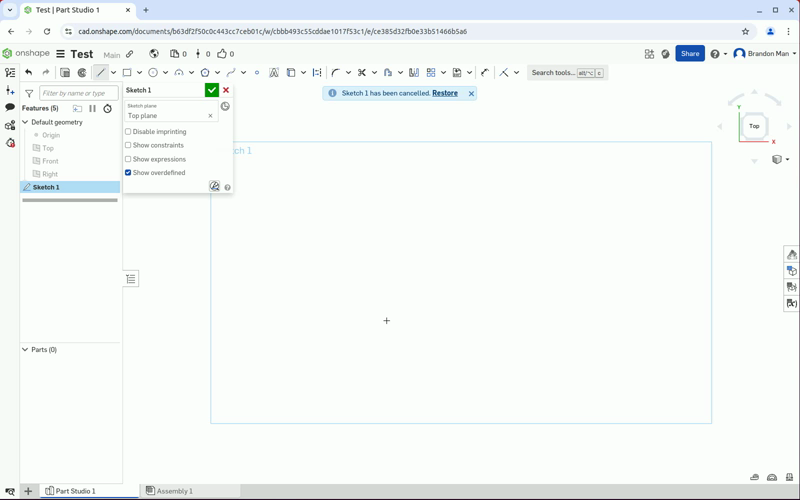
key_down(shift)
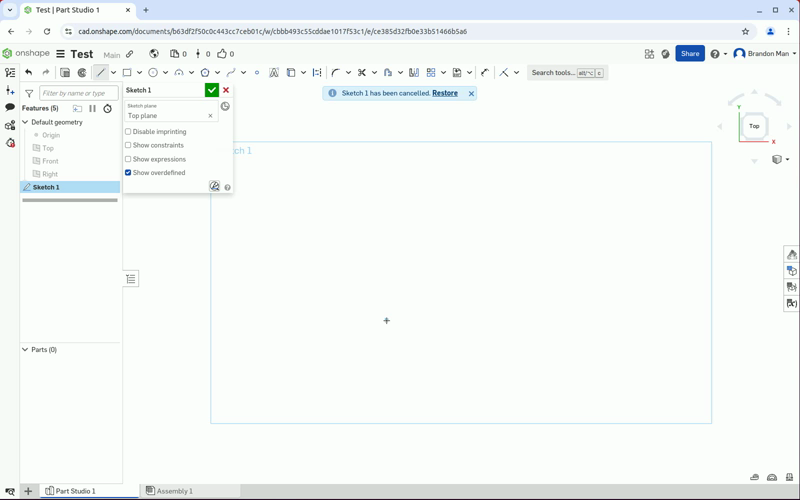
mouse_move(417, 320)
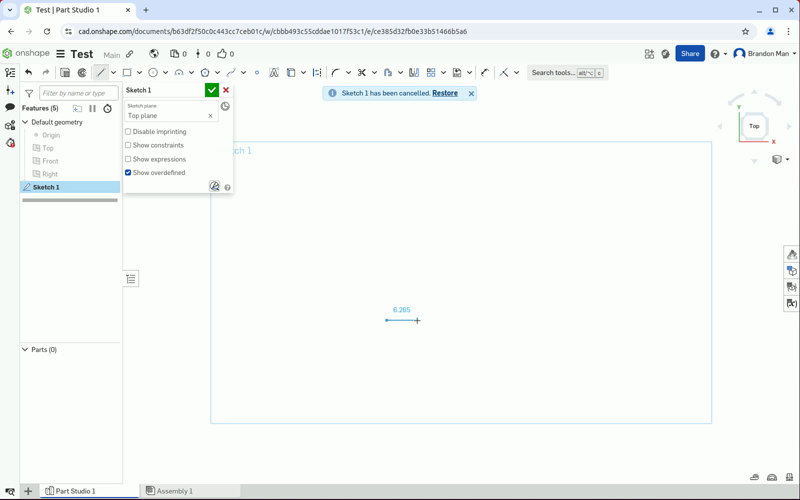
mouse_move(398, 320)
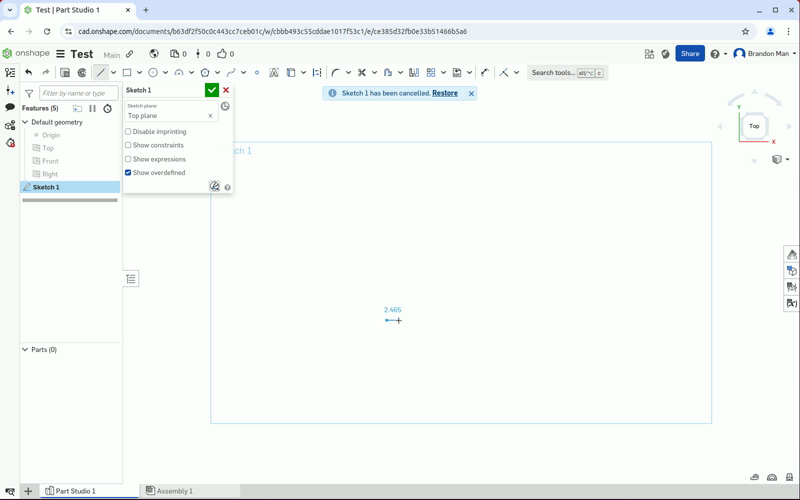
click(398, 320)
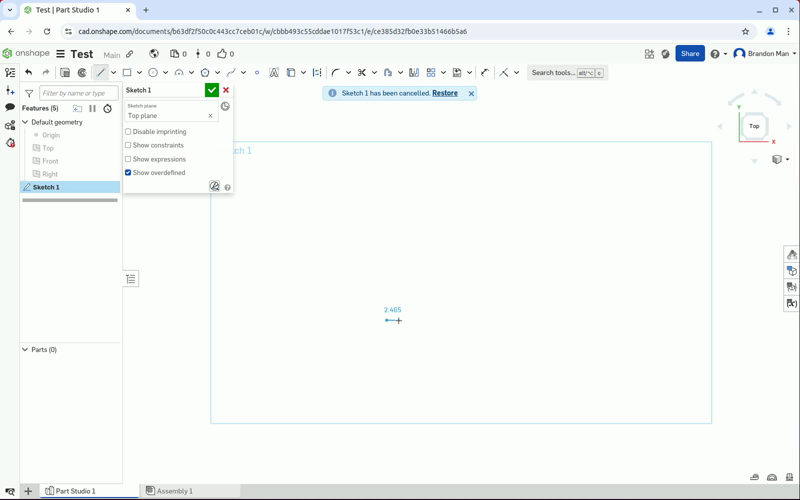
key_up(shift)
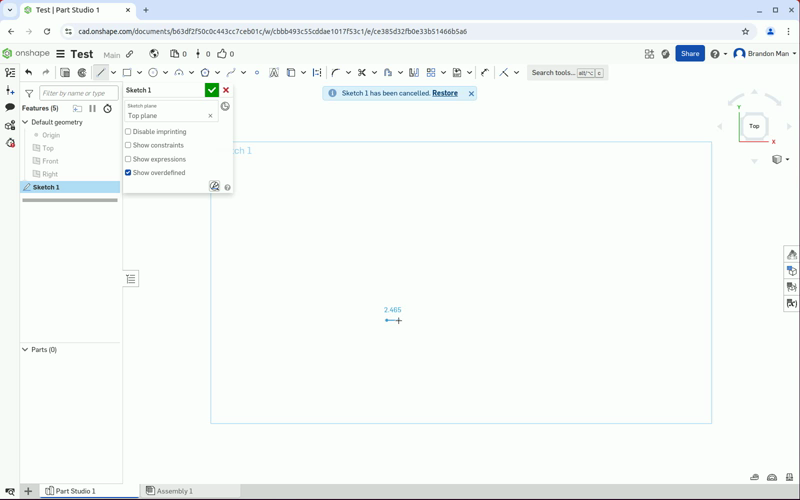
key_down(shift)
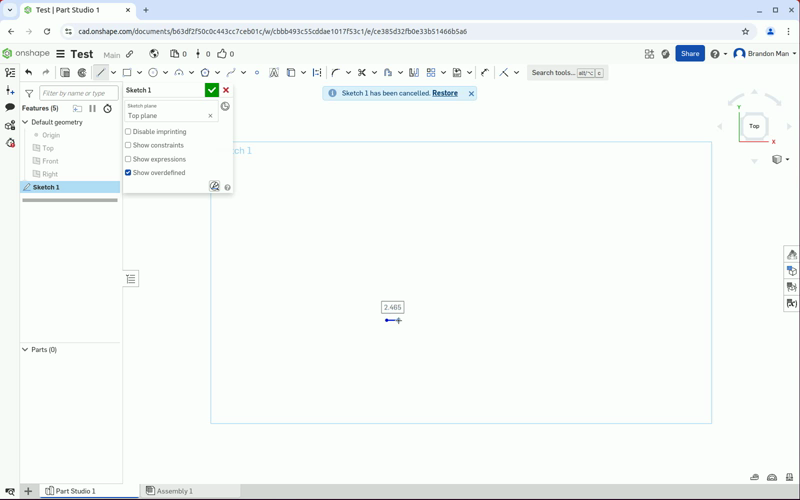
mouse_move(428, 320)
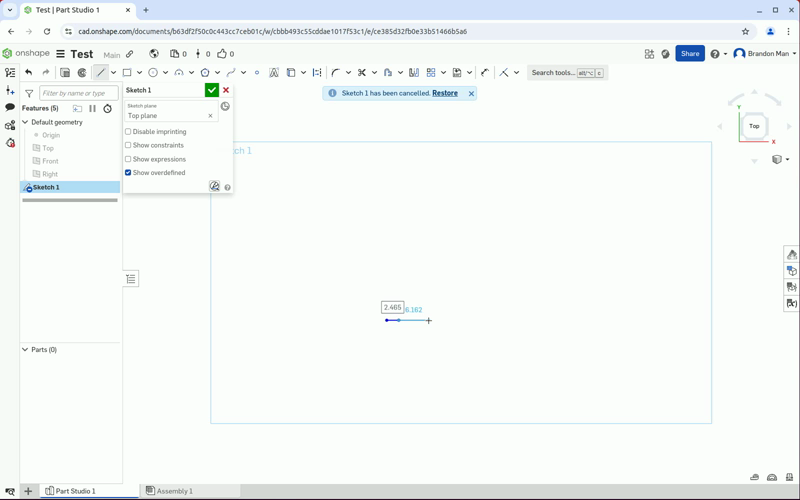
mouse_move(398, 332)
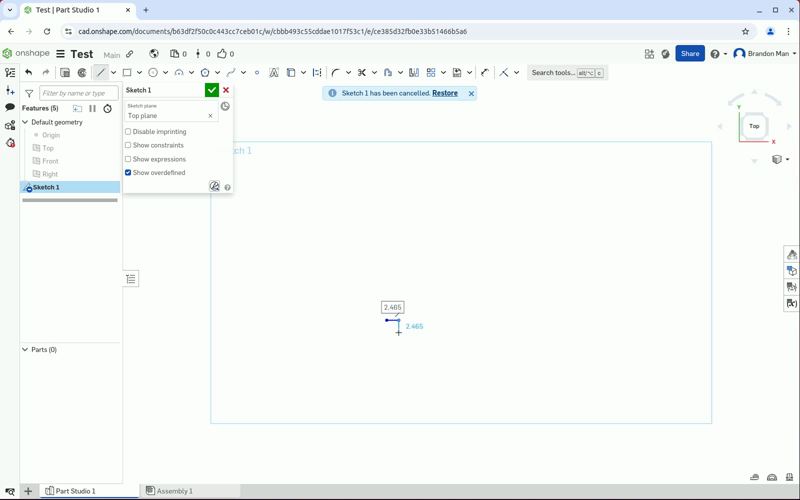
click(398, 332)
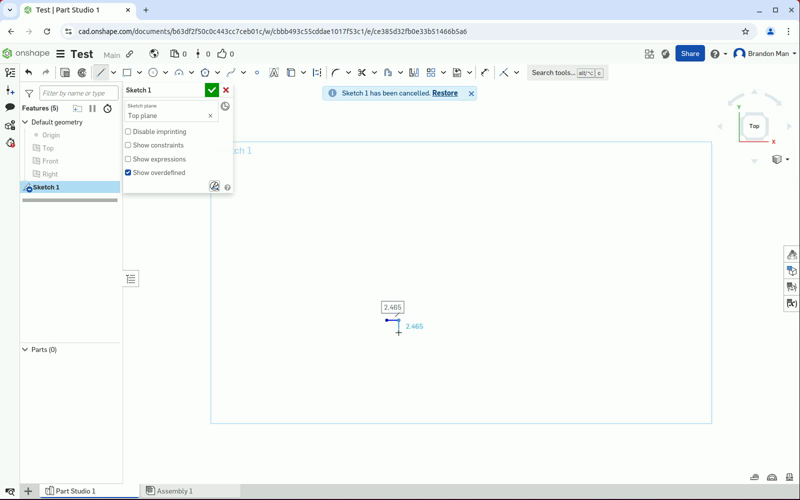
key_up(shift)
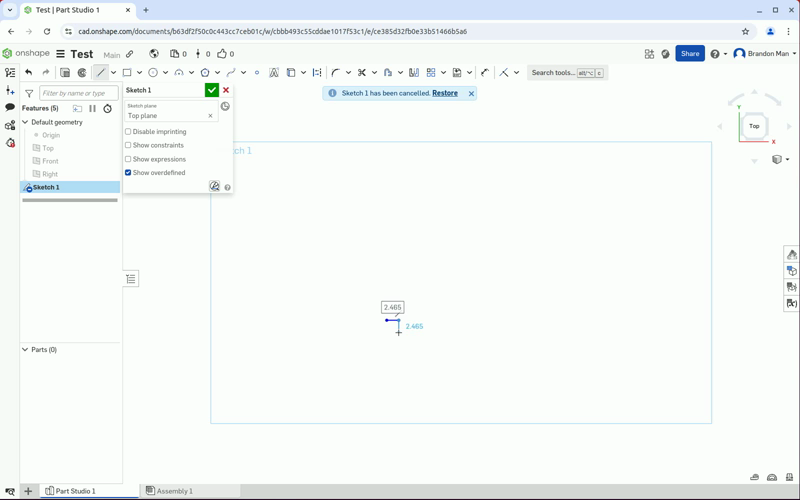
key_down(shift)
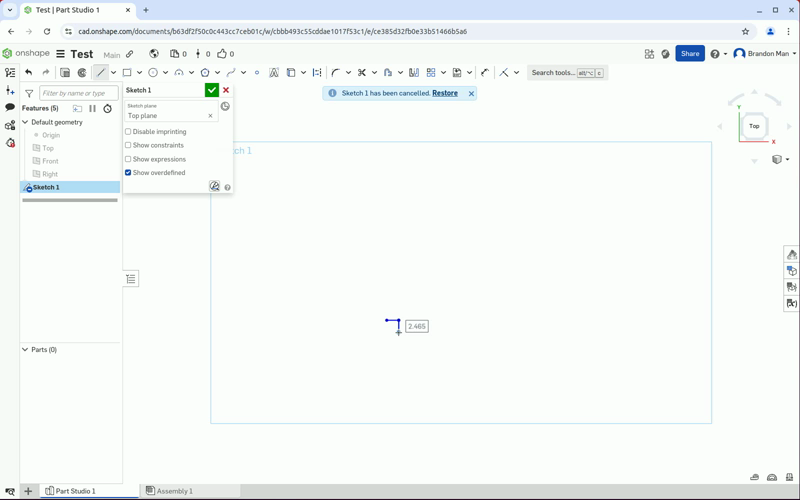
mouse_move(536, 332)
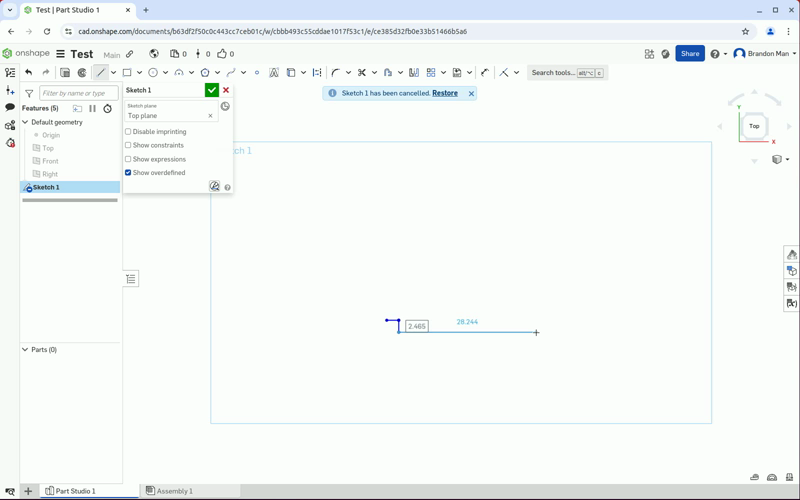
click(536, 332)
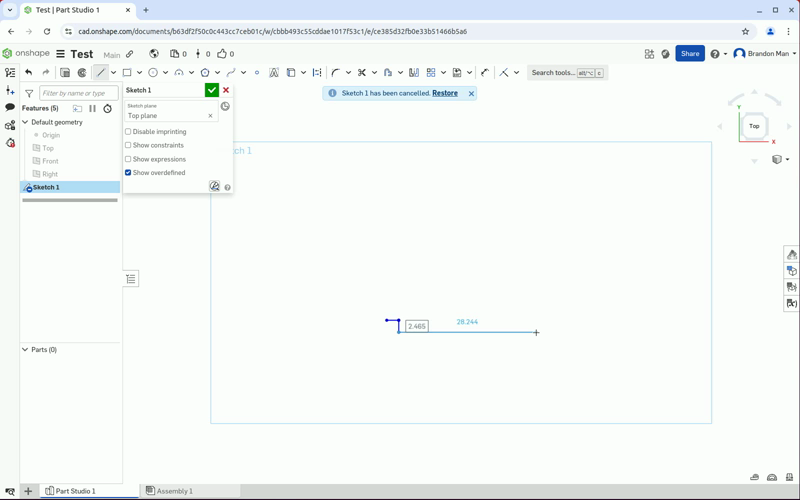
key_up(shift)
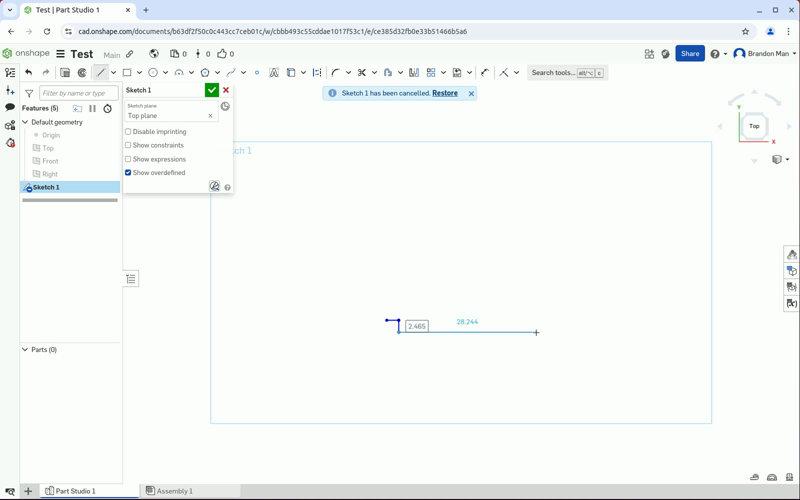
key_down(shift)
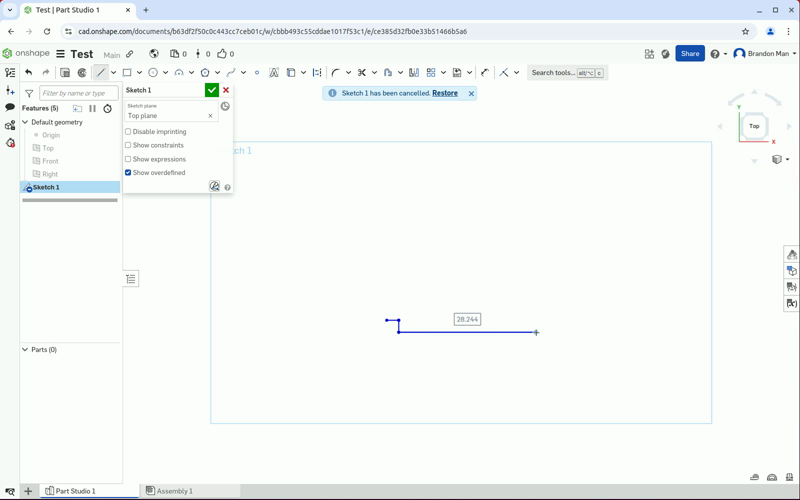
mouse_move(566, 332)
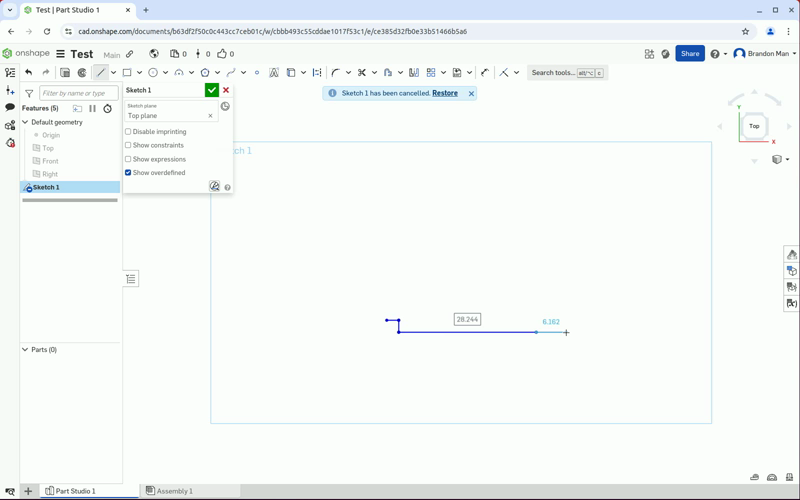
mouse_move(536, 320)
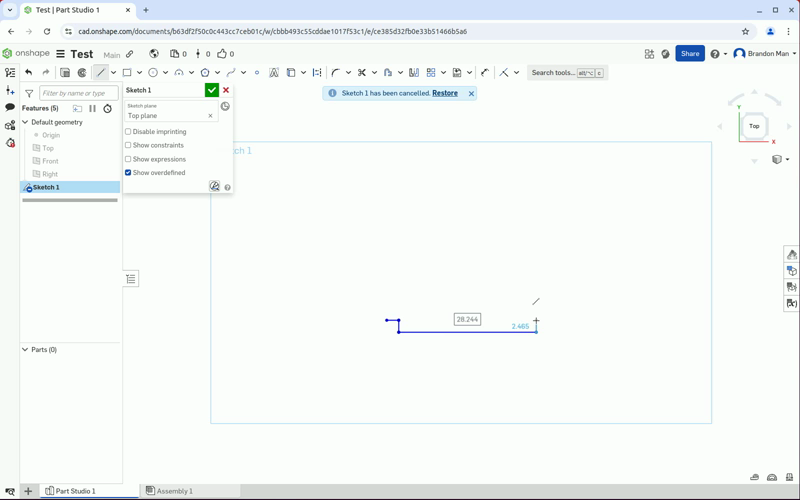
click(536, 320)
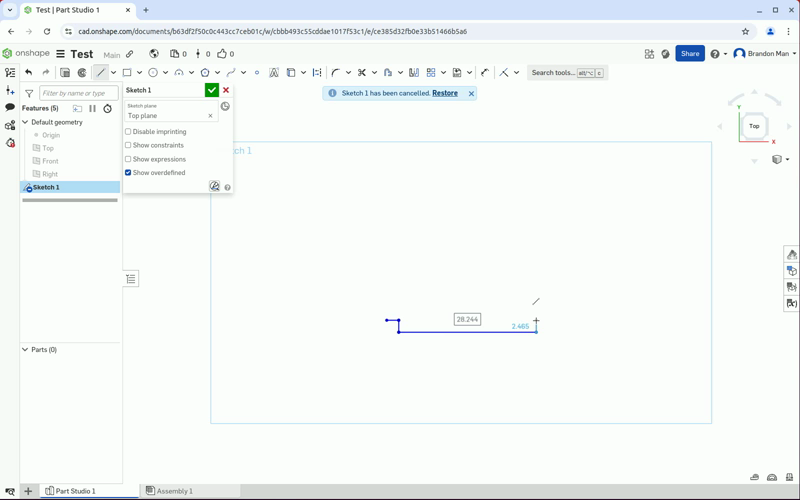
key_up(shift)
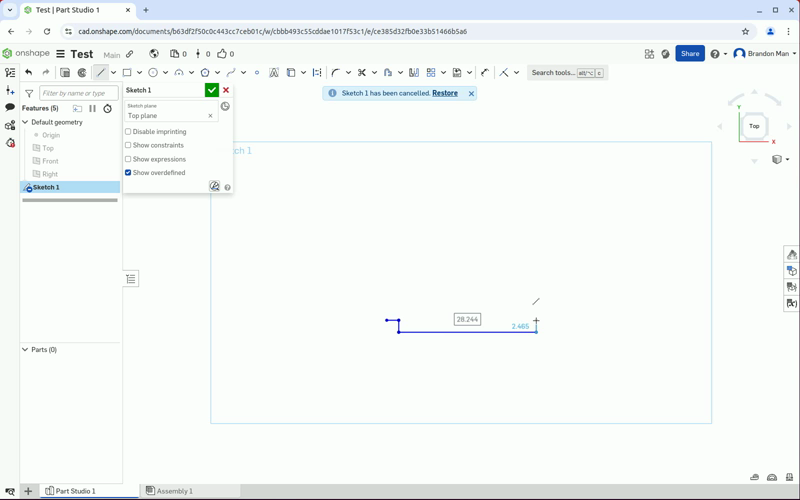
key_down(shift)
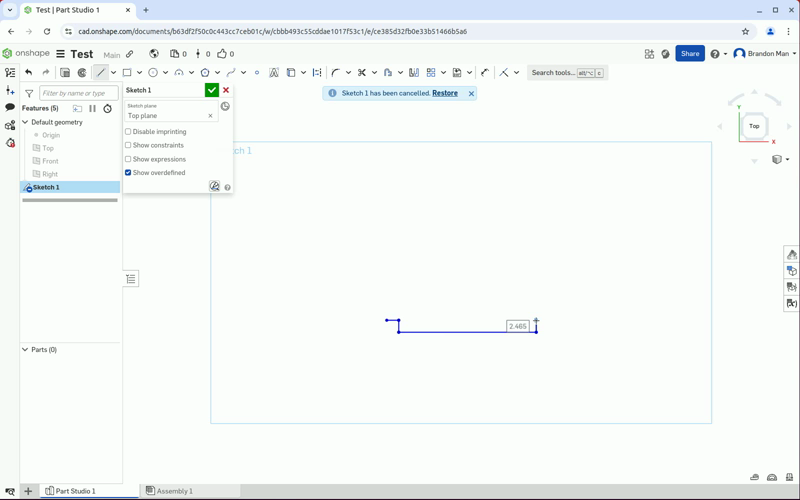
mouse_move(566, 320)
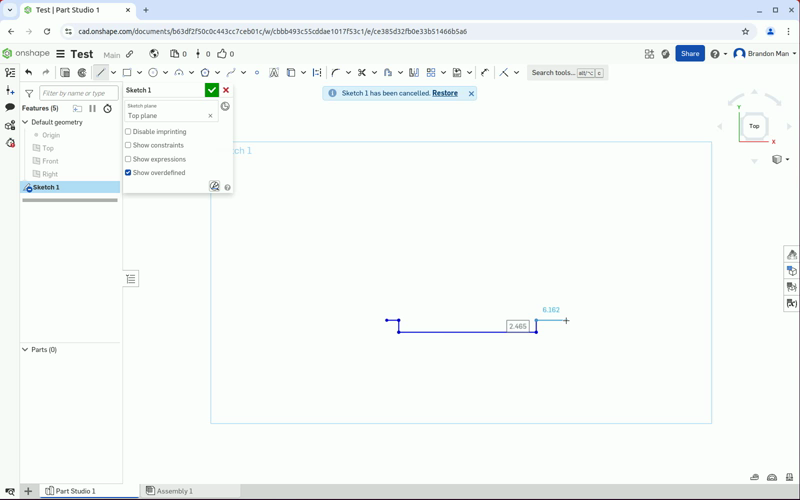
mouse_move(548, 320)
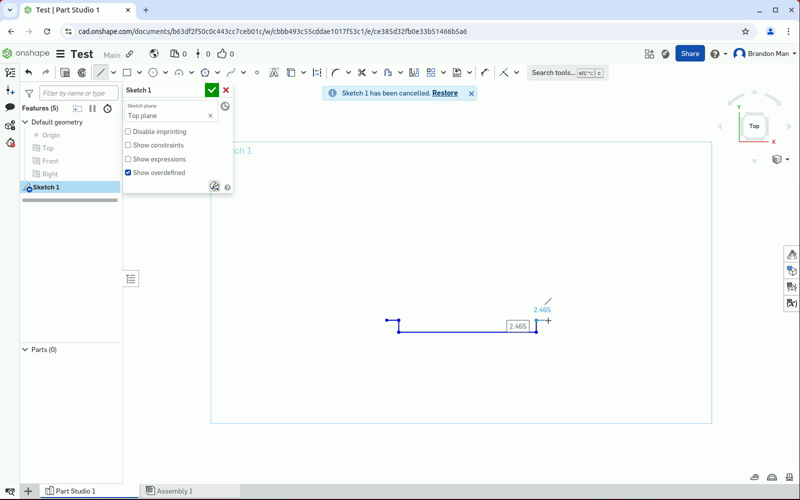
click(548, 320)
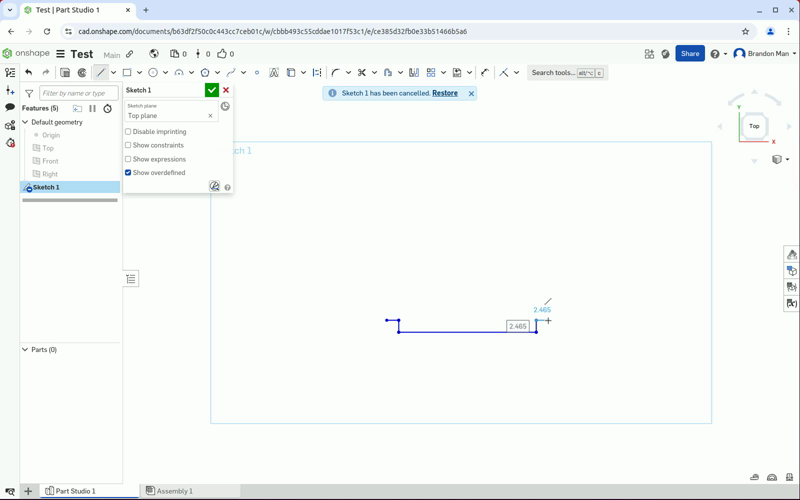
key_up(shift)
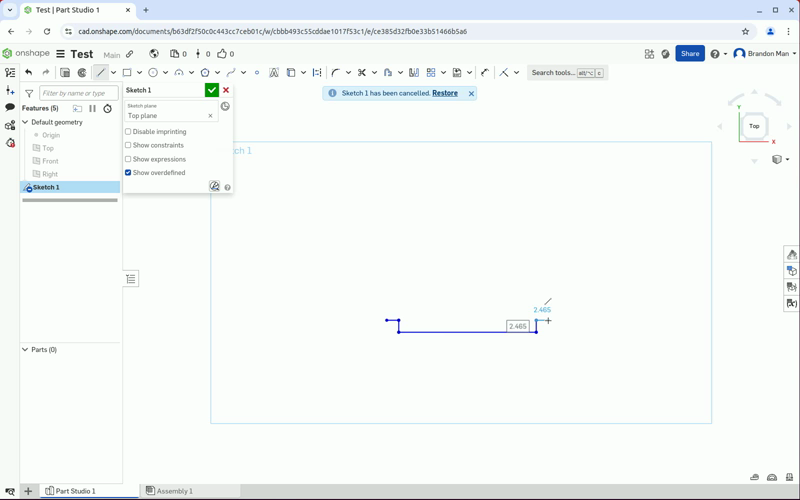
key_down(shift)
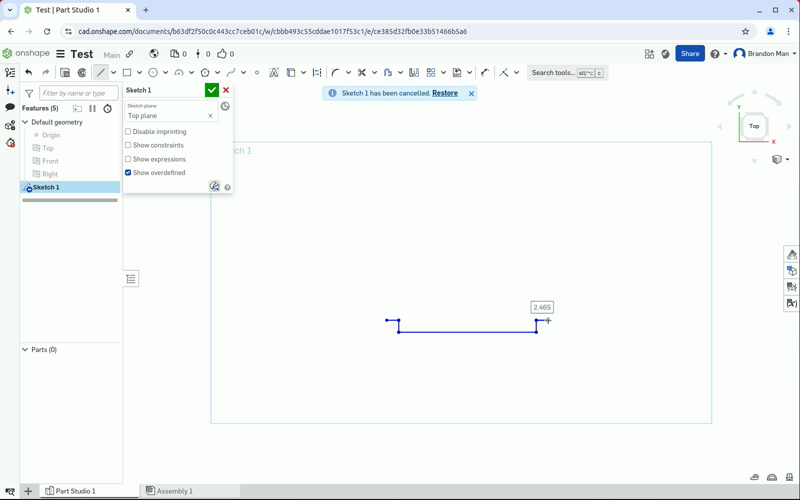
mouse_move(548, 183)
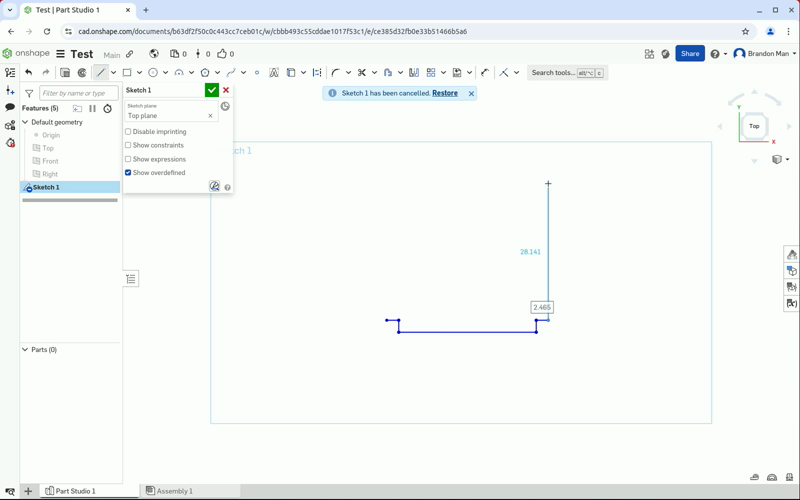
click(548, 183)
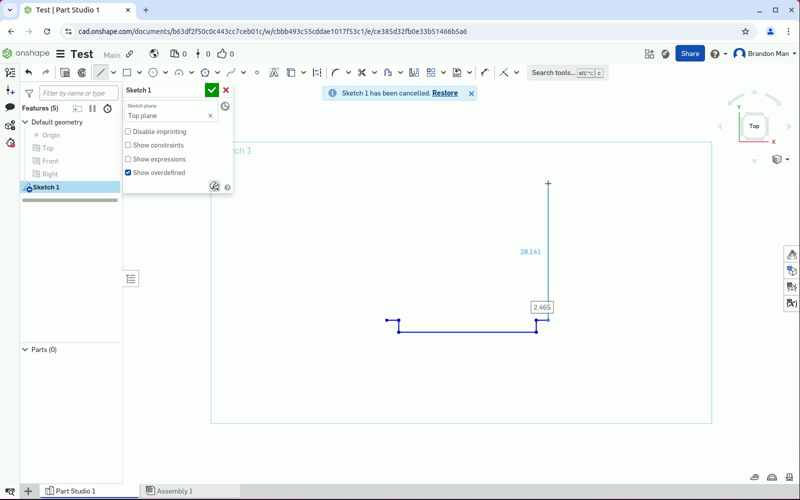
key_up(shift)
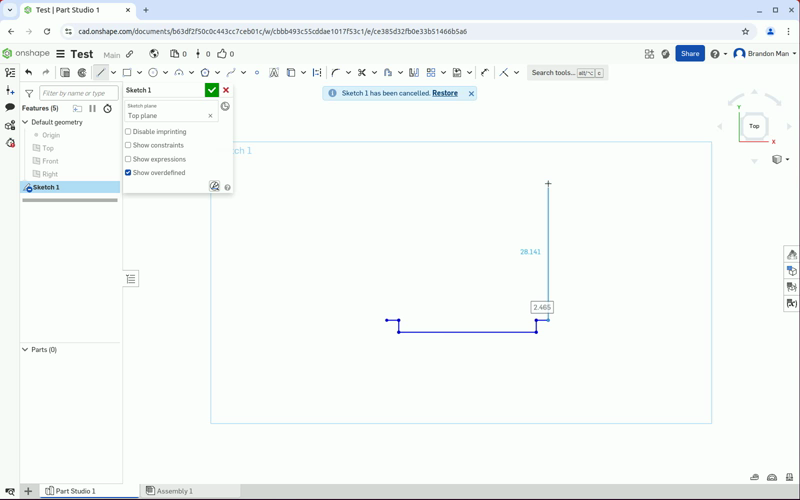
key_down(shift)
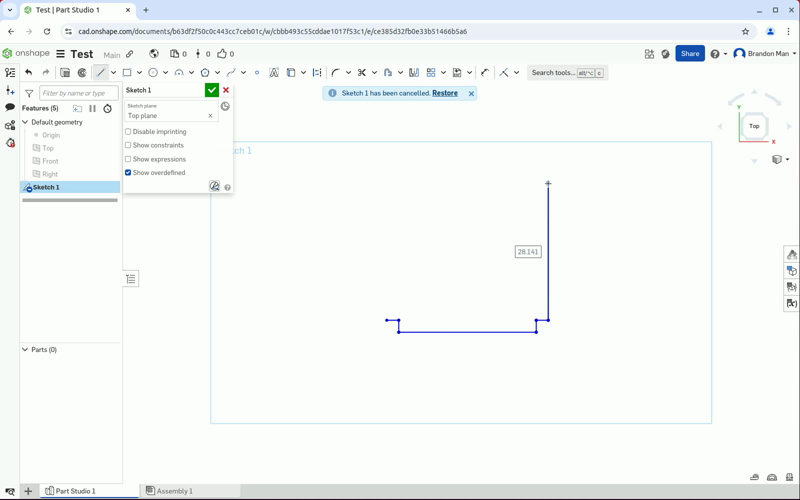
mouse_move(578, 183)
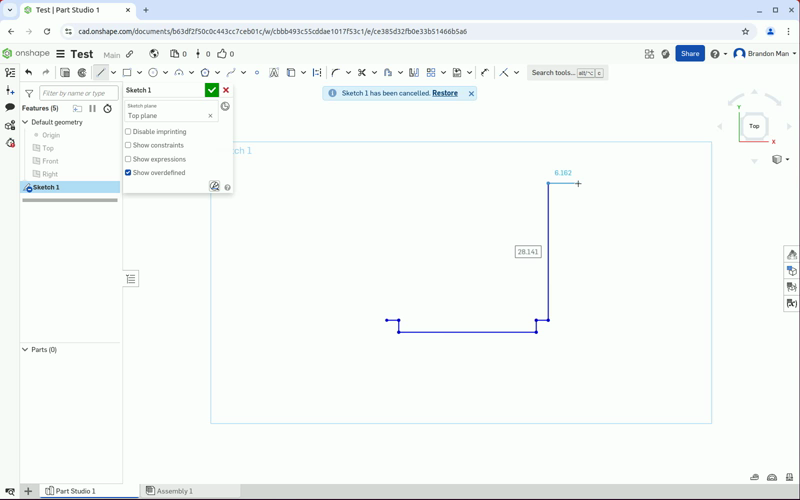
mouse_move(536, 183)
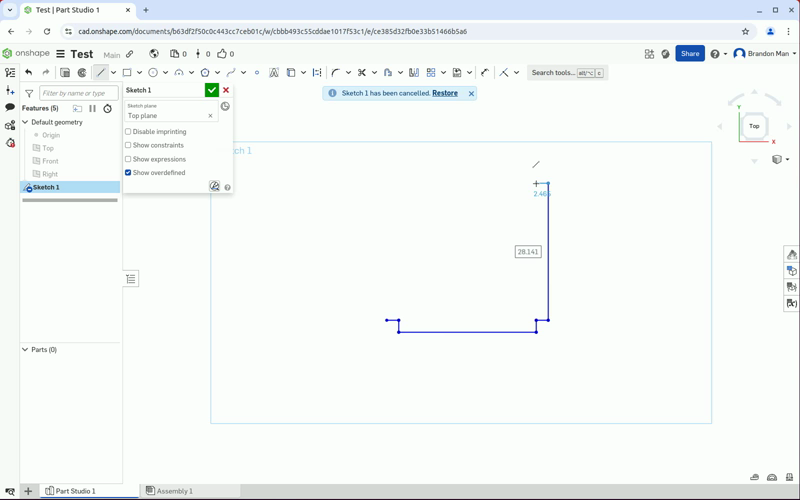
click(536, 183)
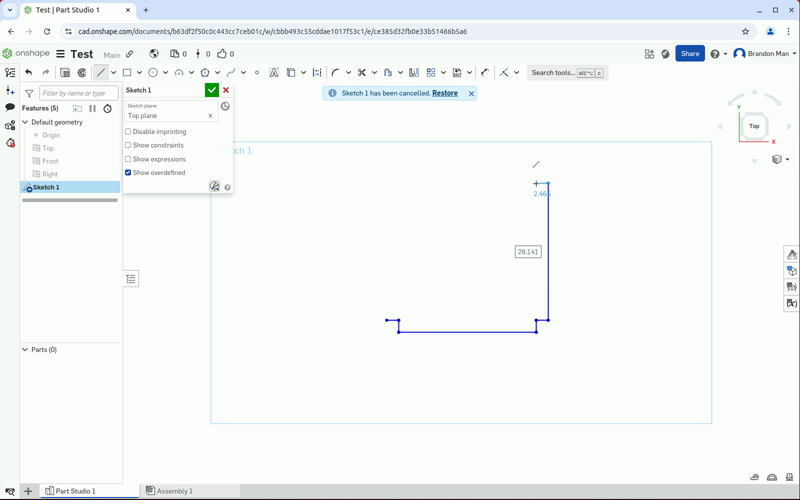
key_up(shift)
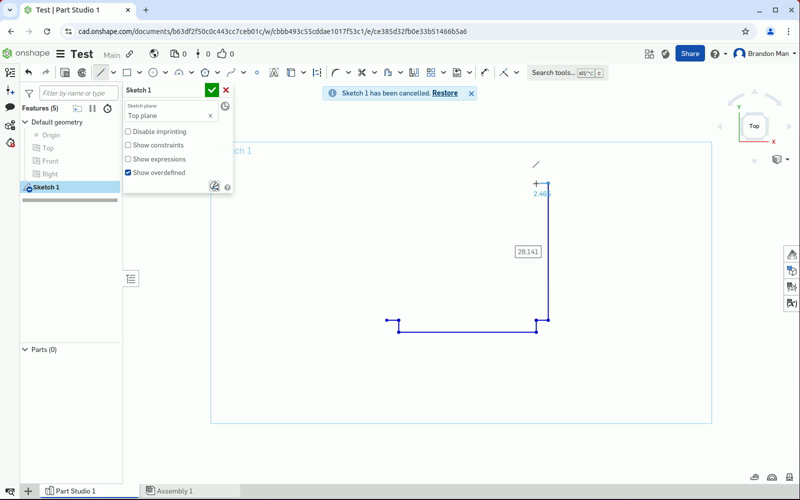
key_down(shift)
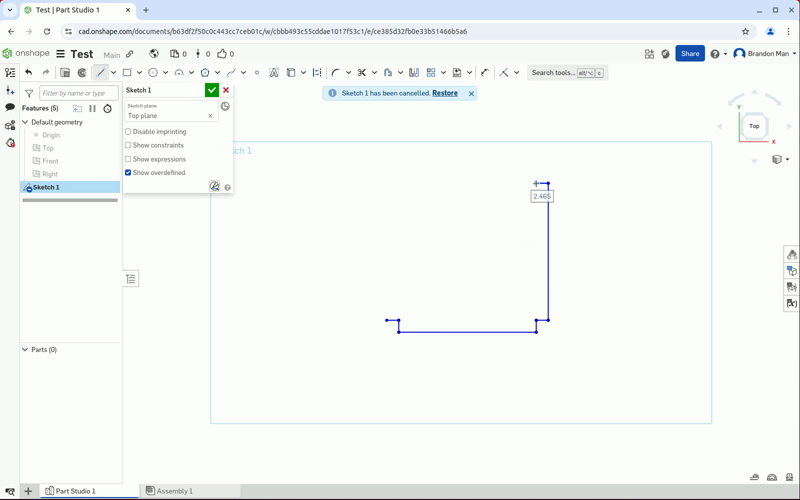
mouse_move(566, 183)
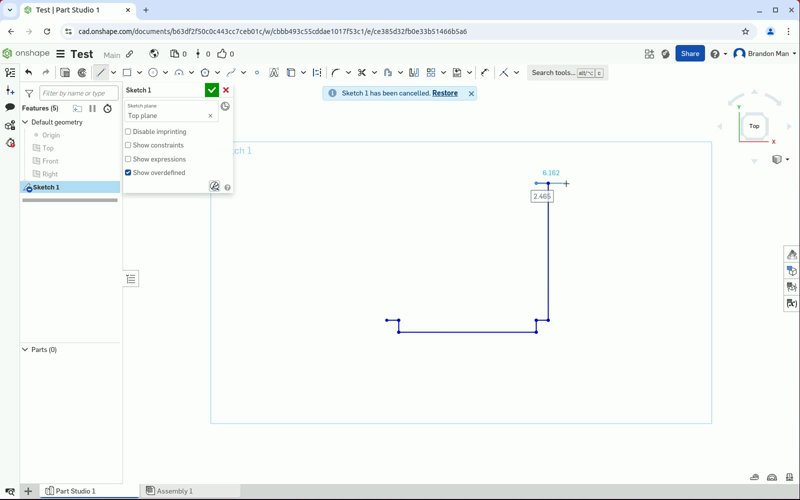
mouse_move(536, 170)
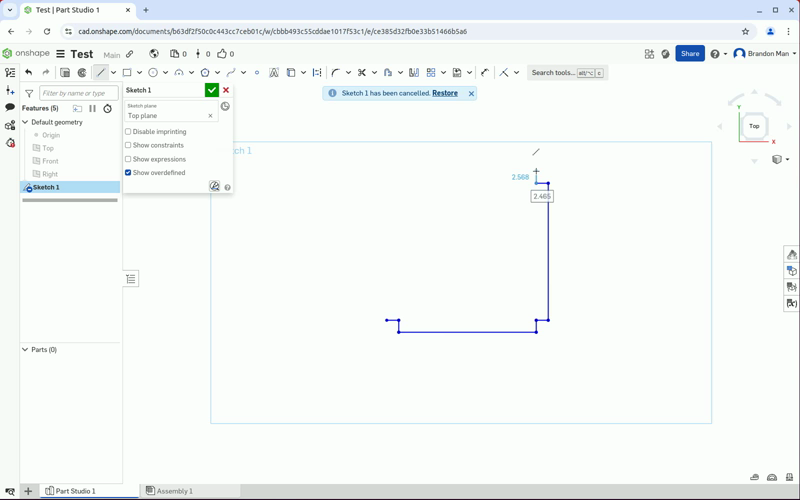
click(536, 170)
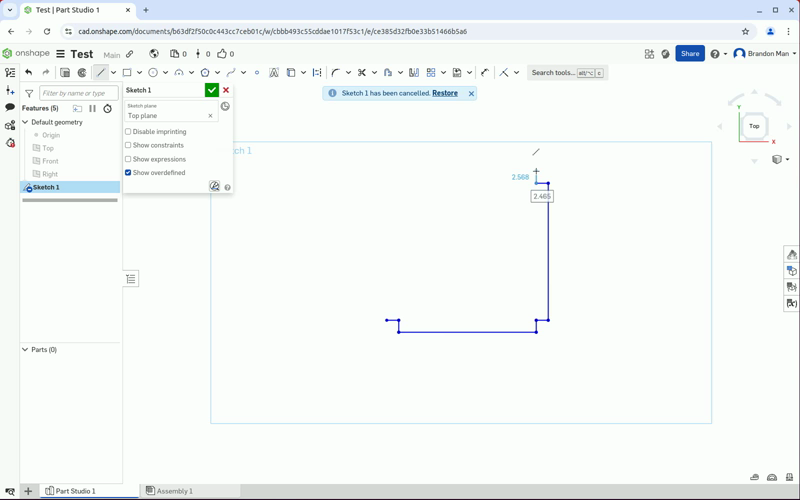
key_up(shift)
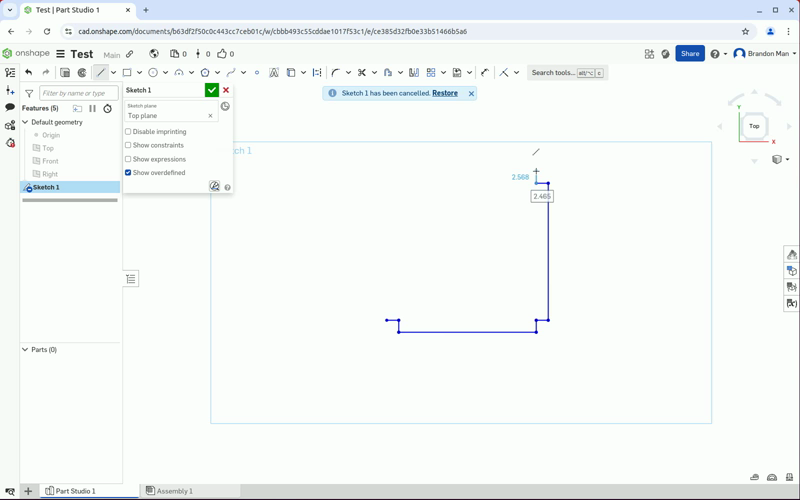
key_down(shift)
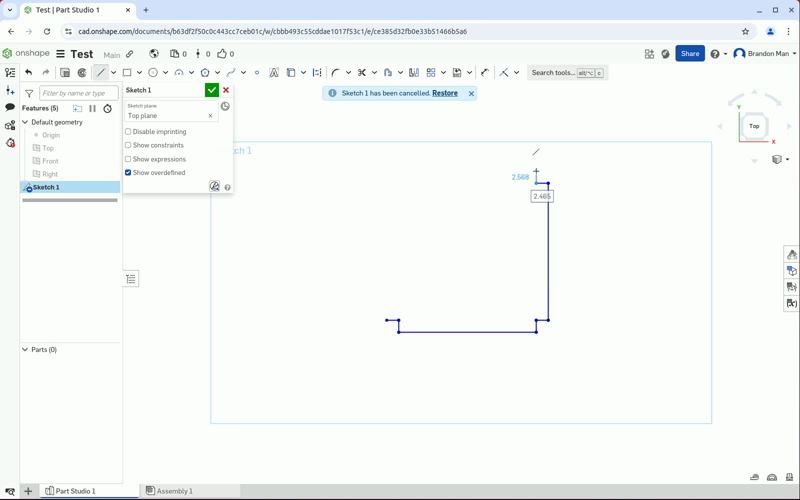
mouse_move(398, 170)
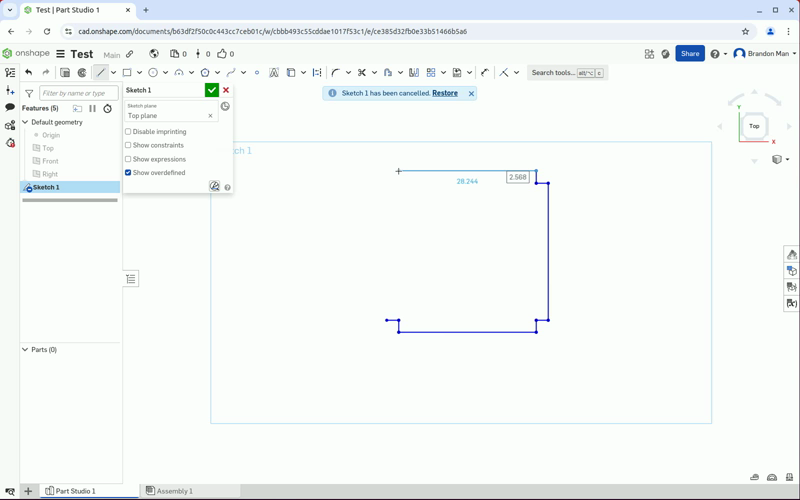
click(398, 170)
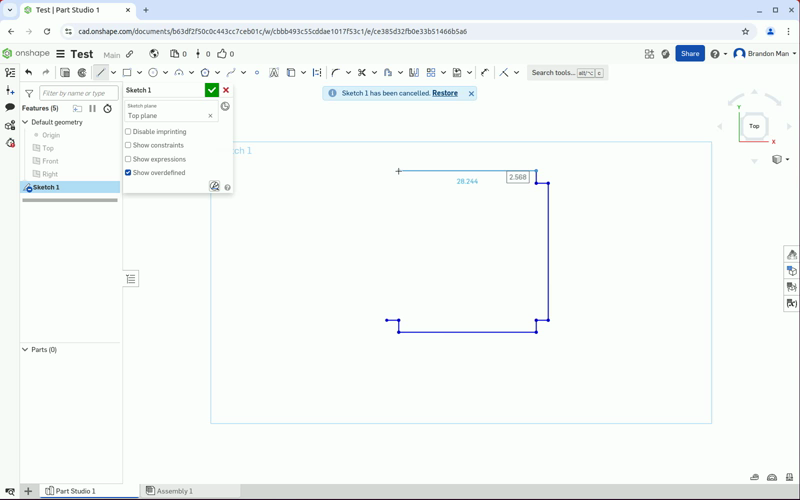
key_up(shift)
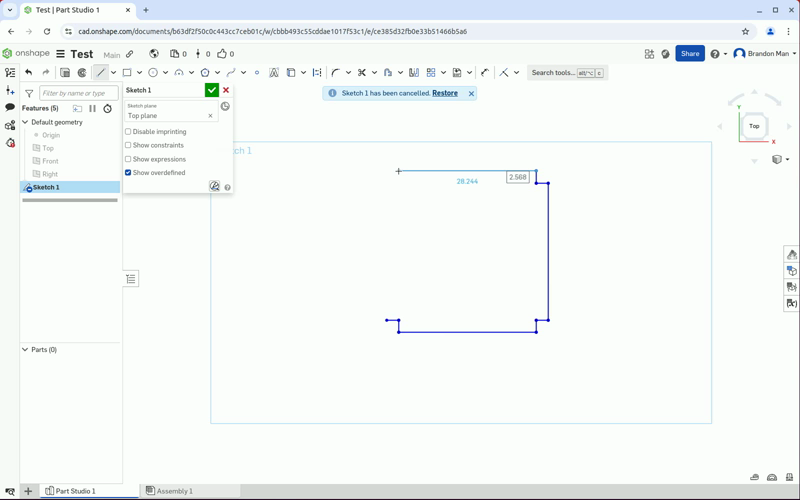
key_down(shift)
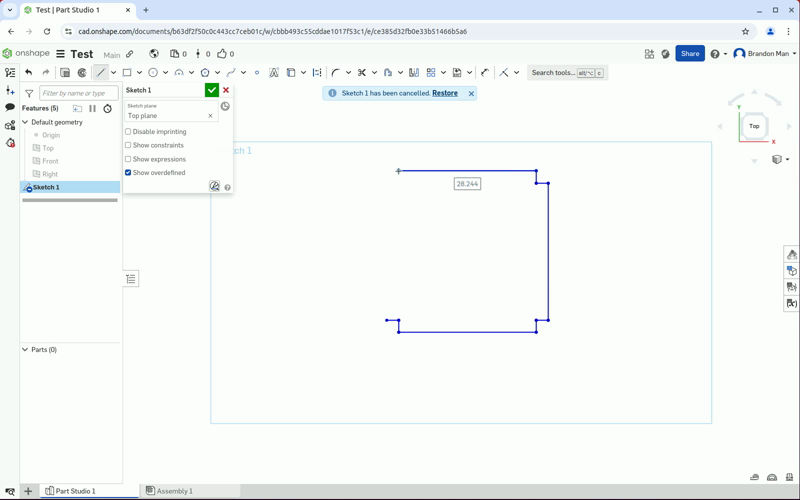
mouse_move(428, 170)
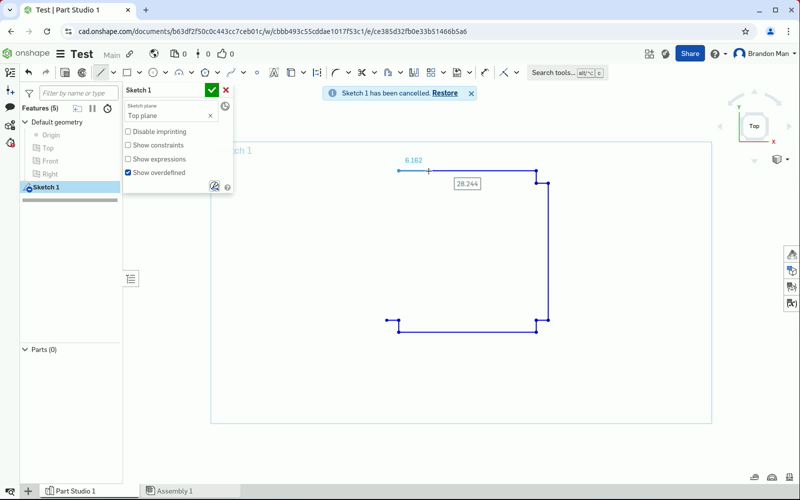
mouse_move(398, 183)
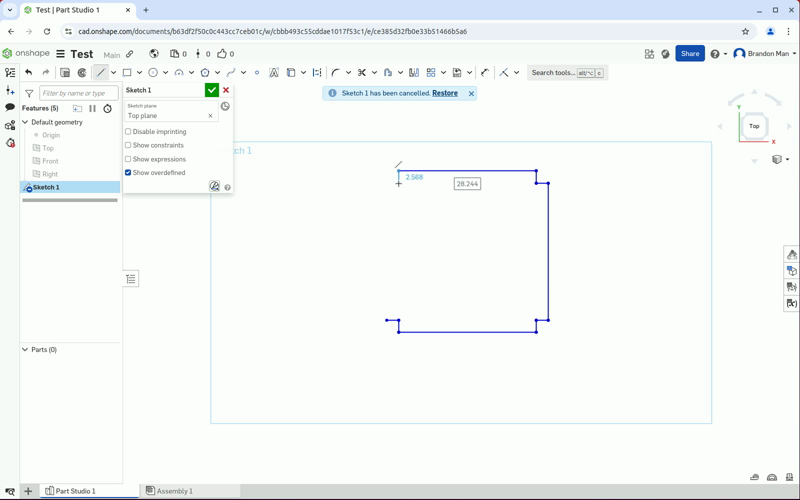
click(398, 183)
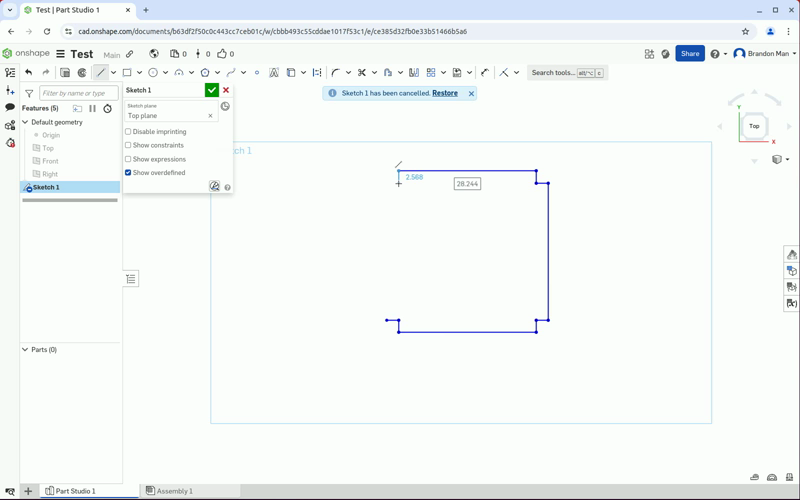
key_up(shift)
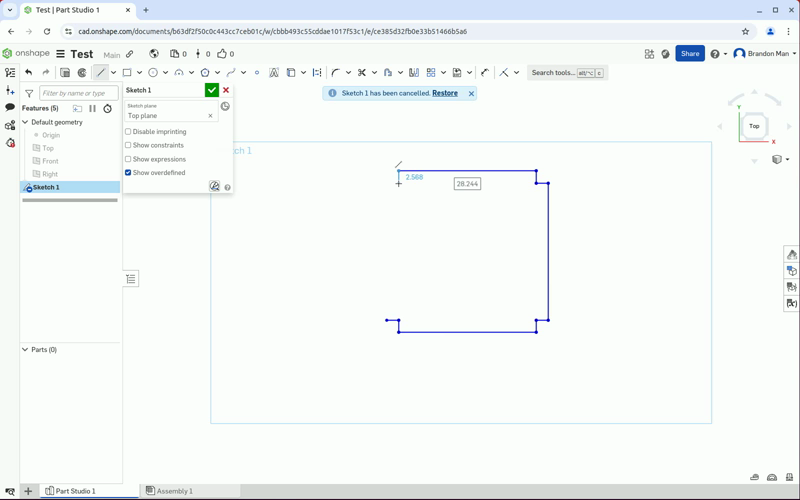
key_down(shift)
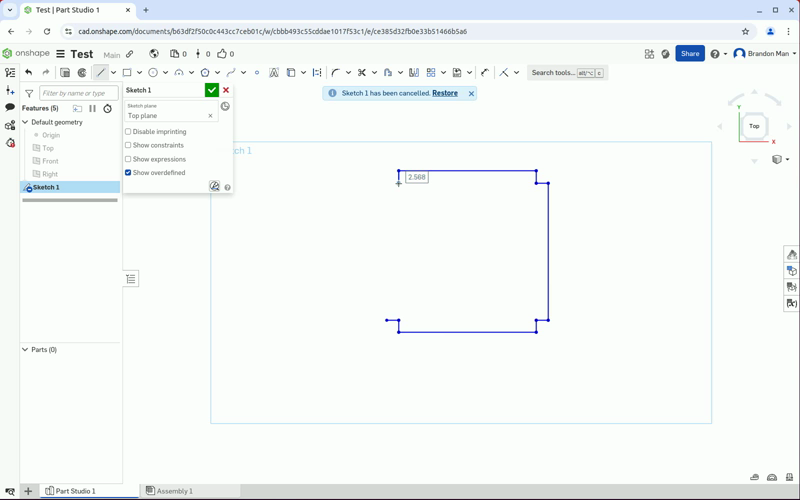
mouse_move(428, 183)
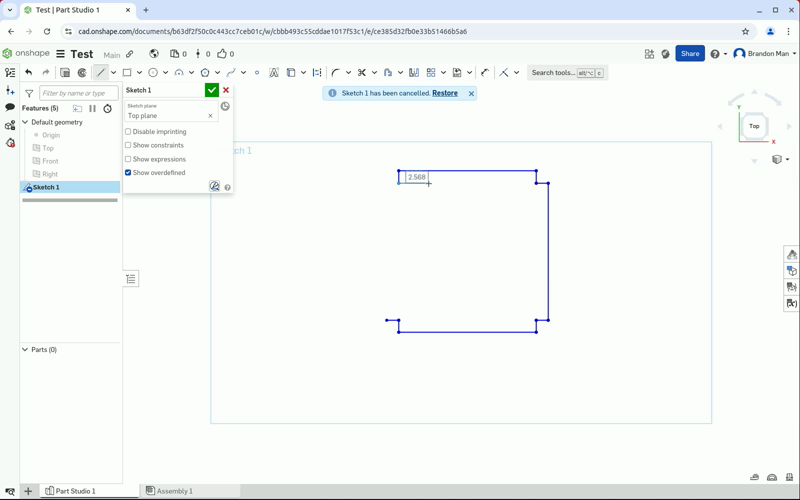
mouse_move(386, 183)
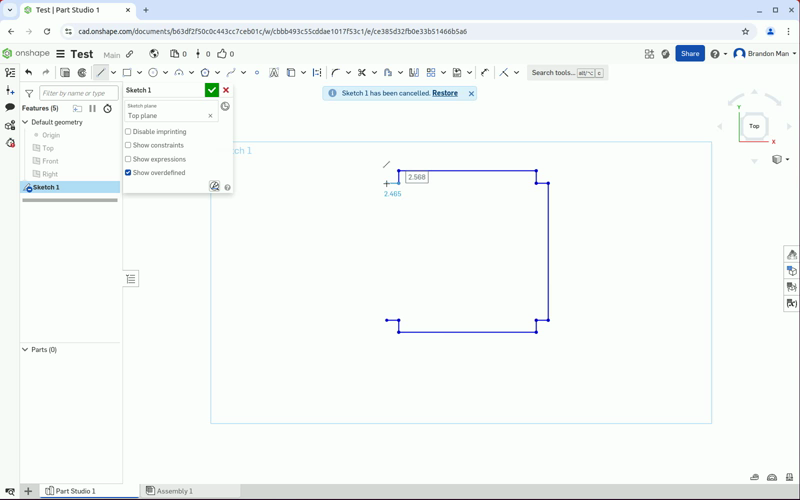
click(386, 183)
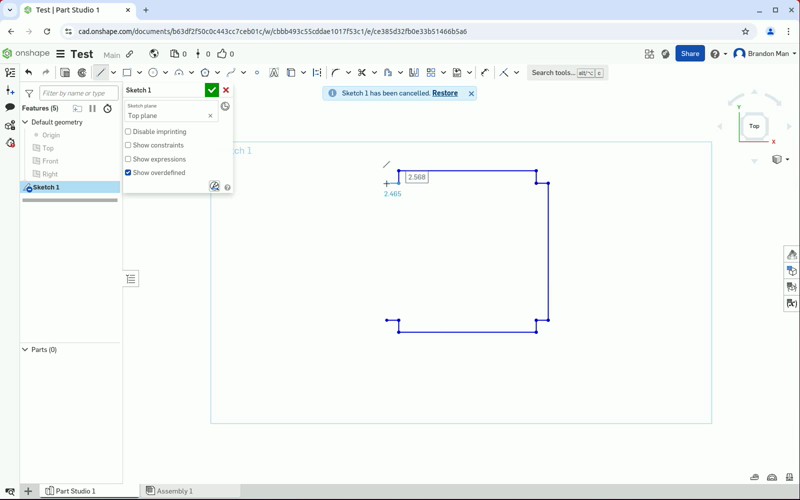
key_up(shift)
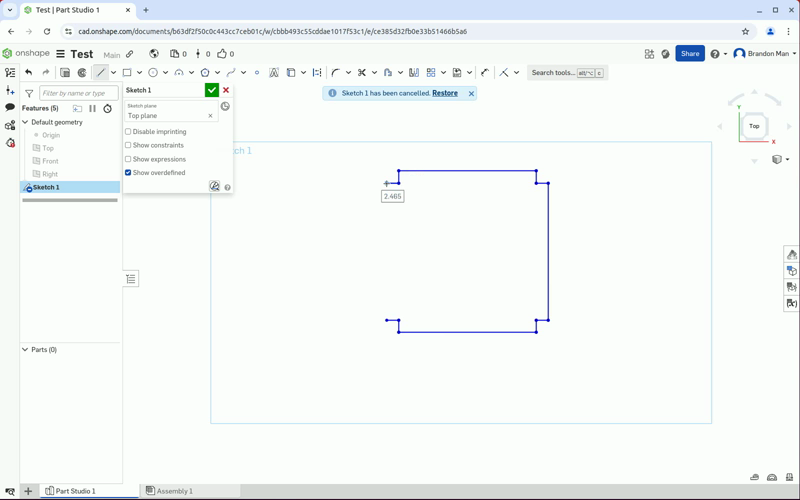
key_down(shift)
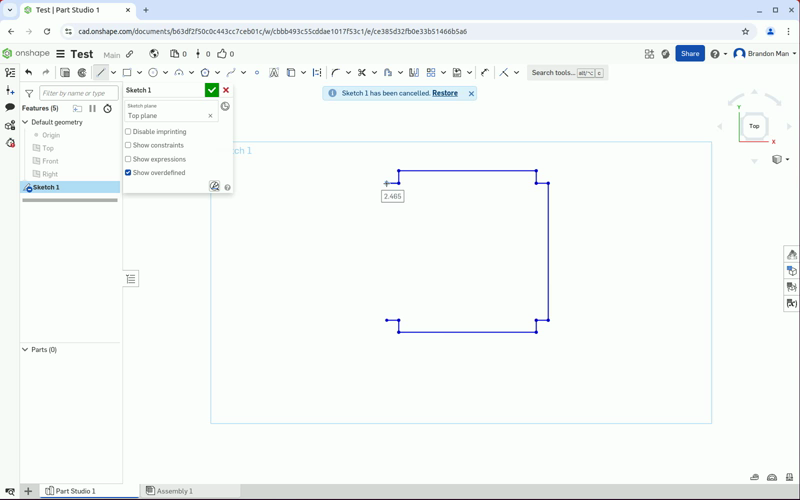
mouse_move(386, 320)
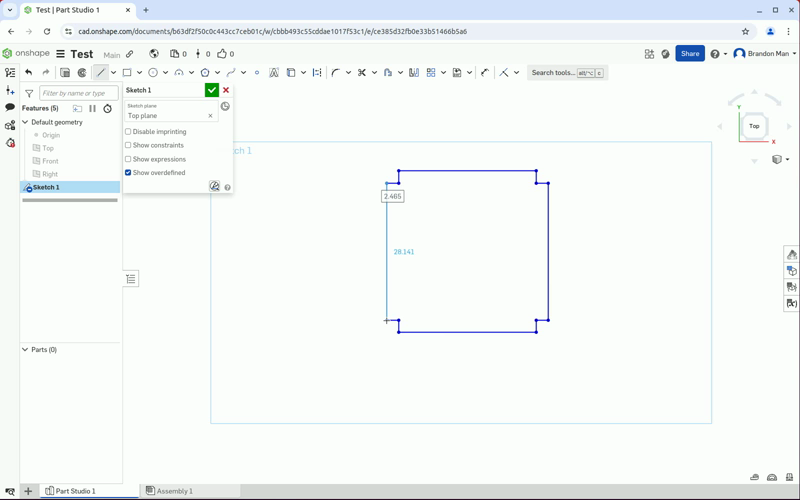
key_up(shift)
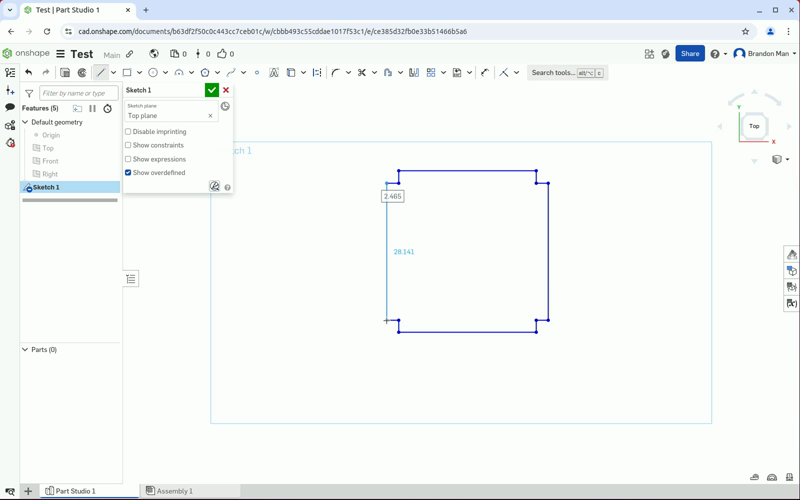
click(386, 320)
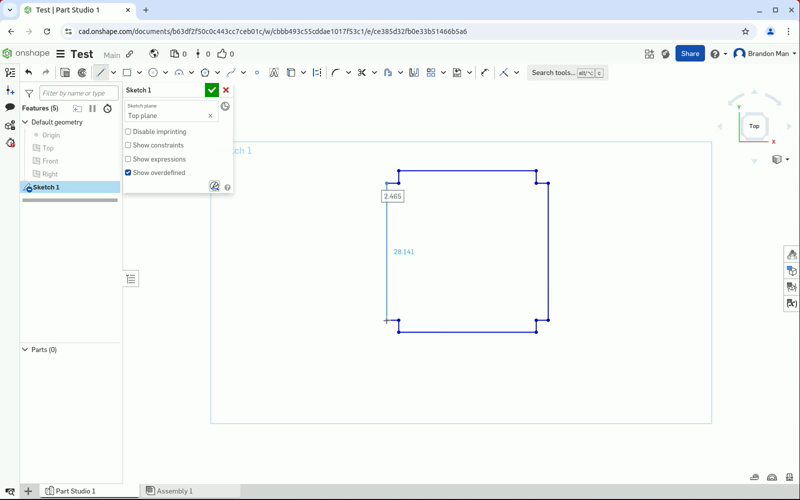
key(esc)
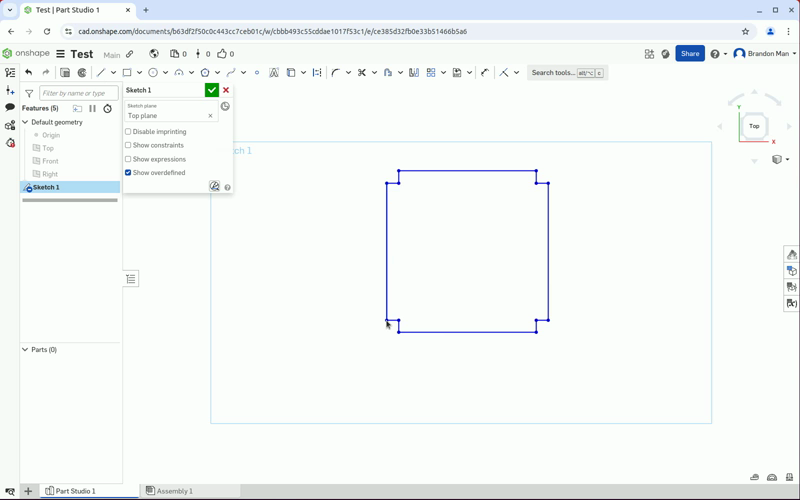
mouse_move(498, 225)
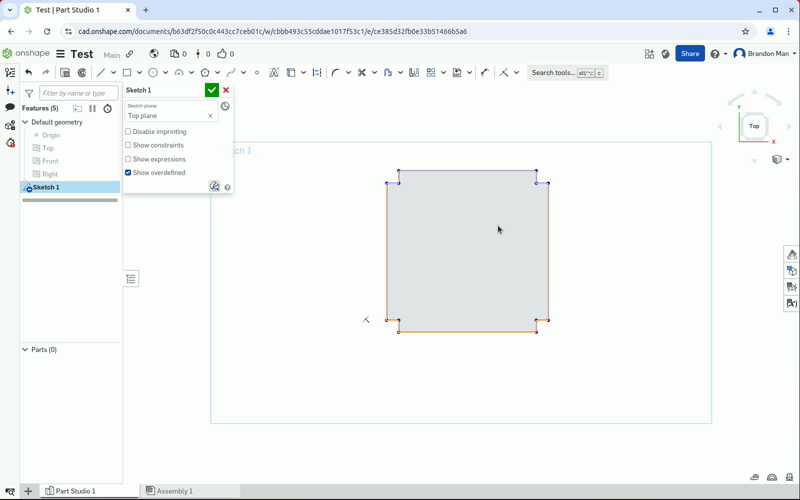
click(498, 225)
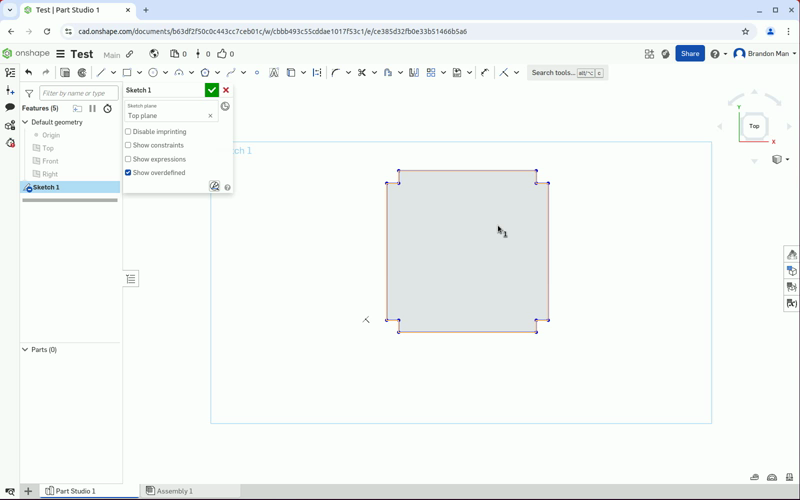
mouse_move(73, 352)
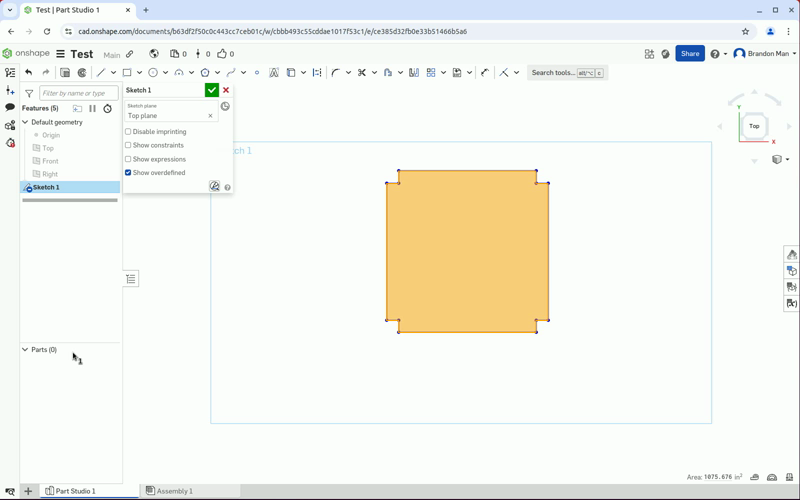
key(shift+y)
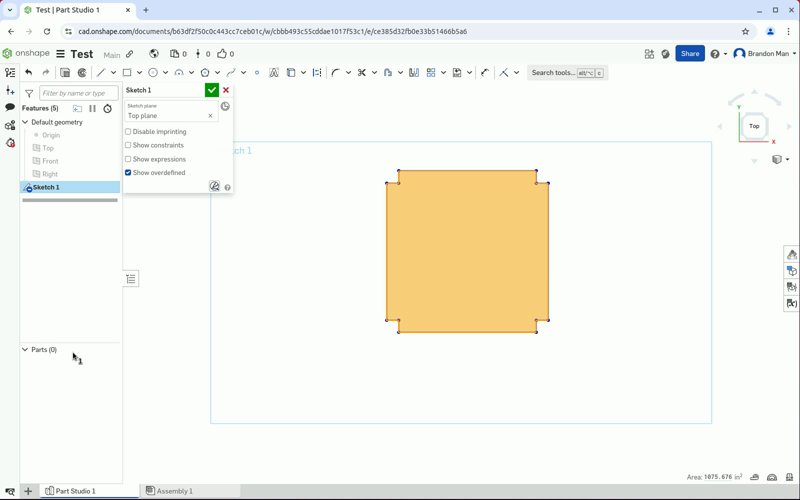
key(shift+e)
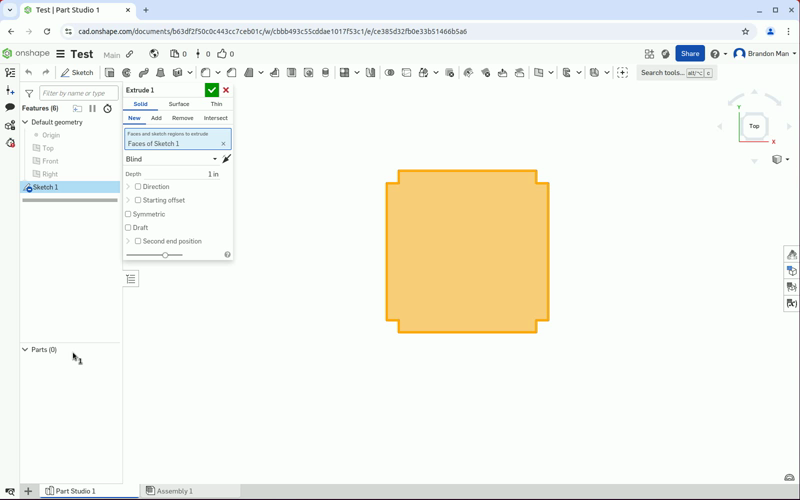
mouse_move(143, 106)
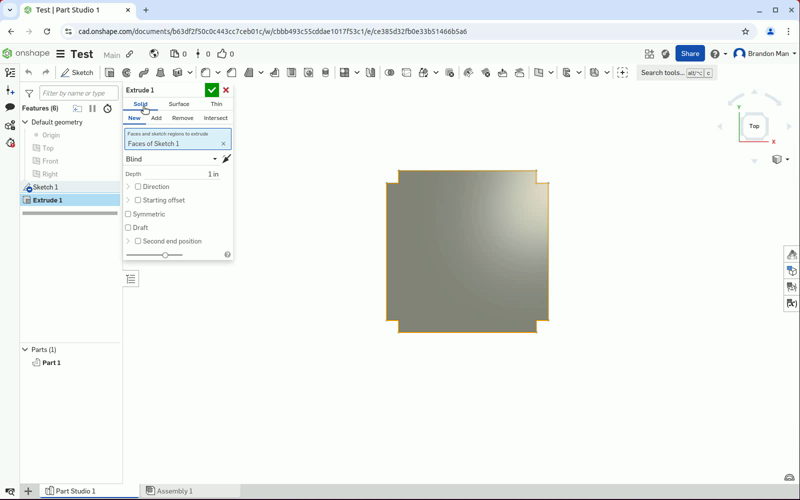
click(143, 106)
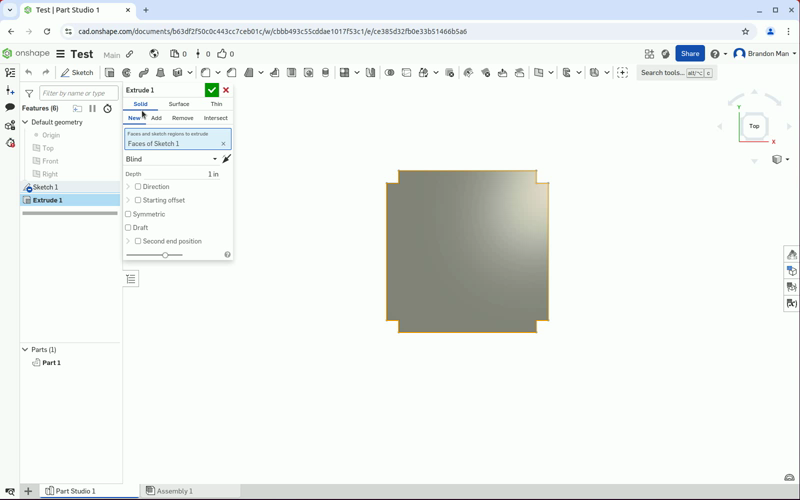
mouse_move(137, 120)
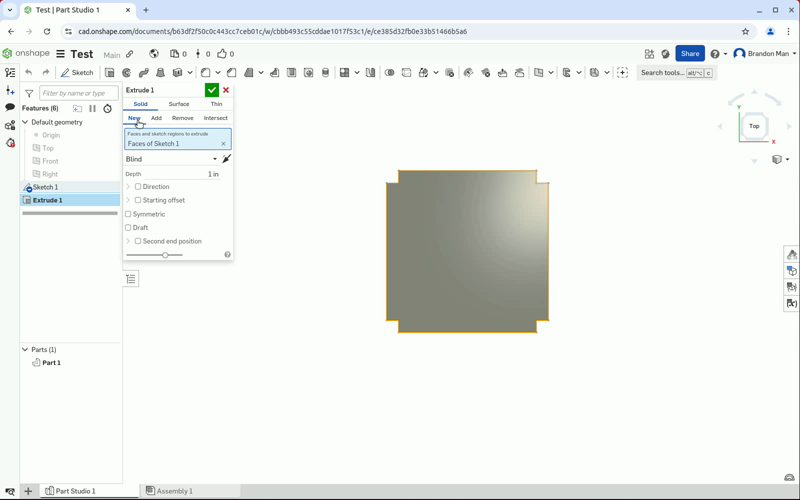
click(137, 120)
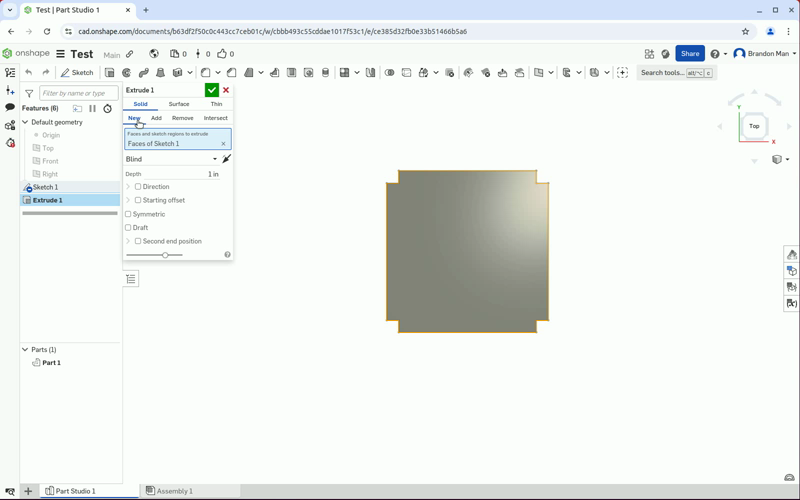
key(tab, 4)
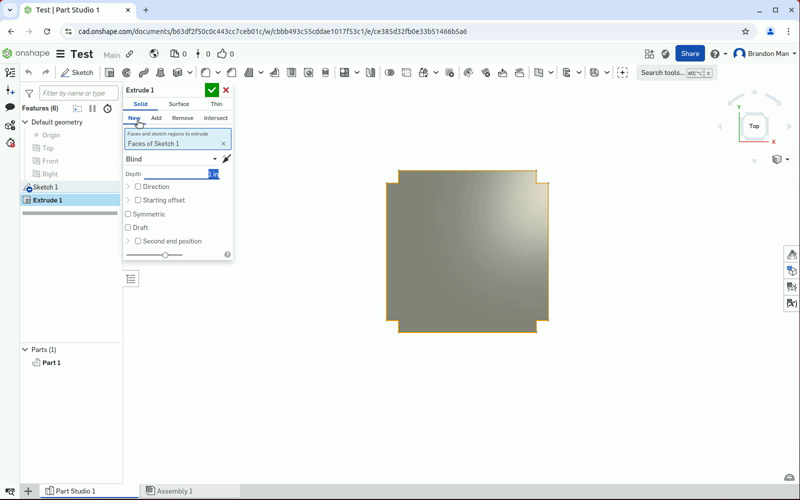
text(0.722)
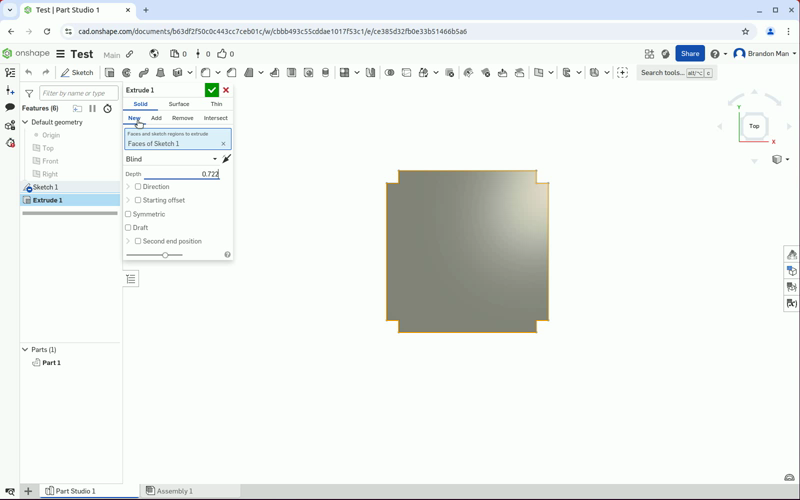
key(enter)
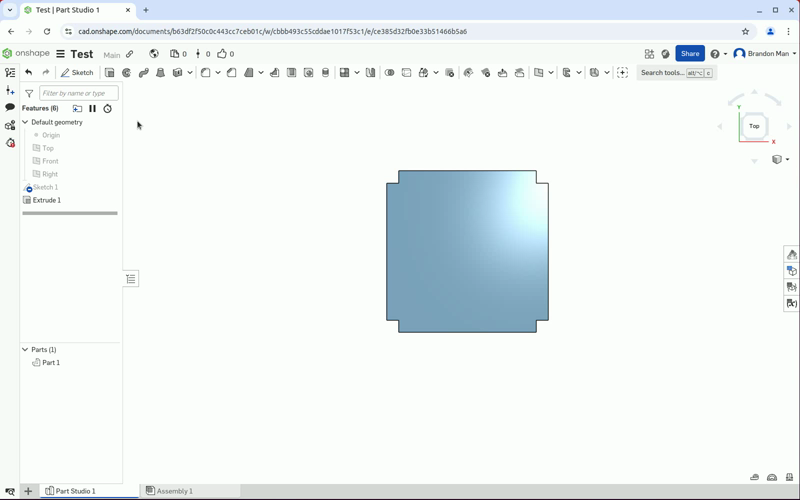
key(shift+h)
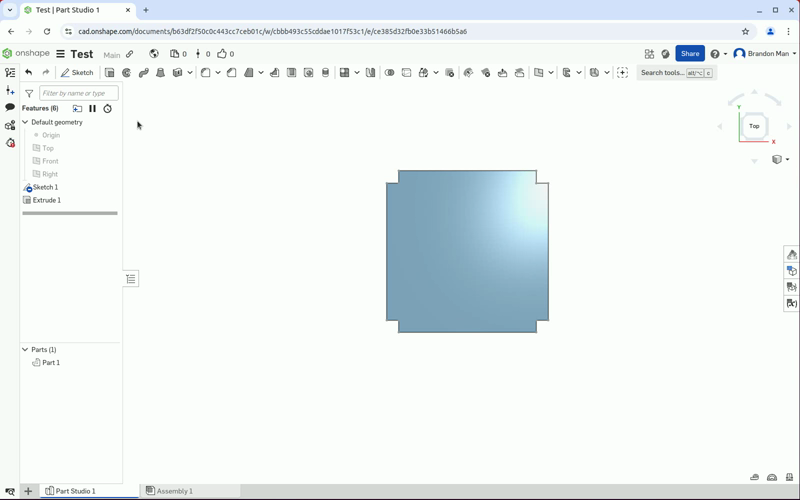
key(shift+h)
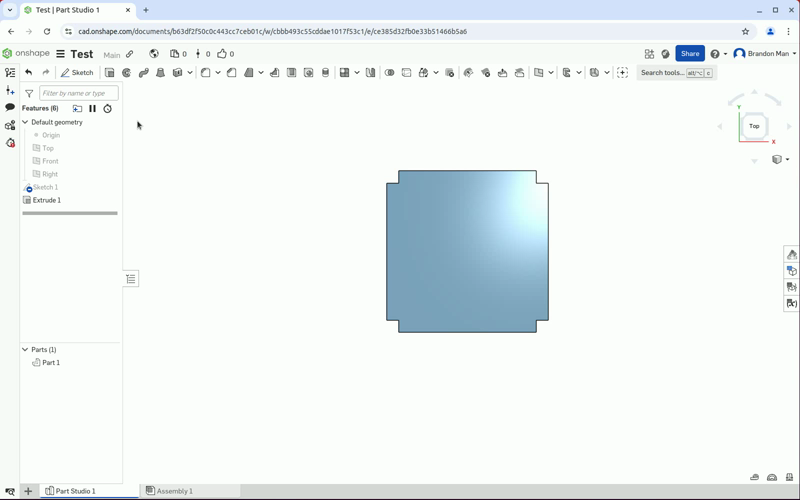
mouse_move(73, 189)
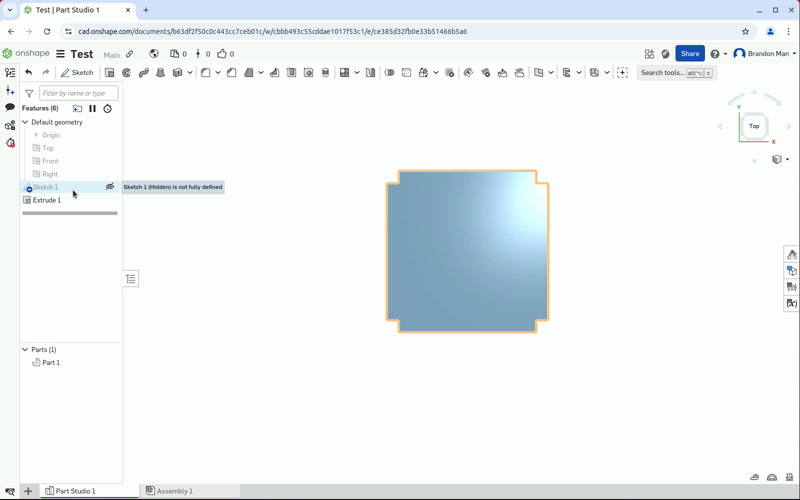
click(73, 189)
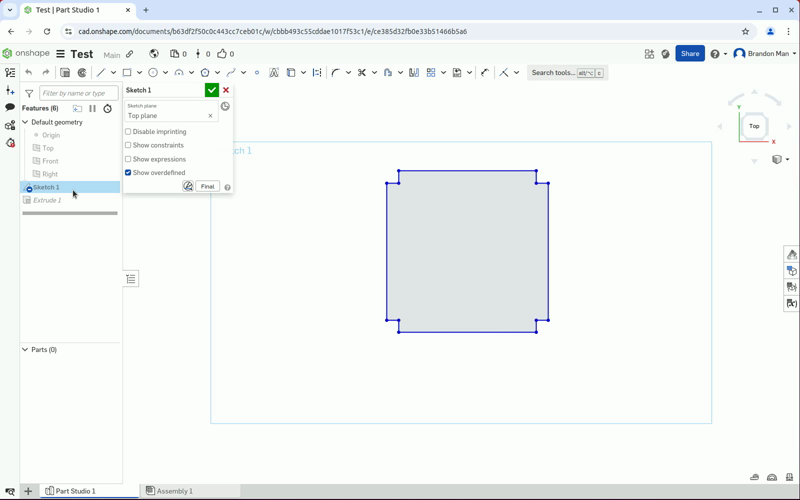
mouse_move(229, 92)
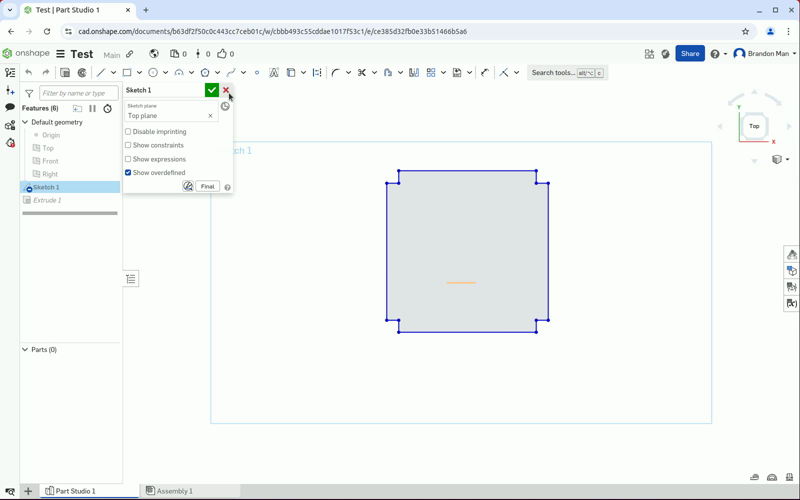
click(229, 92)
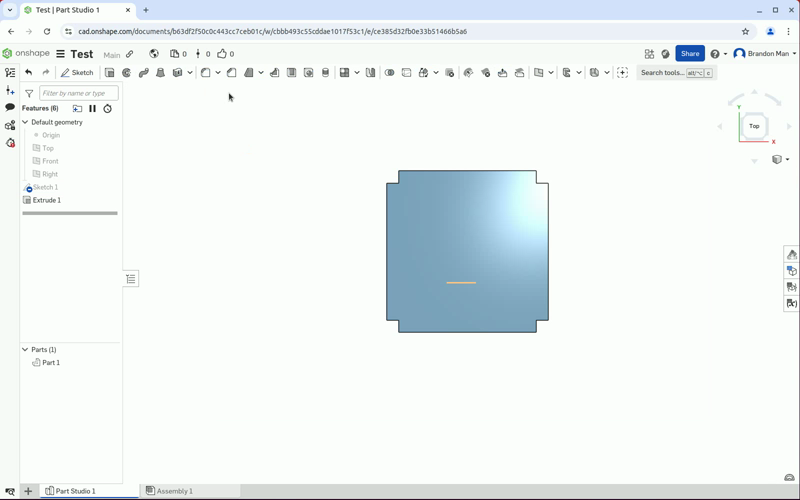
mouse_move(541, 75)
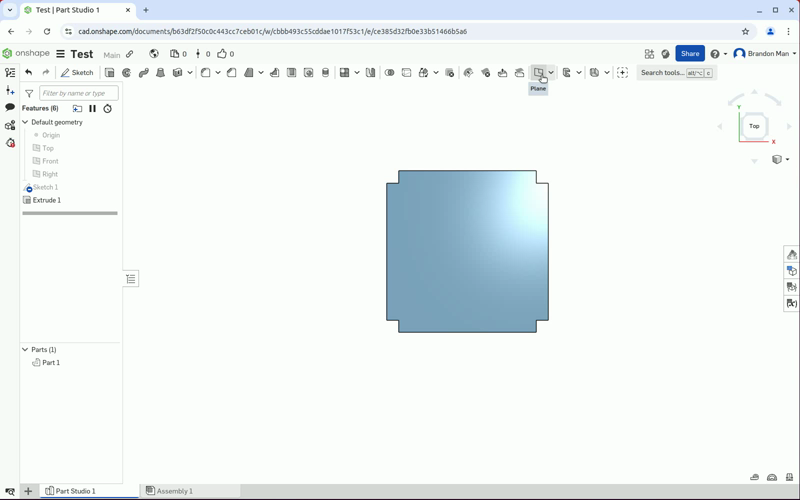
click(541, 75)
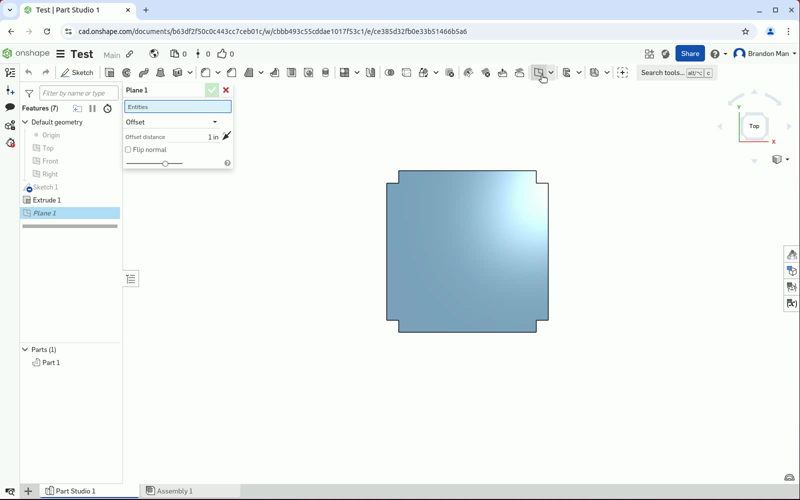
mouse_move(73, 150)
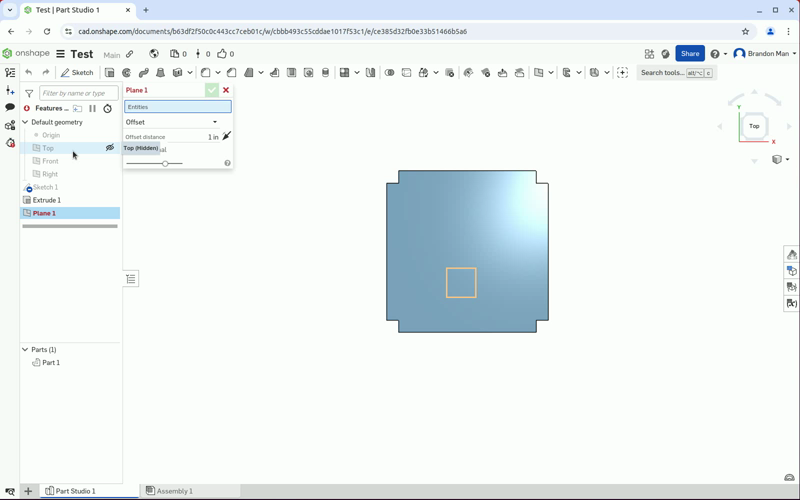
click(73, 150)
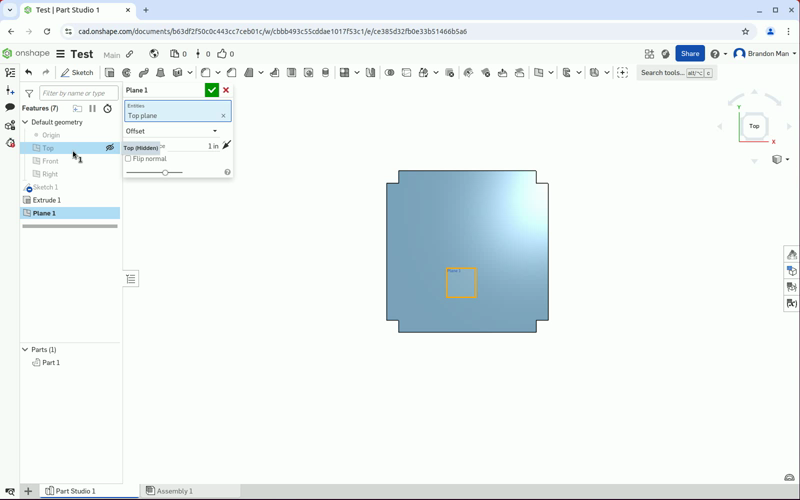
key(tab, 2)
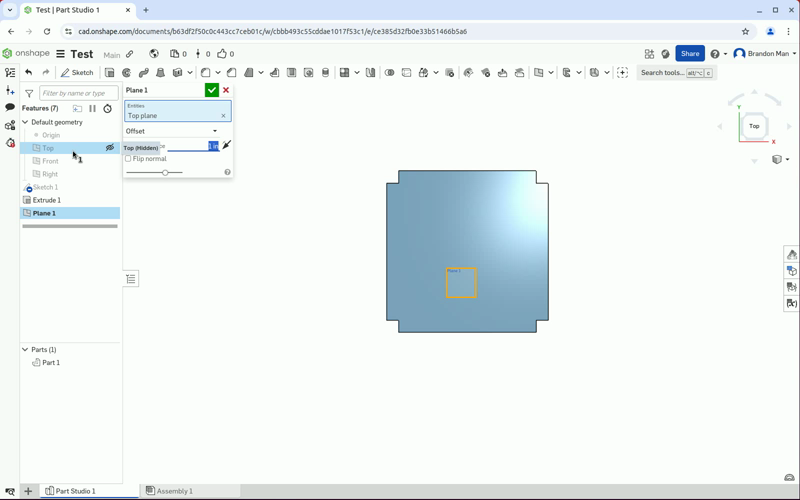
text(0.709)
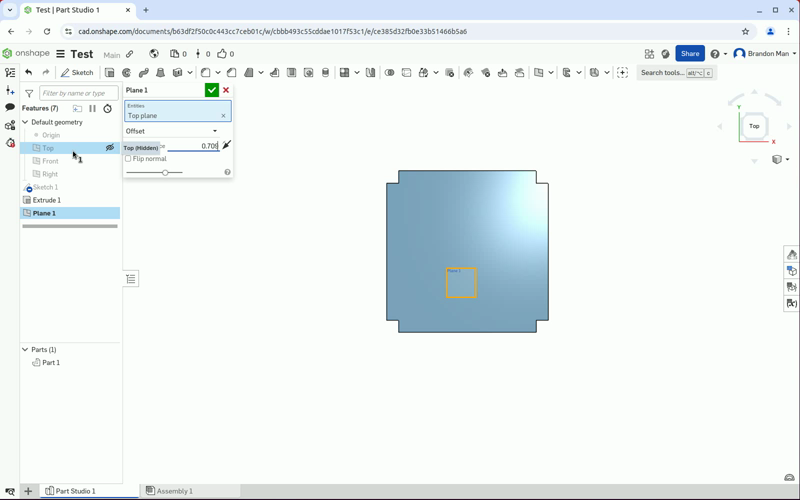
key(enter, 2)
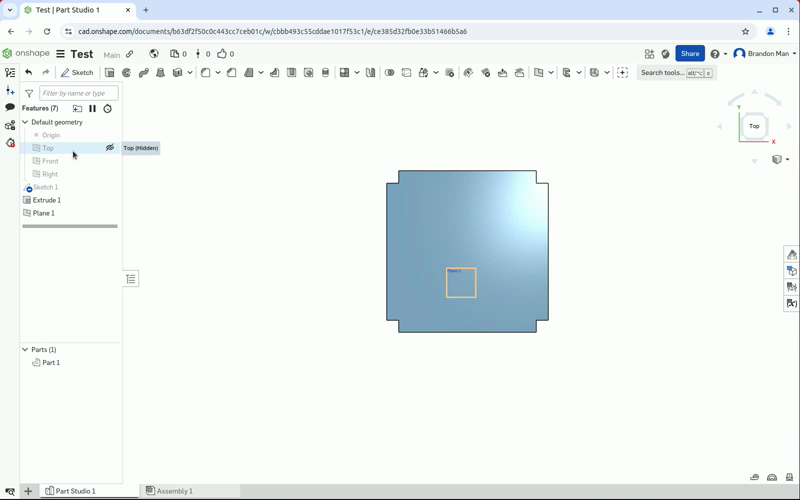
key(shift+s)
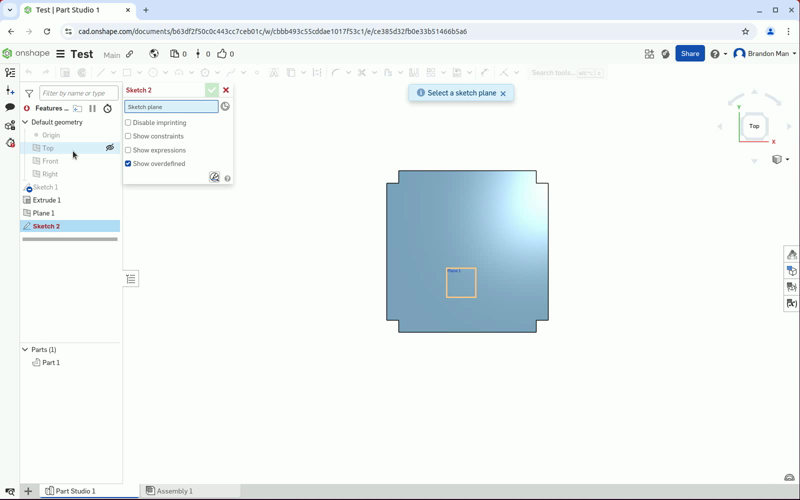
mouse_move(73, 215)
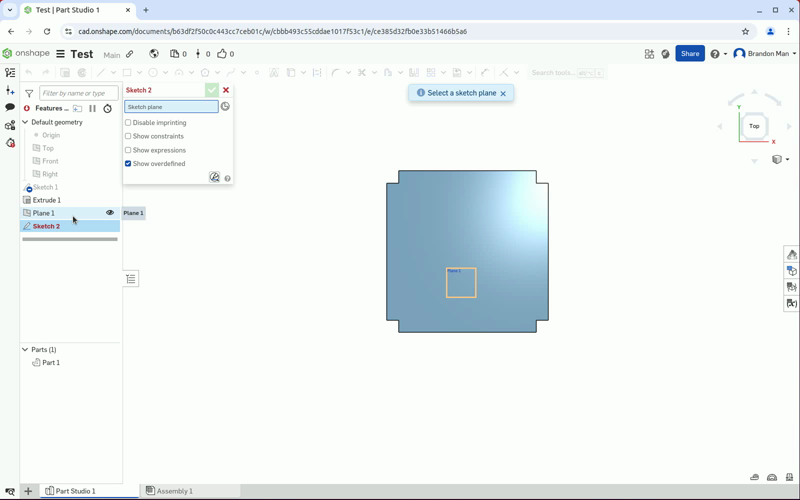
click(73, 215)
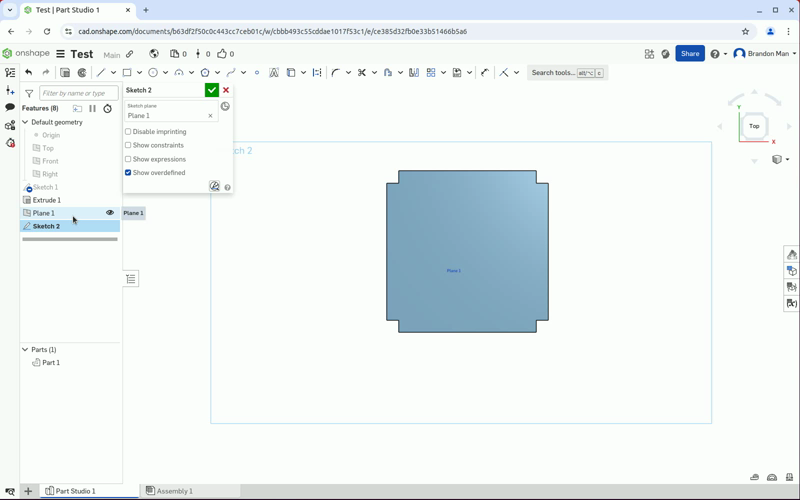
mouse_move(73, 352)
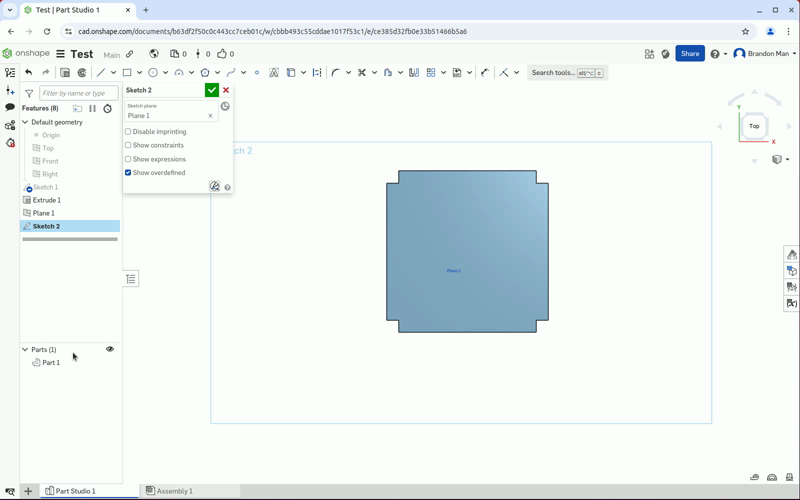
key(y)
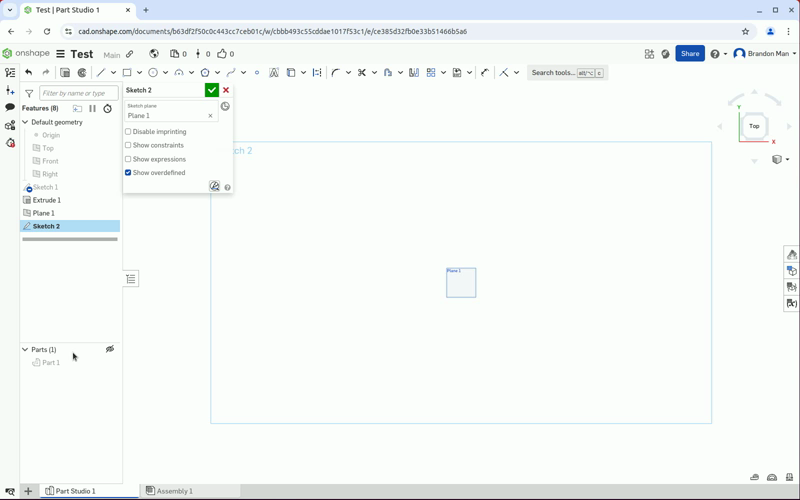
key(c)
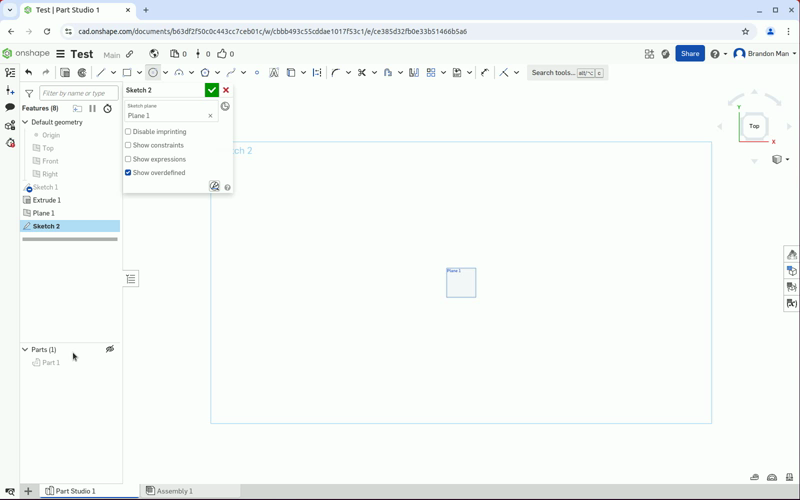
key_down(shift)
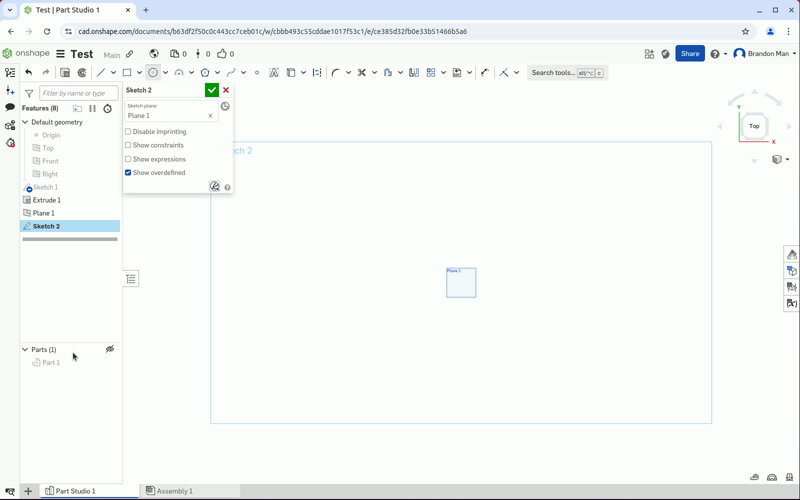
mouse_move(406, 329)
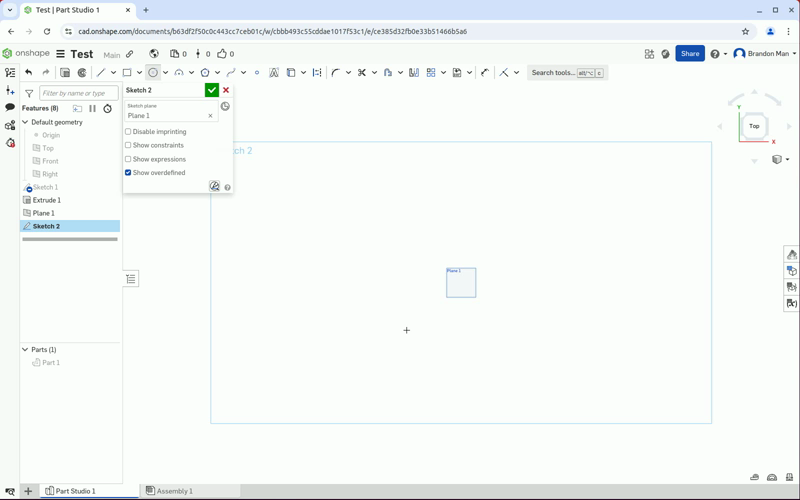
click(406, 329)
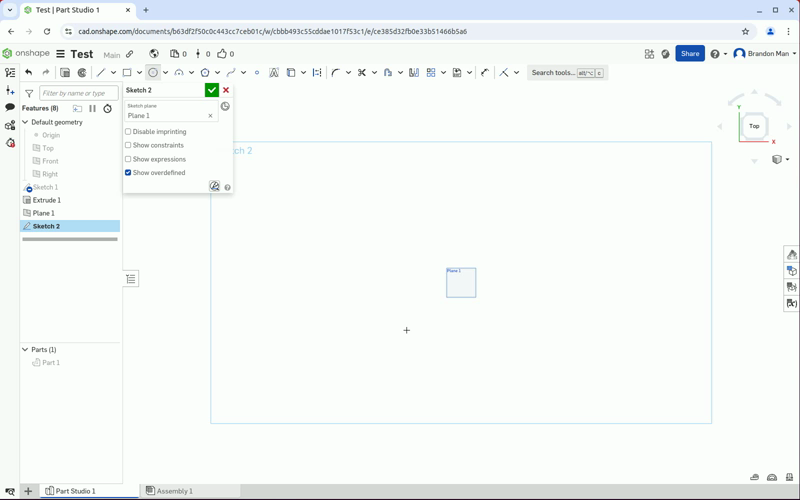
key_up(shift)
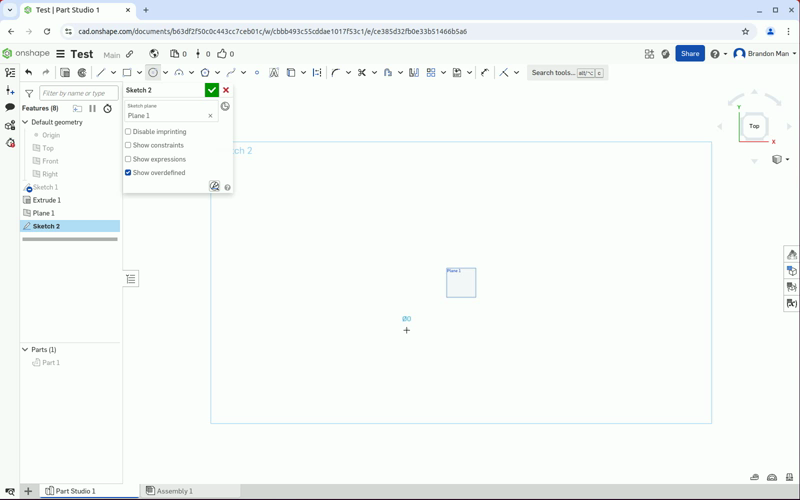
mouse_move(407, 329)
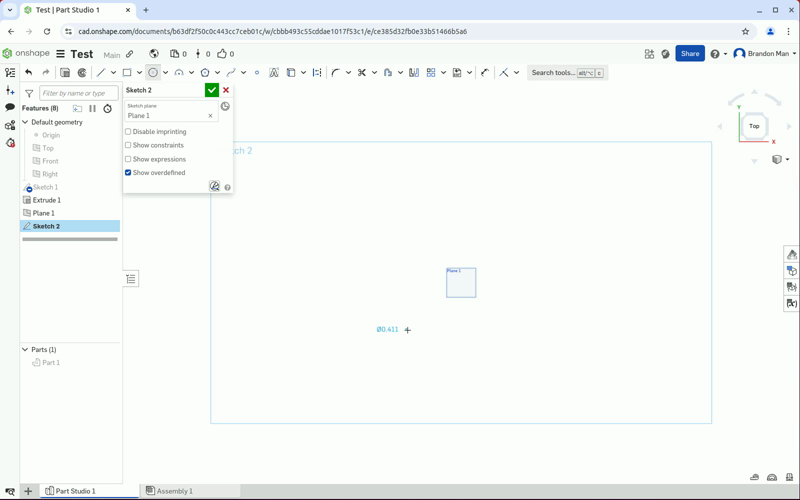
scroll(6)
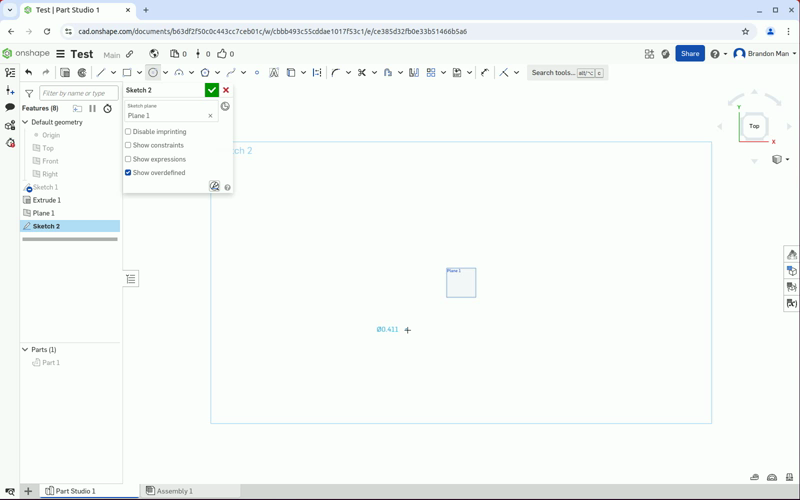
scroll(6)
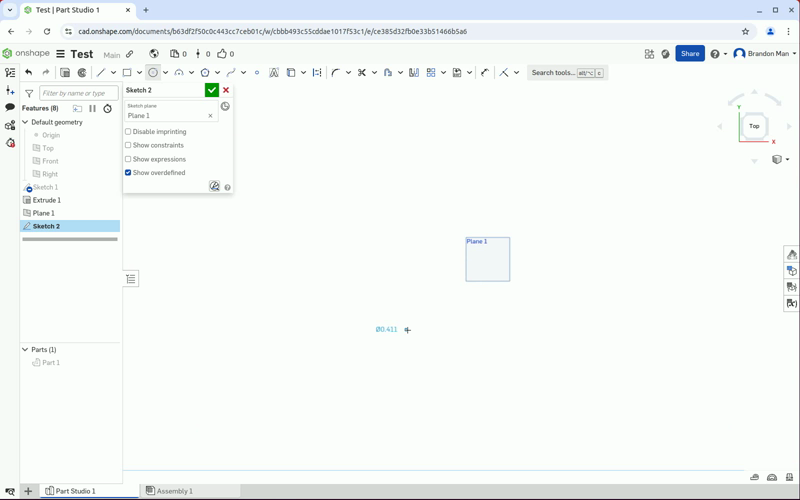
scroll(6)
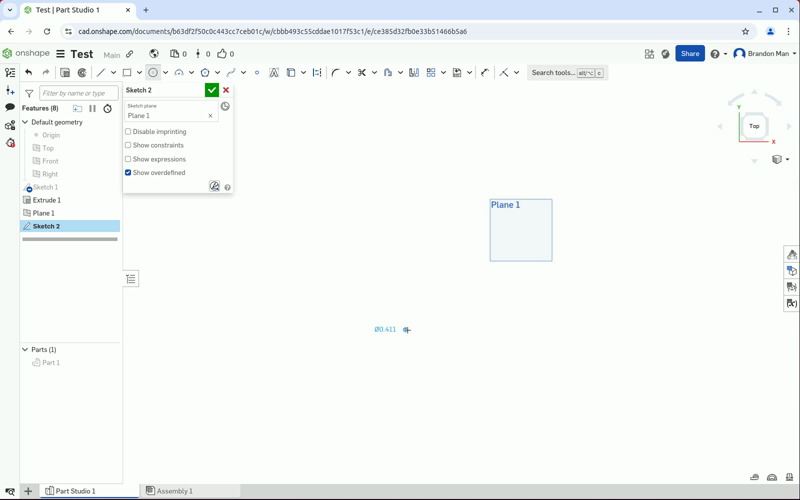
scroll(6)
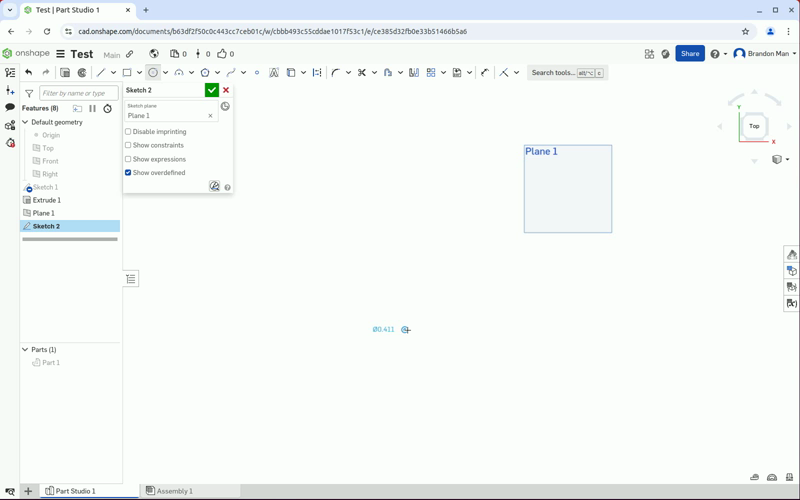
scroll(6)
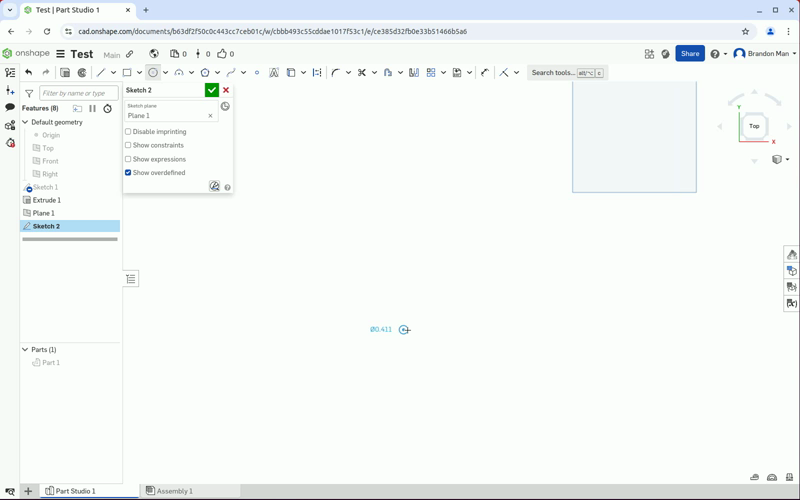
scroll(6)
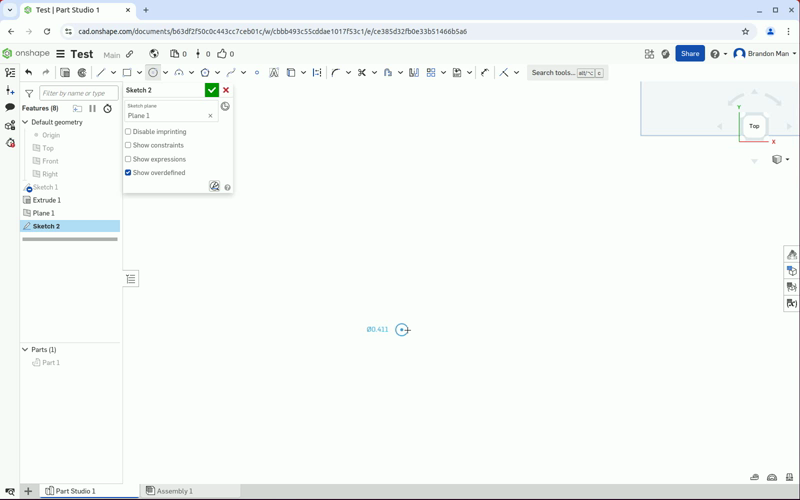
scroll(6)
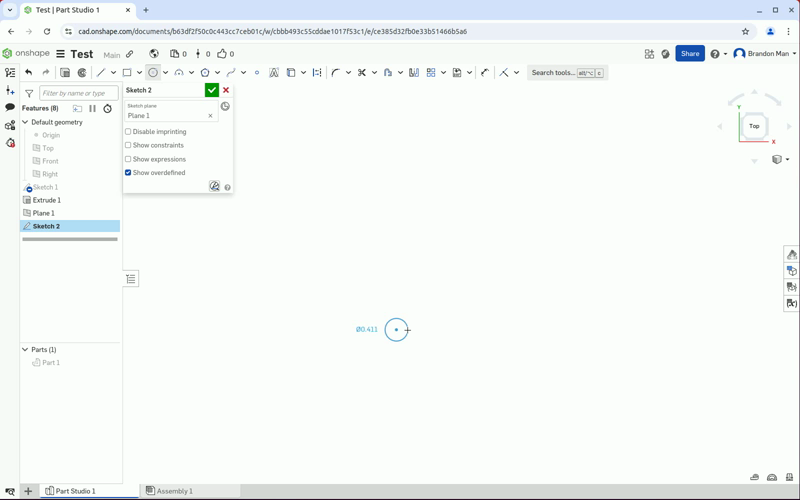
click(407, 329)
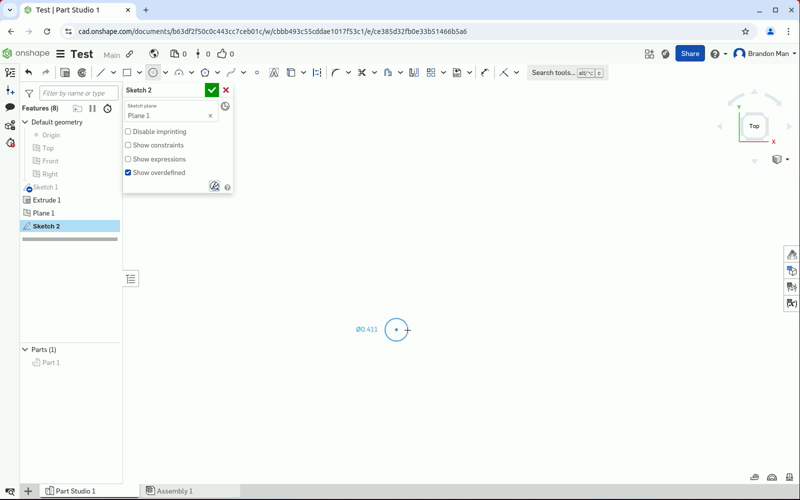
scroll(-6)
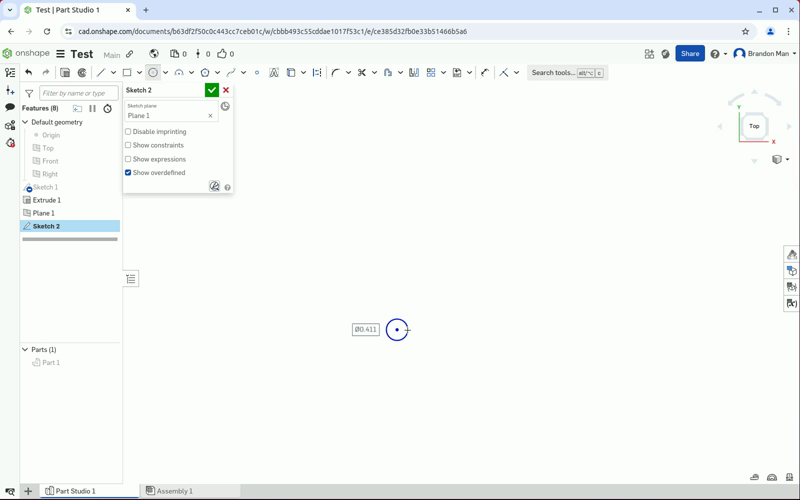
scroll(-6)
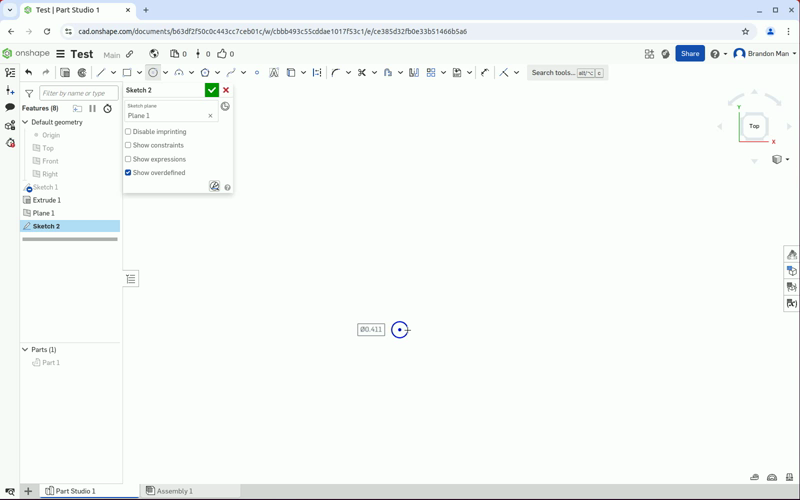
scroll(-6)
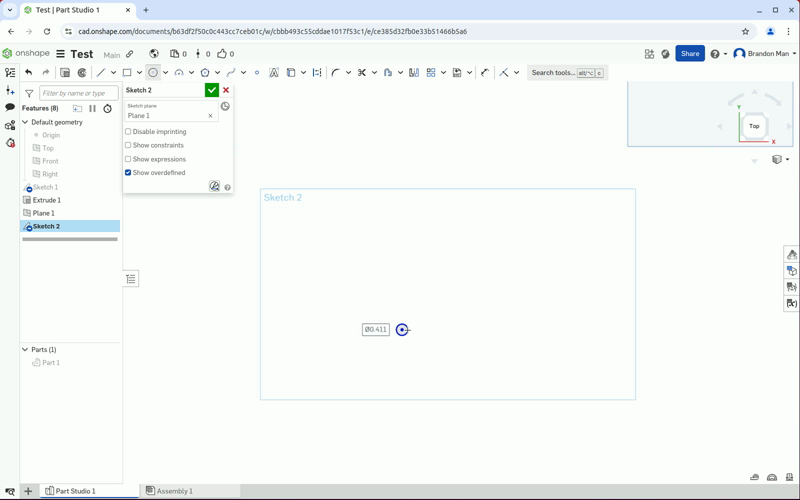
scroll(-6)
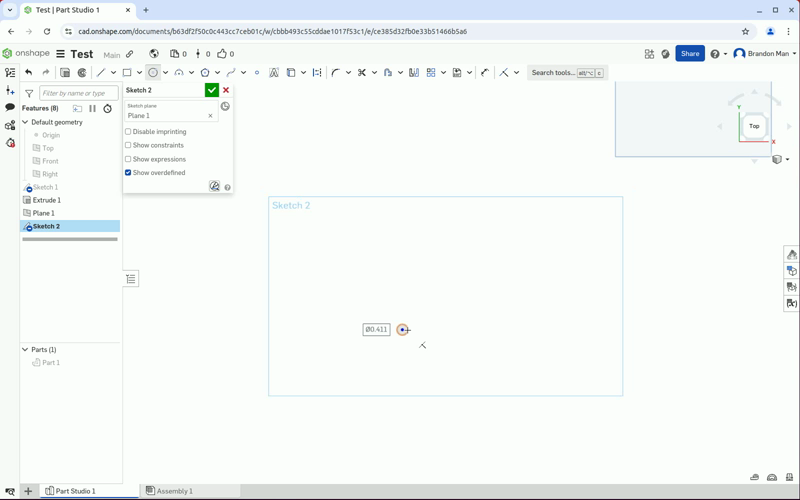
scroll(-6)
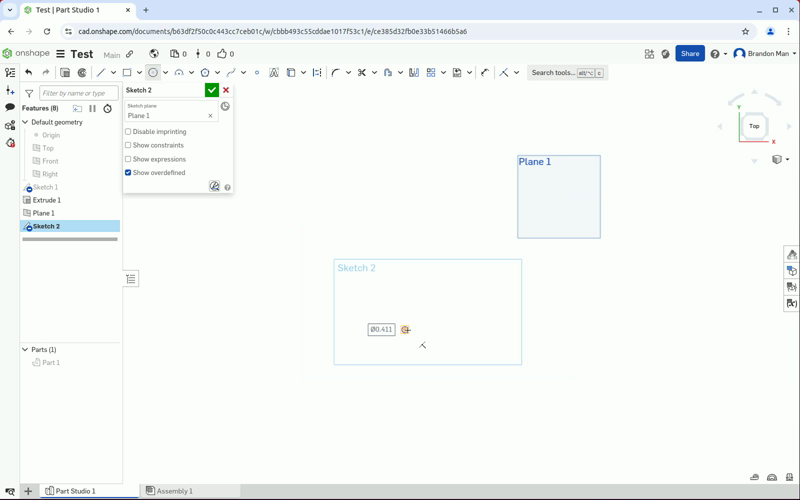
scroll(-6)
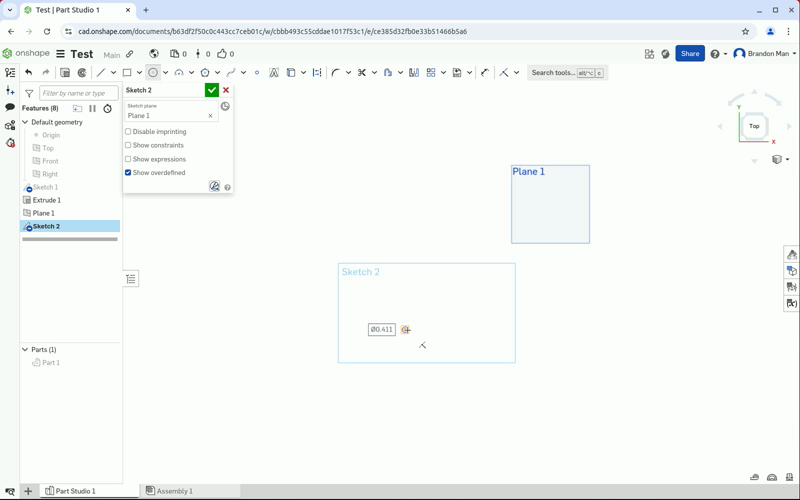
scroll(-6)
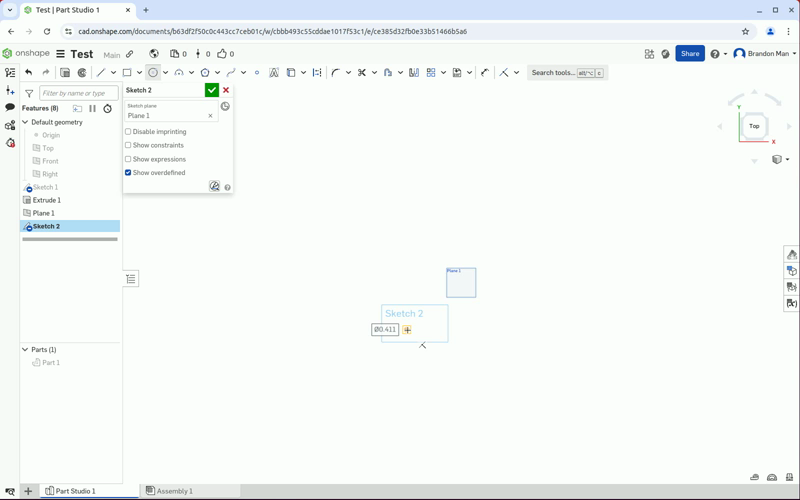
key(esc)
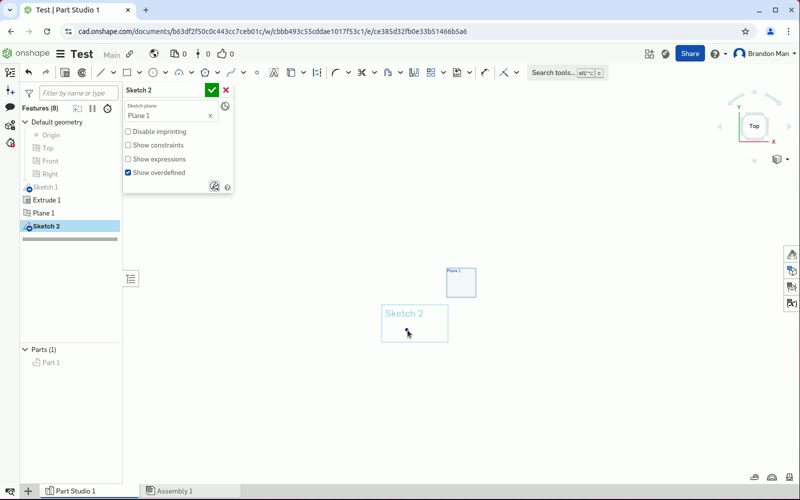
mouse_move(407, 329)
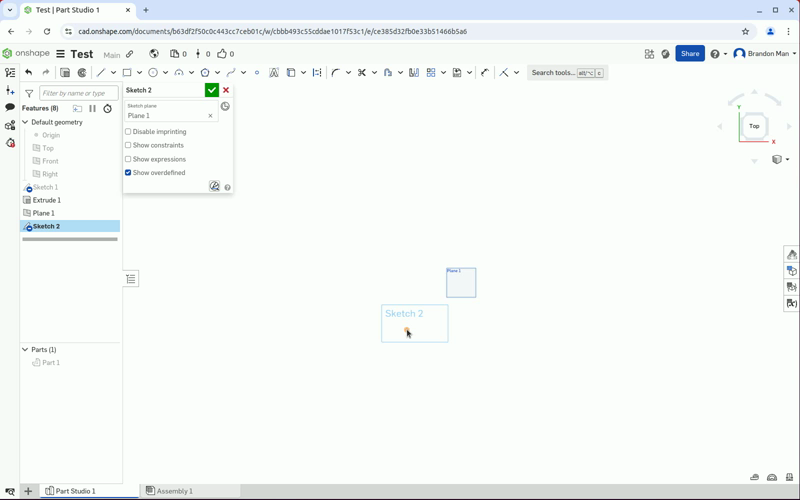
scroll(6)
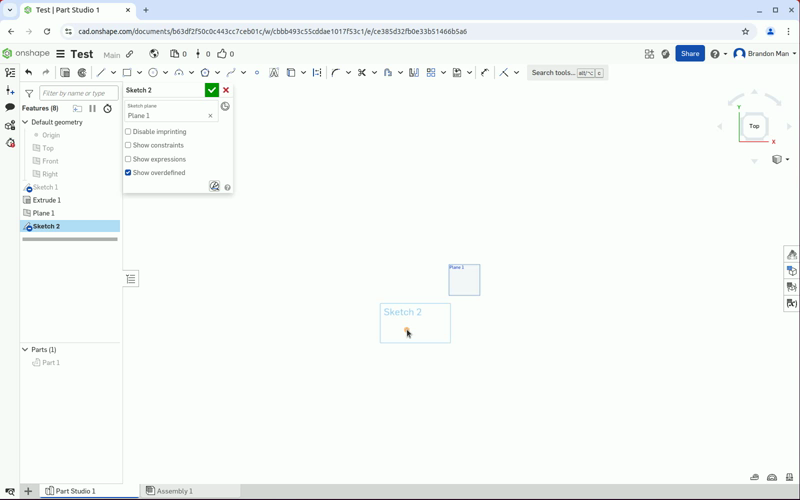
scroll(6)
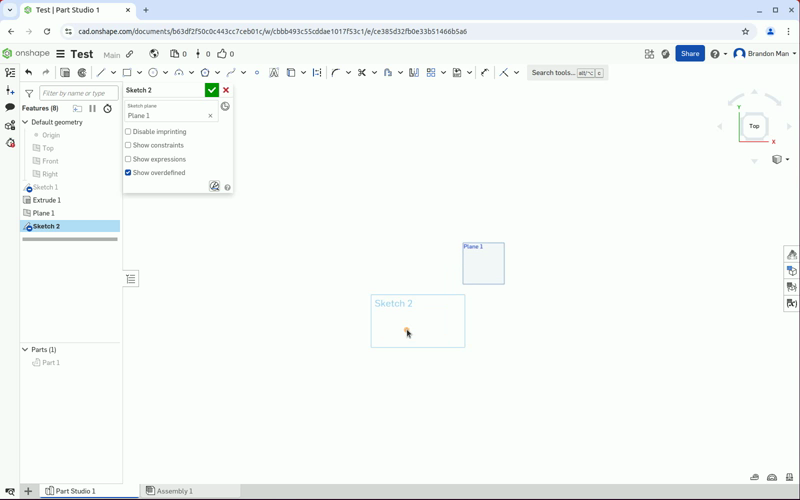
scroll(6)
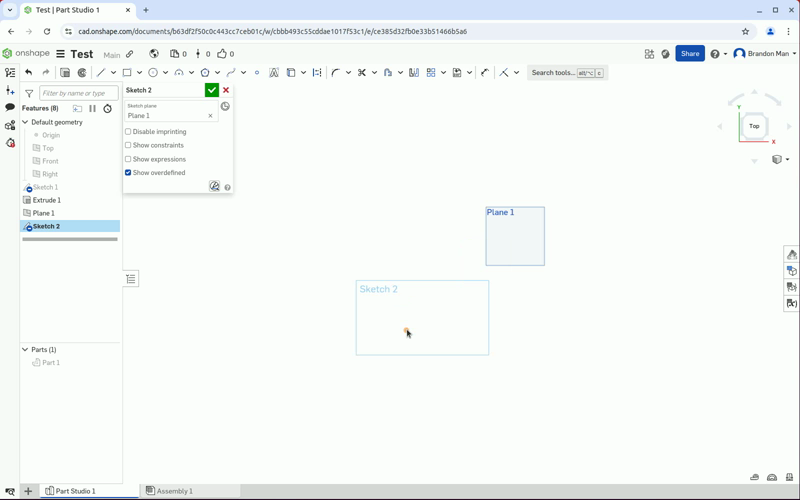
scroll(6)
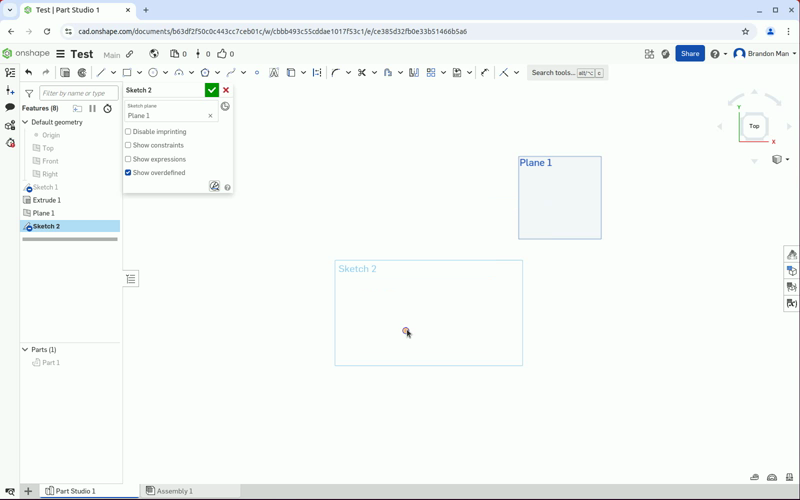
scroll(6)
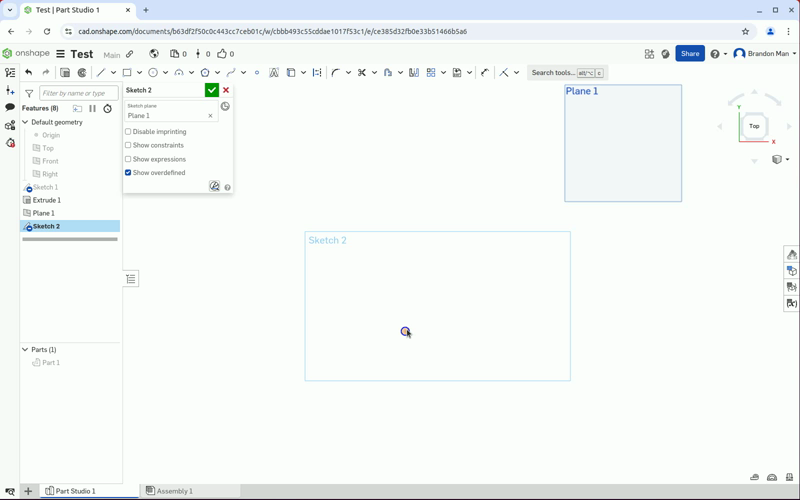
scroll(6)
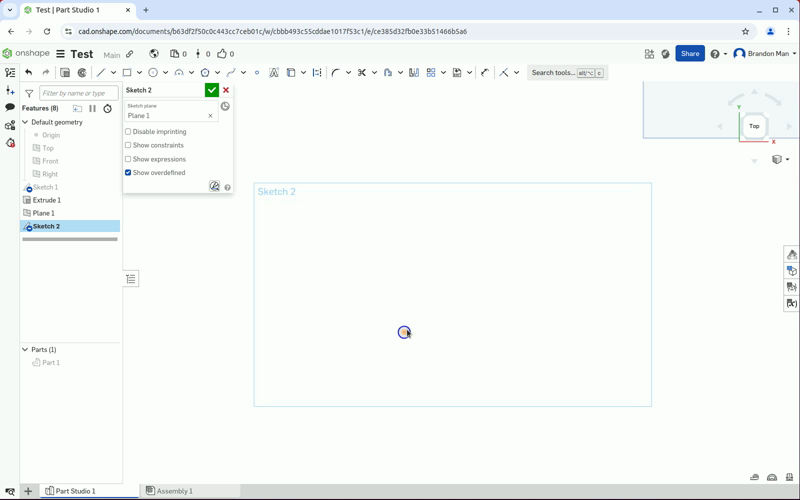
scroll(6)
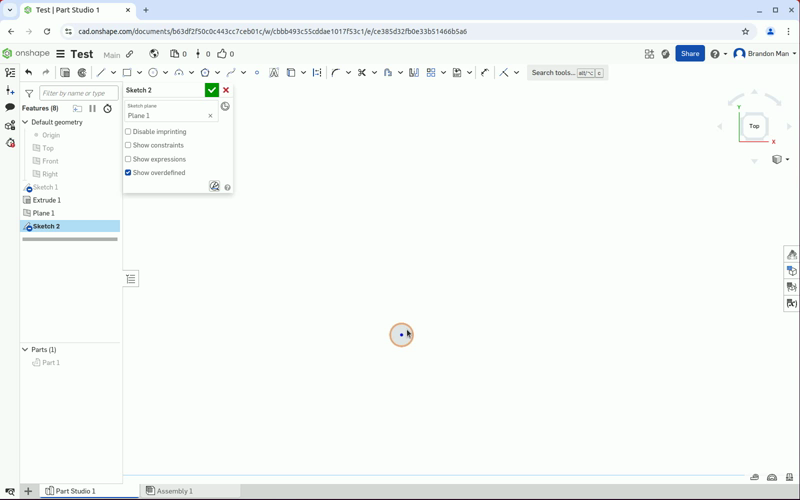
click(407, 329)
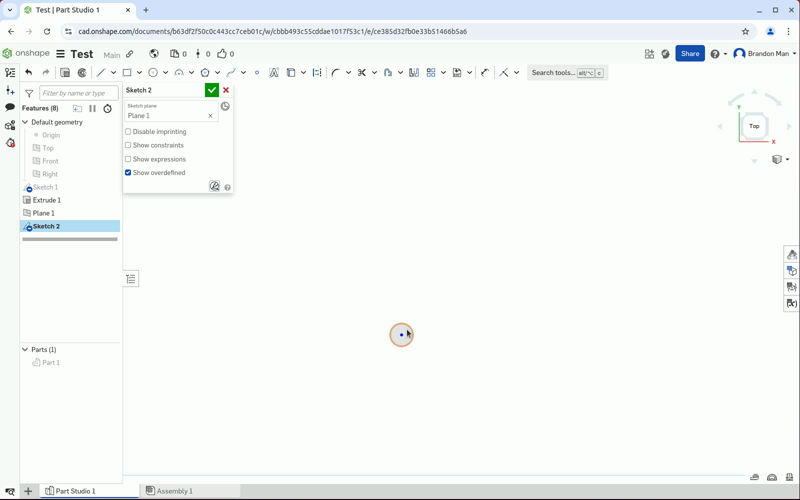
scroll(-6)
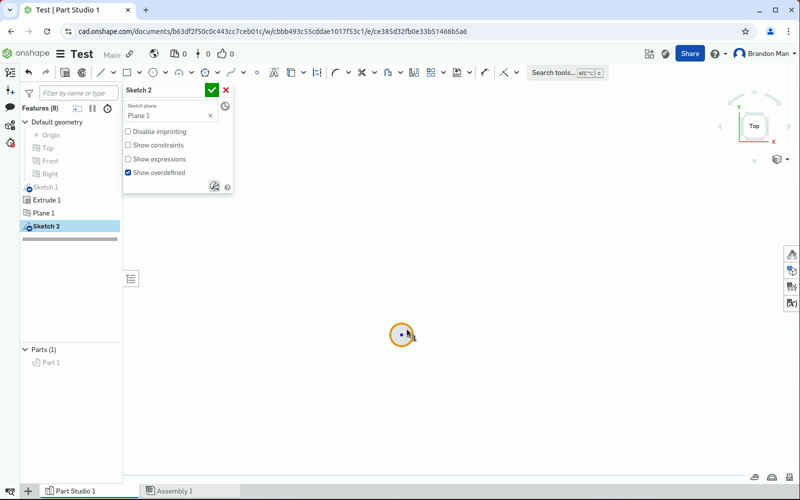
scroll(-6)
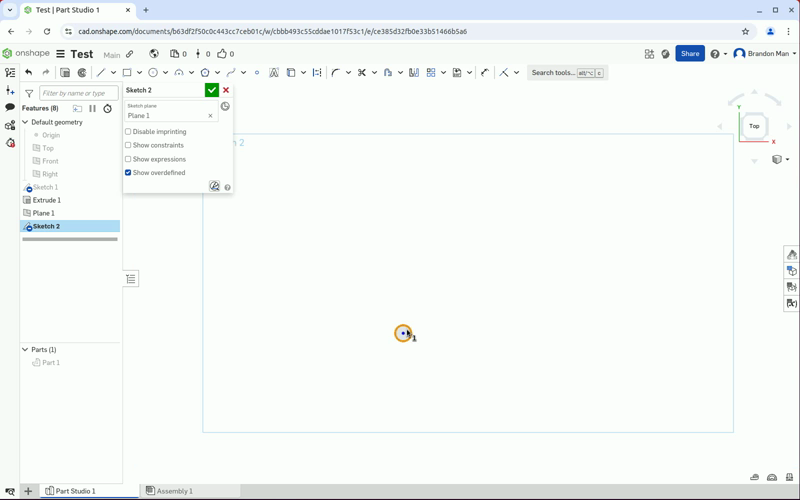
scroll(-6)
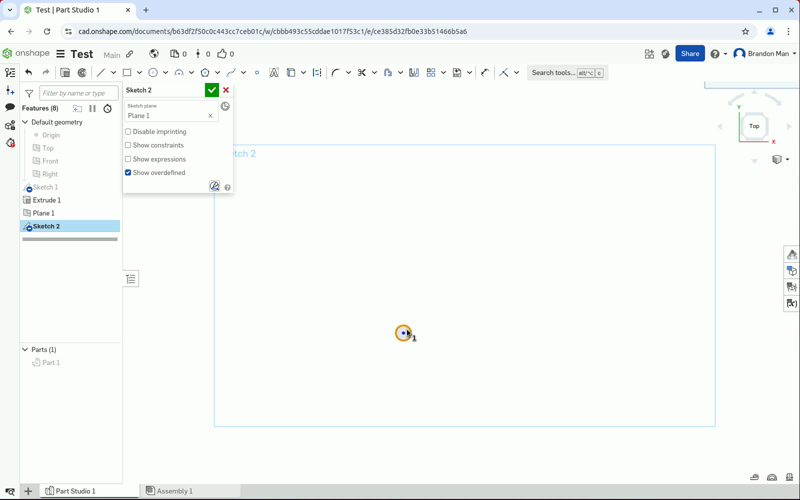
scroll(-6)
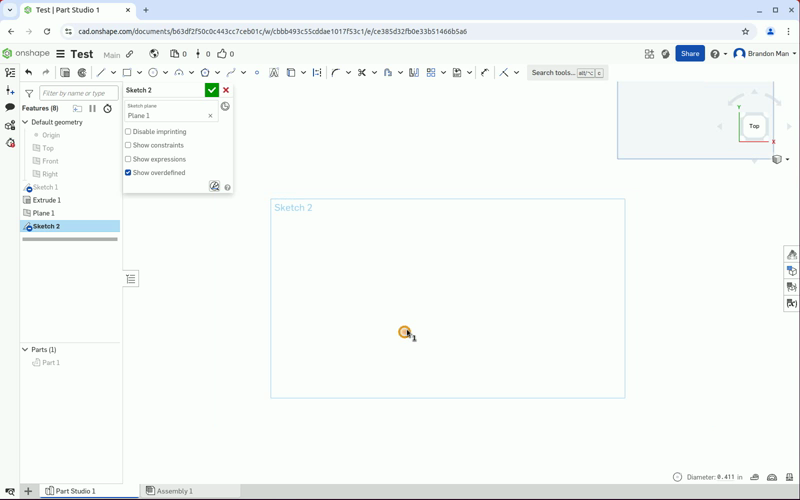
scroll(-6)
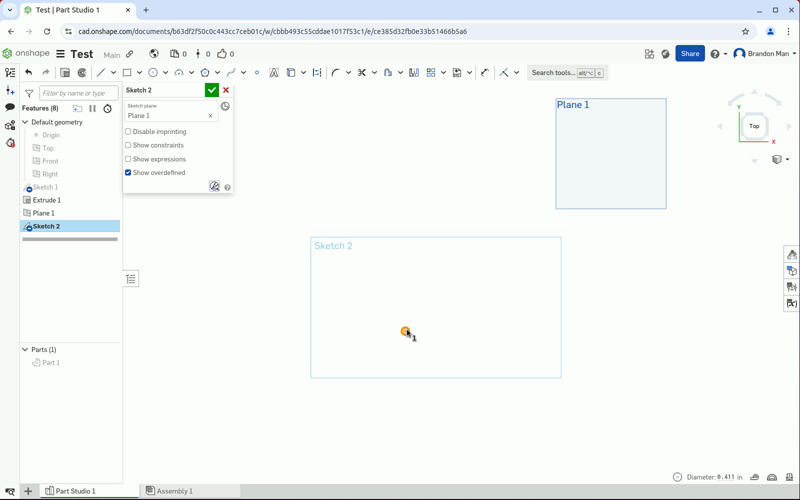
scroll(-6)
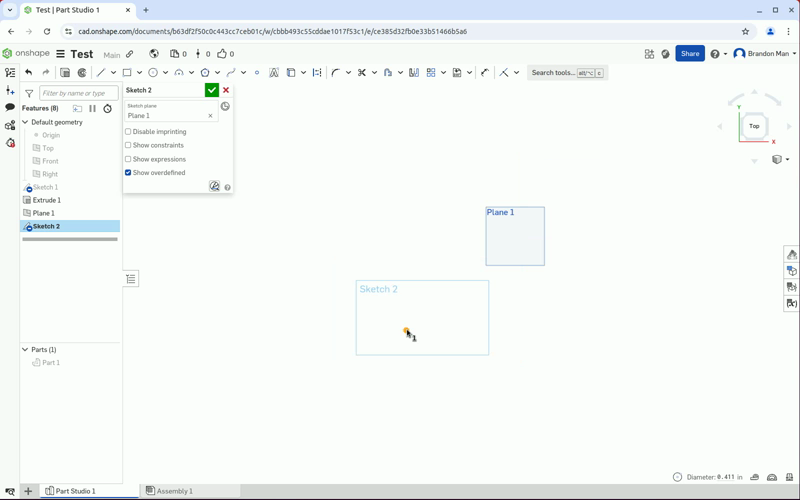
scroll(-6)
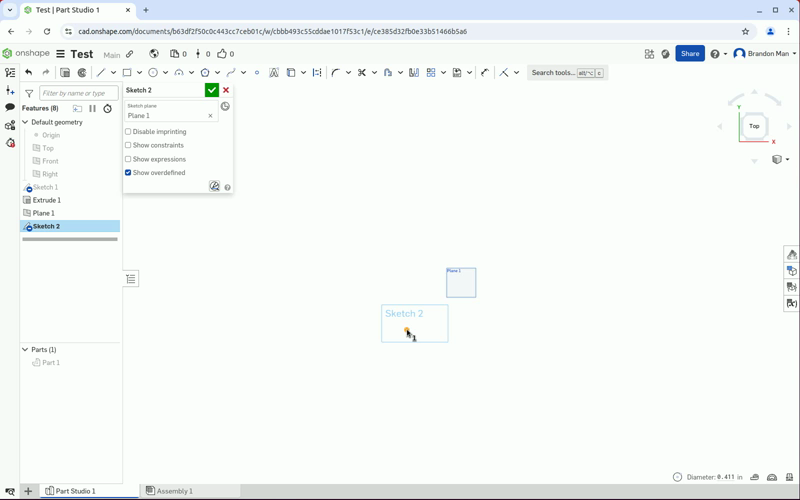
mouse_move(73, 352)
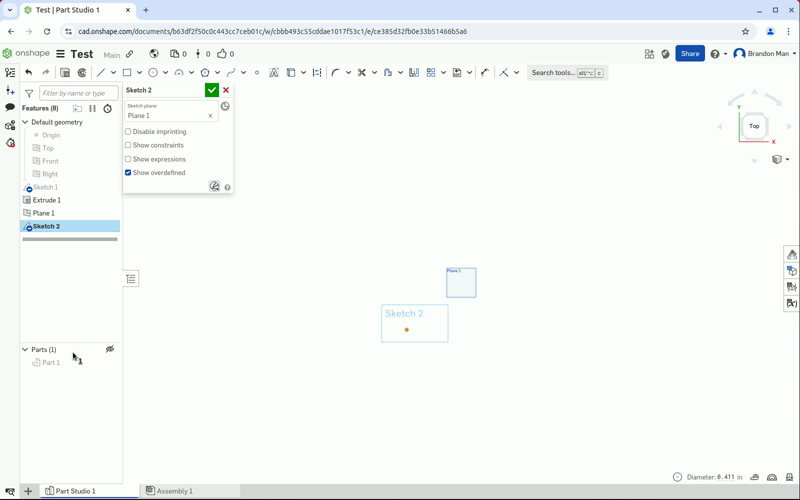
key(shift+y)
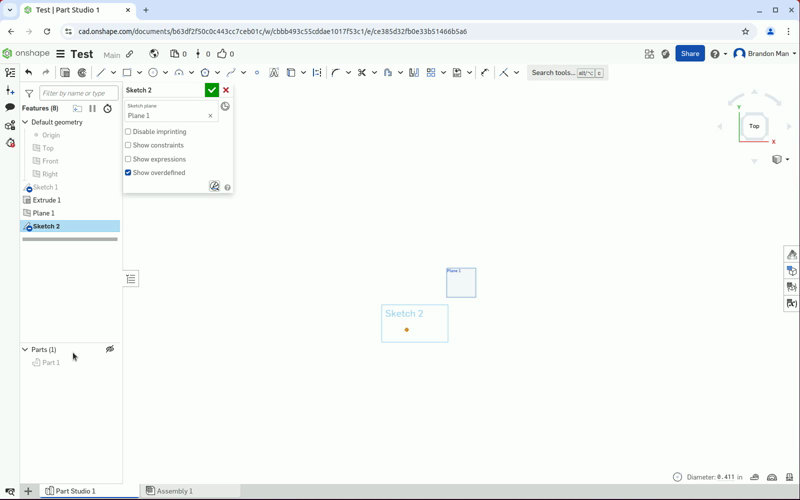
key(shift+e)
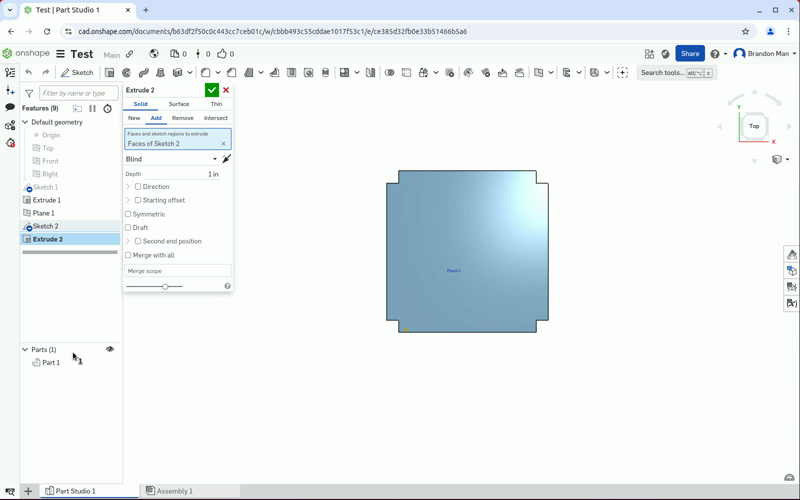
mouse_move(143, 106)
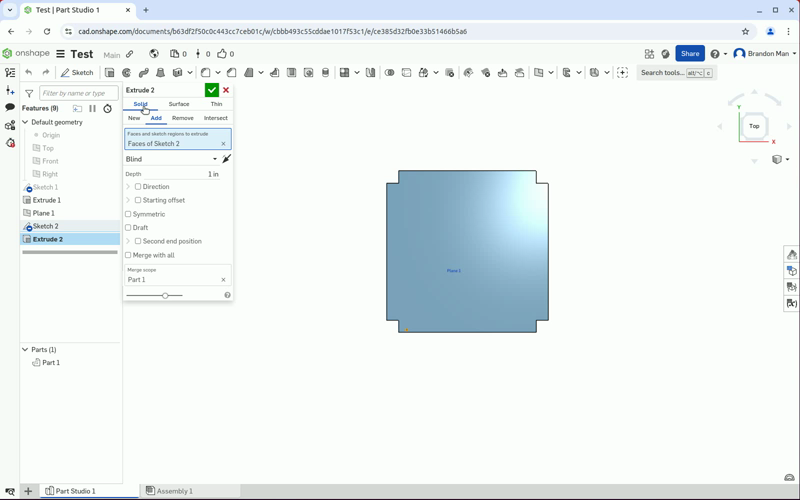
click(143, 106)
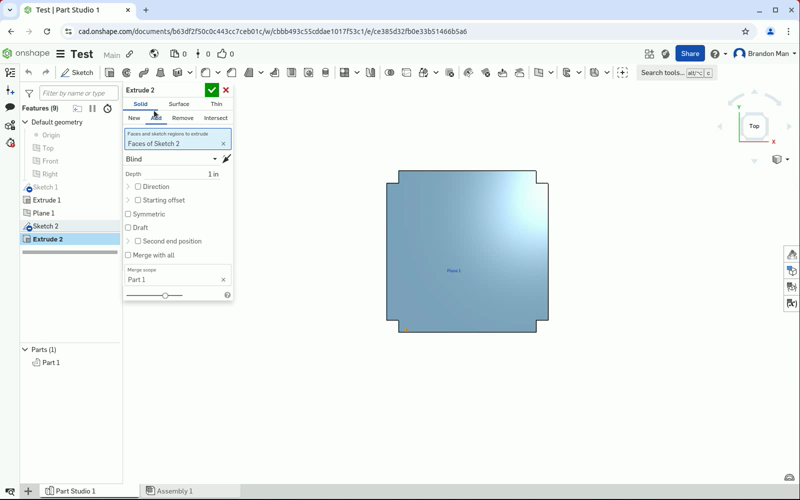
mouse_move(186, 120)
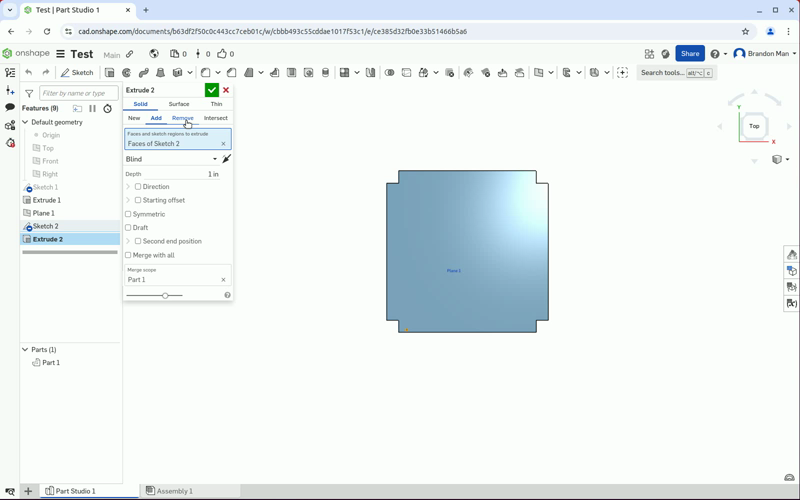
click(186, 120)
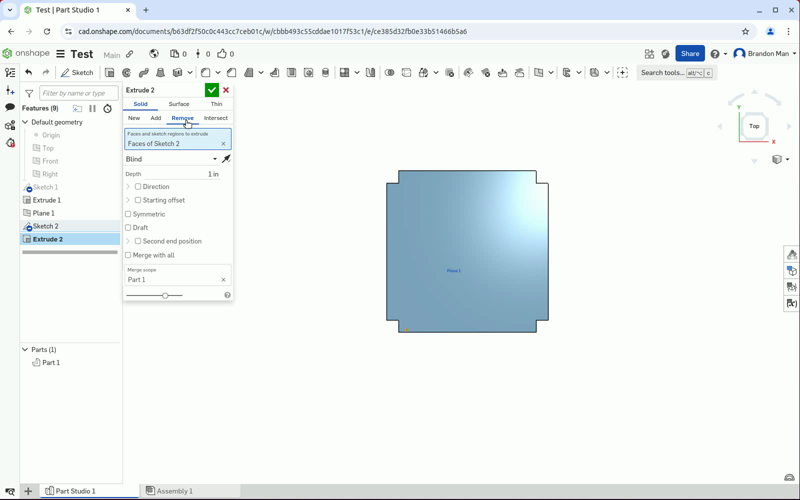
key(tab, 4)
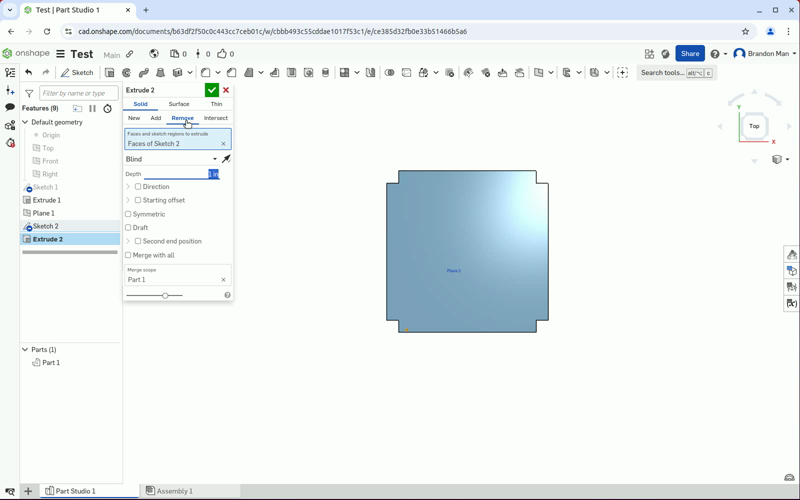
text(1.204)
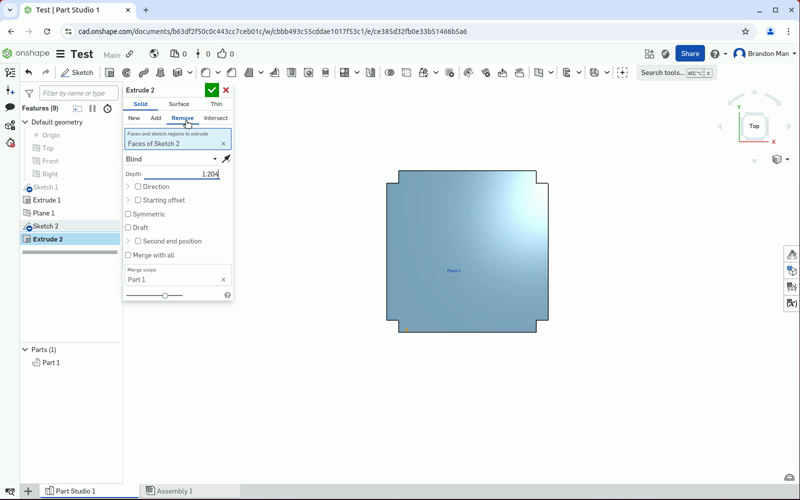
key(tab, 6)
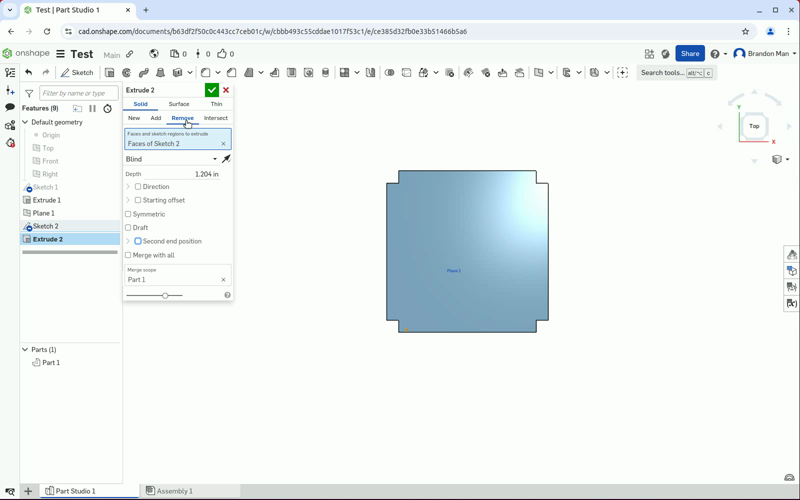
key(space)
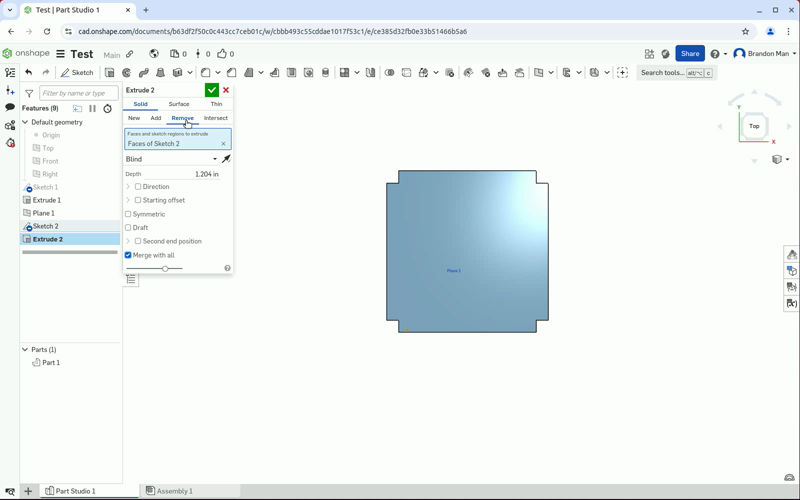
key(enter)
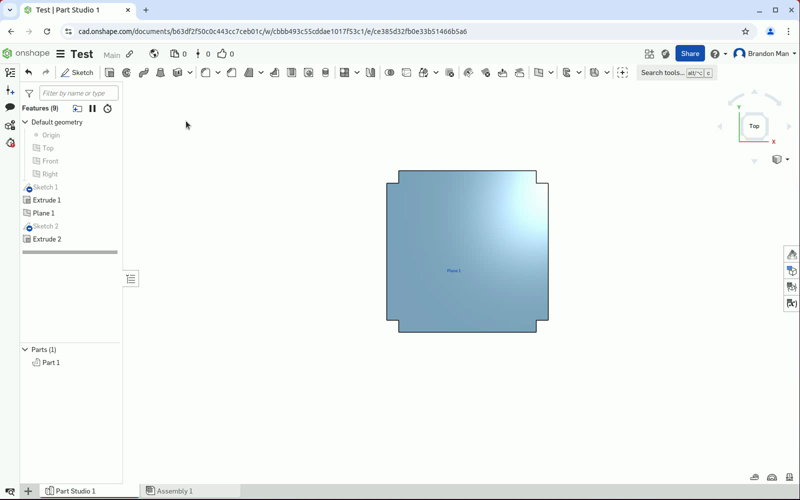
key(shift+h)
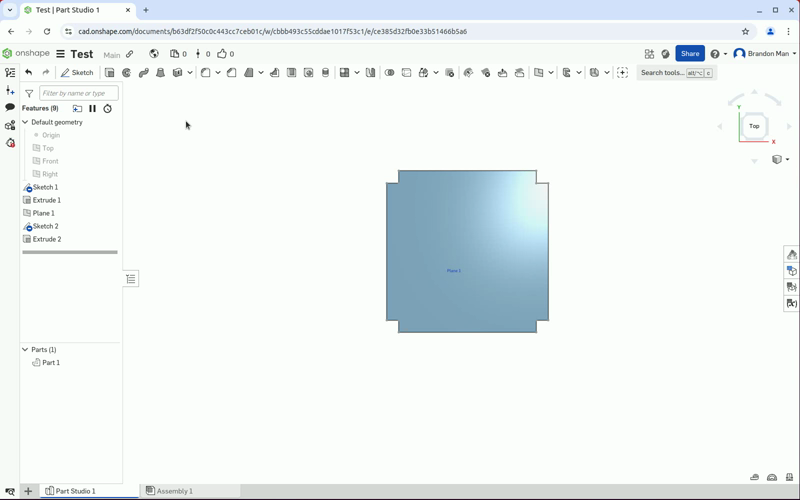
key(shift+h)
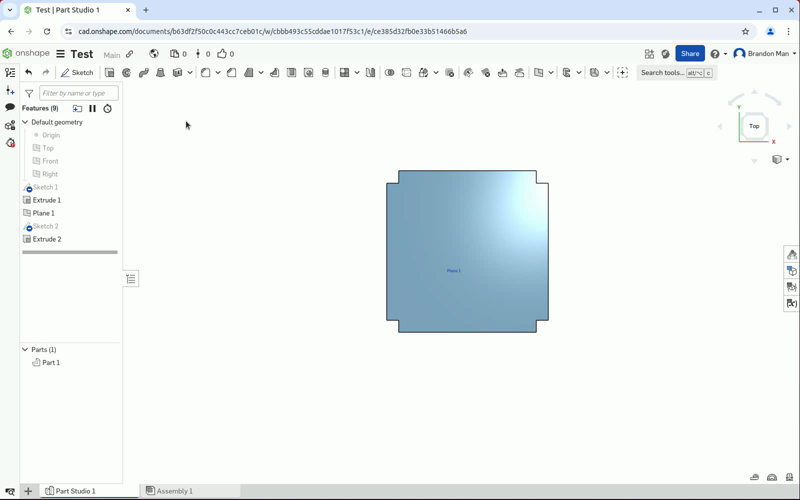
mouse_move(73, 189)
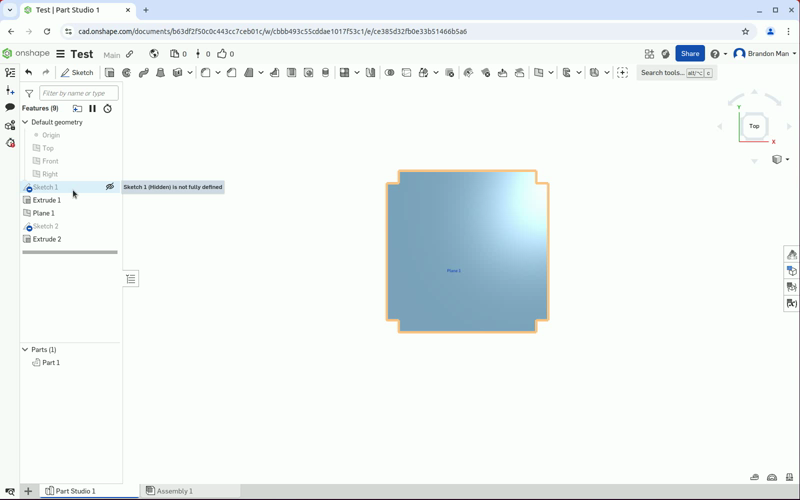
click(73, 189)
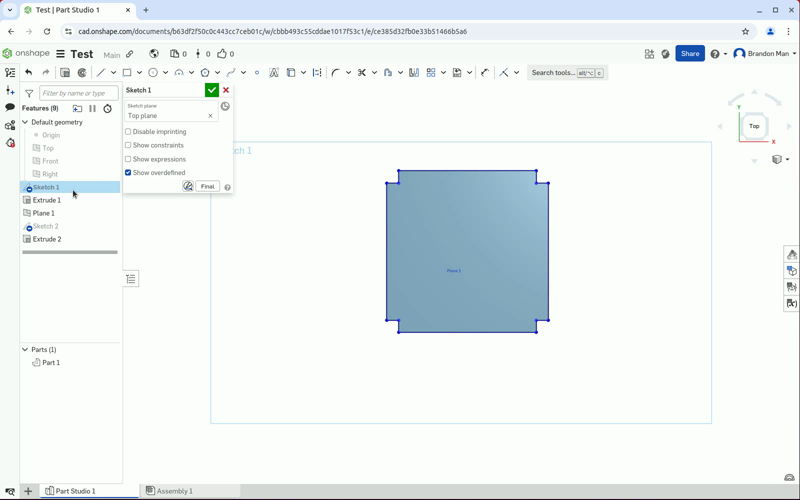
mouse_move(229, 92)
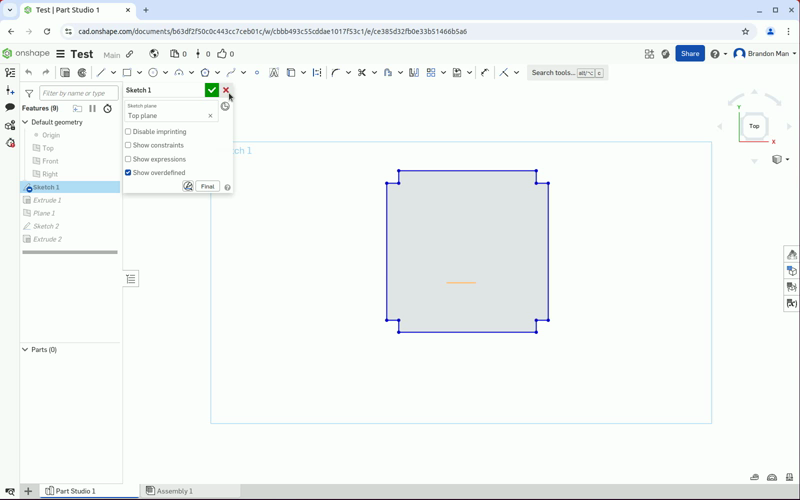
click(229, 92)
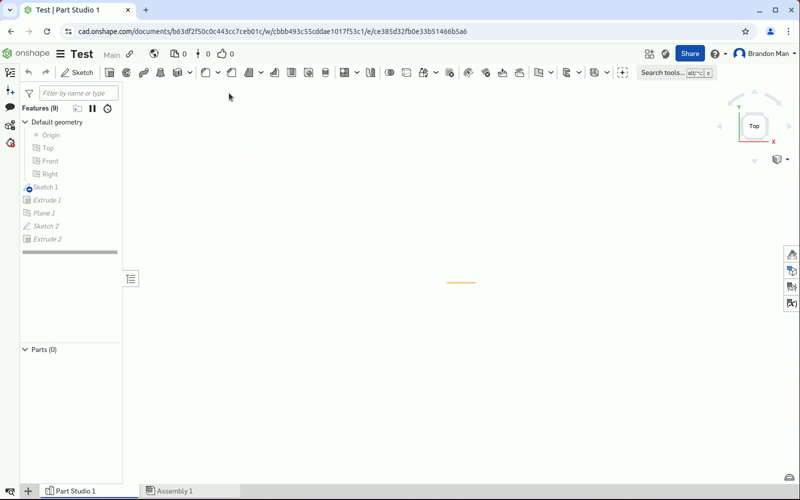
key(shift+s)
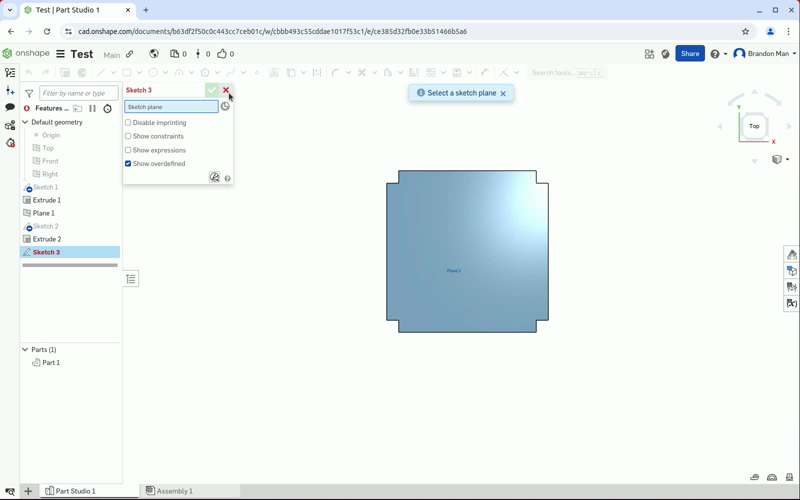
mouse_move(73, 215)
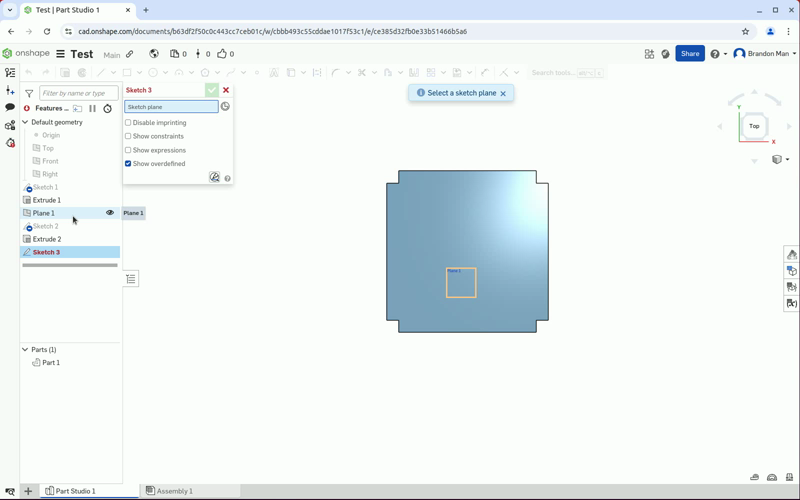
click(73, 215)
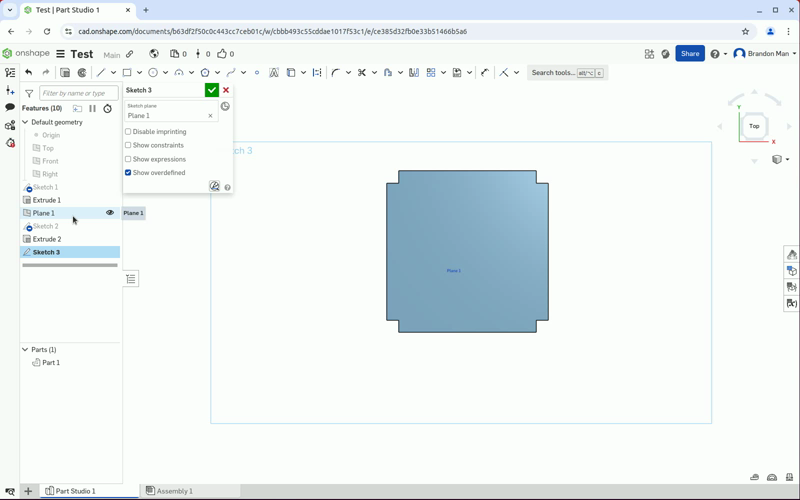
mouse_move(73, 352)
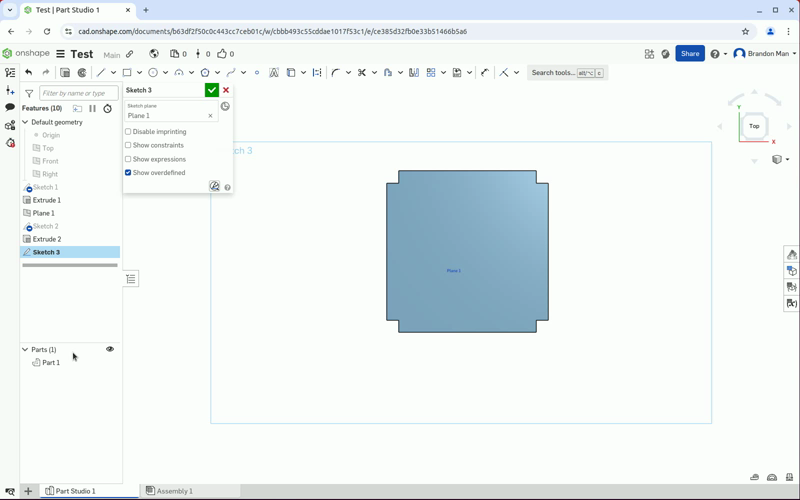
key(y)
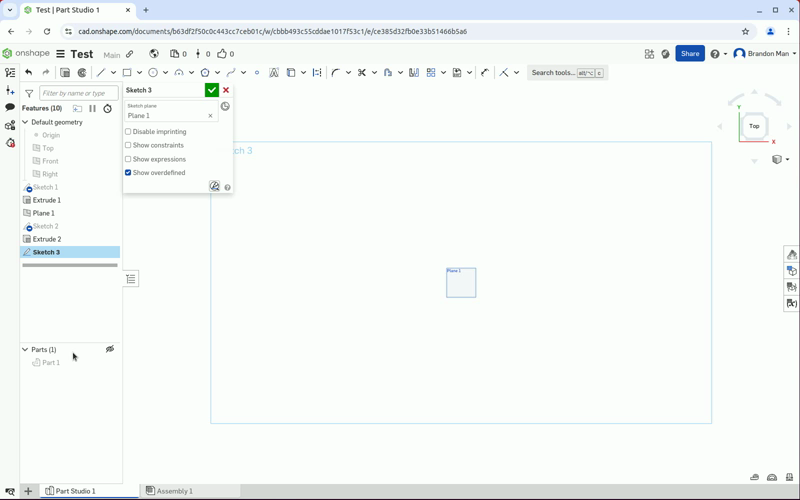
key(c)
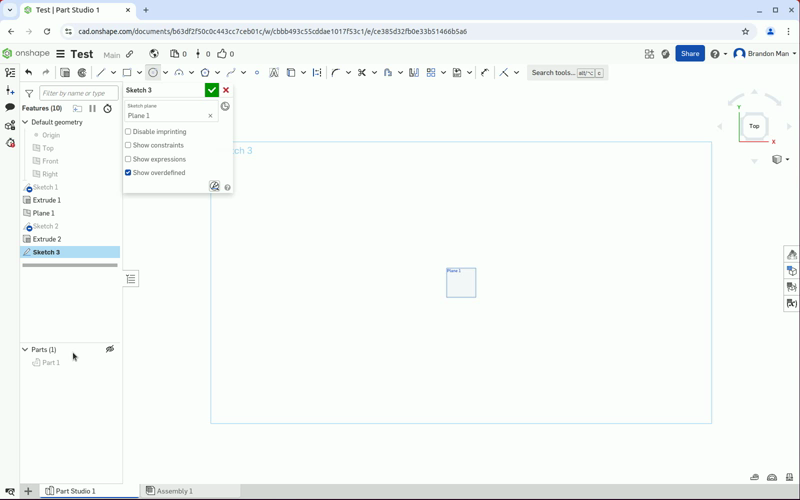
key_down(shift)
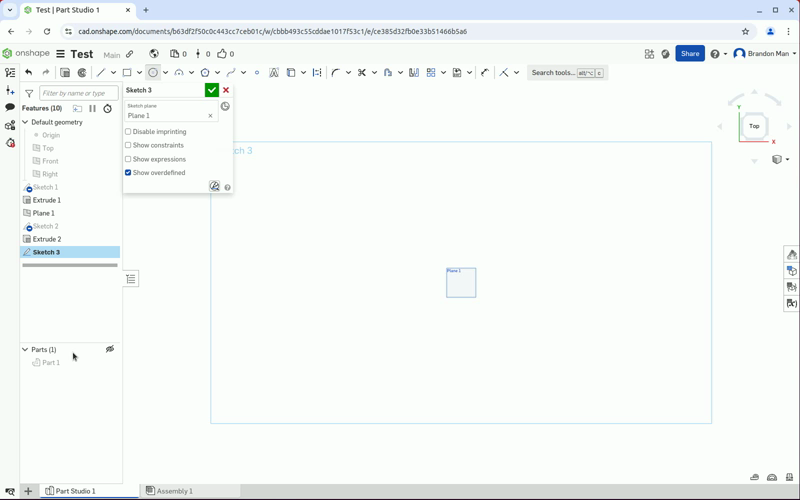
mouse_move(406, 172)
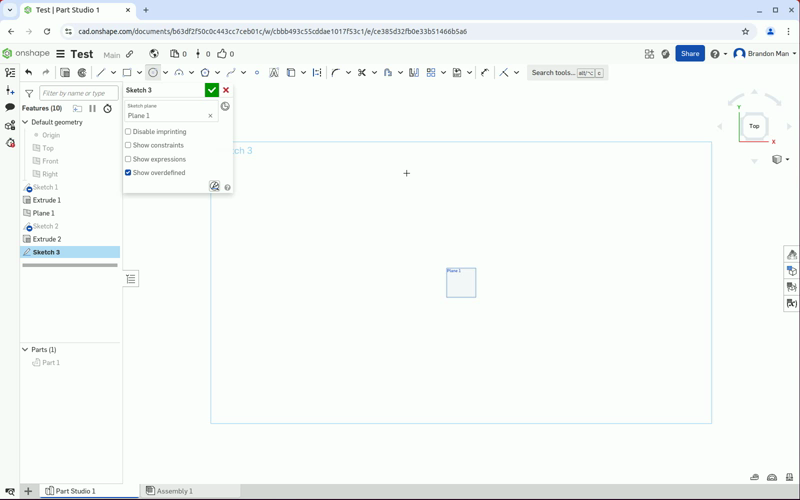
click(406, 172)
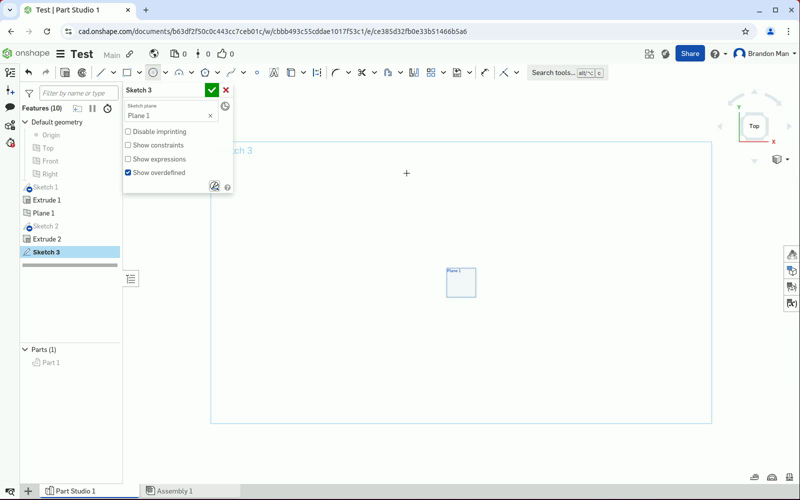
key_up(shift)
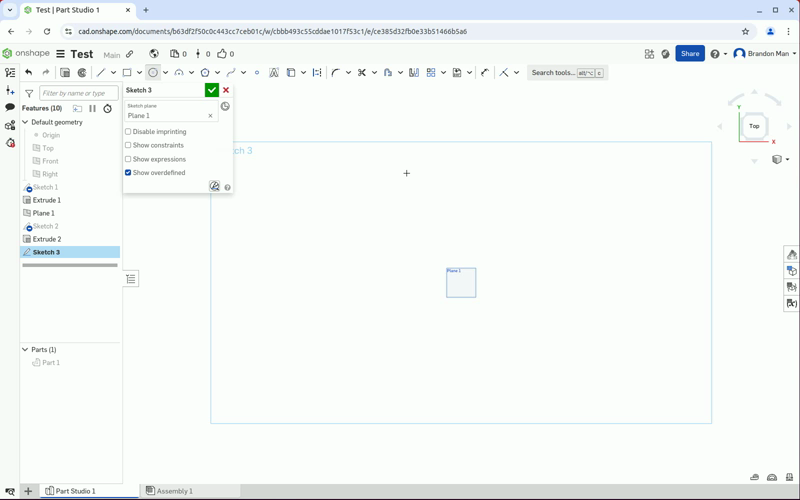
mouse_move(407, 172)
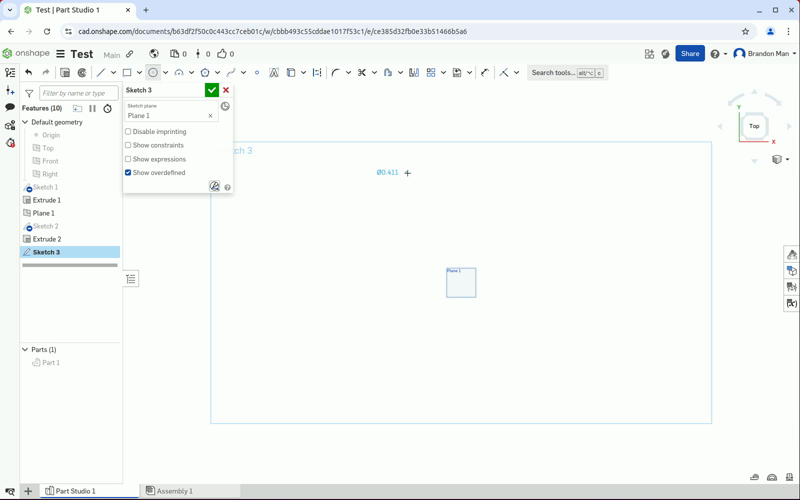
scroll(6)
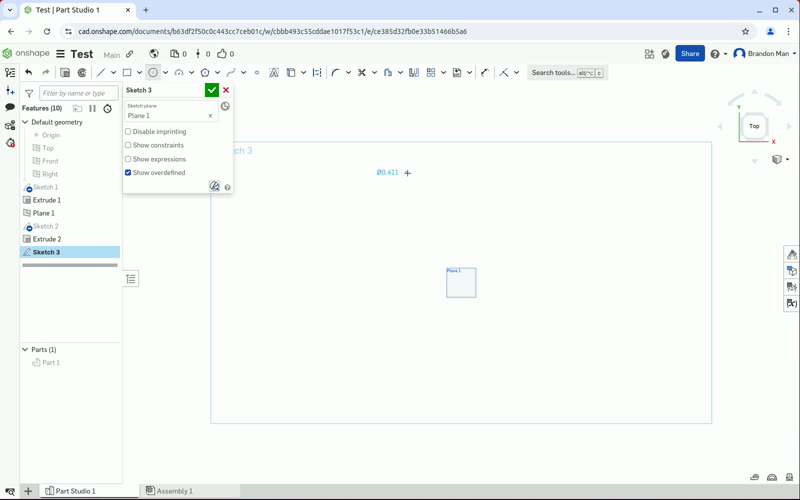
scroll(6)
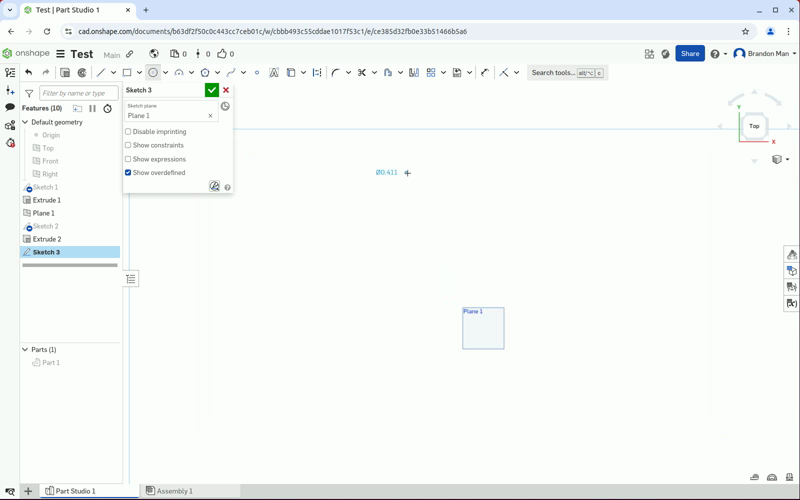
scroll(6)
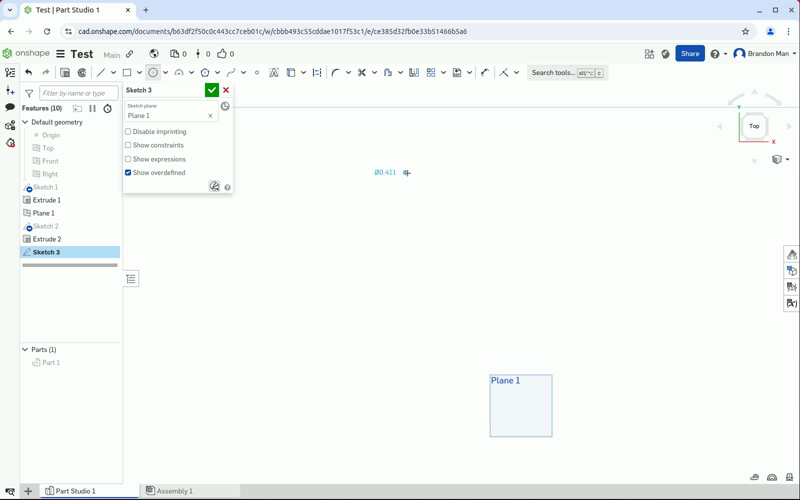
scroll(6)
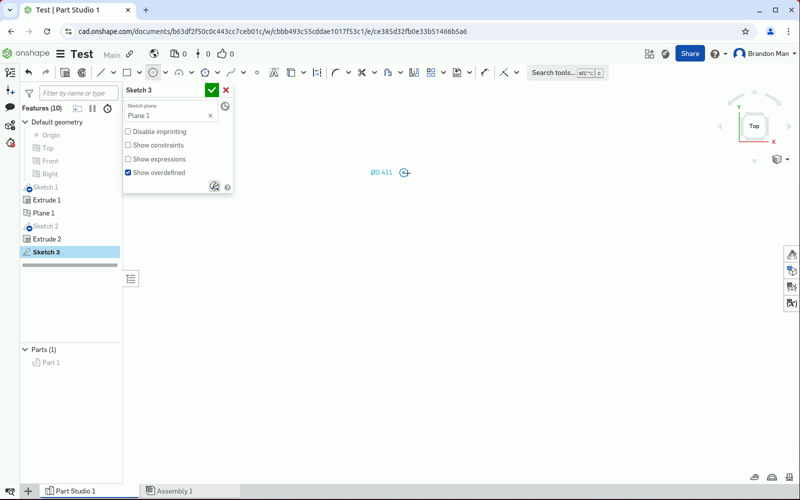
scroll(6)
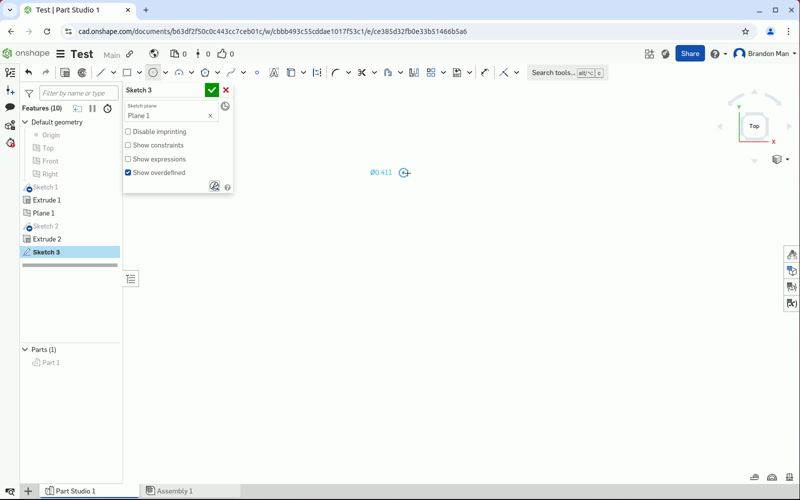
scroll(6)
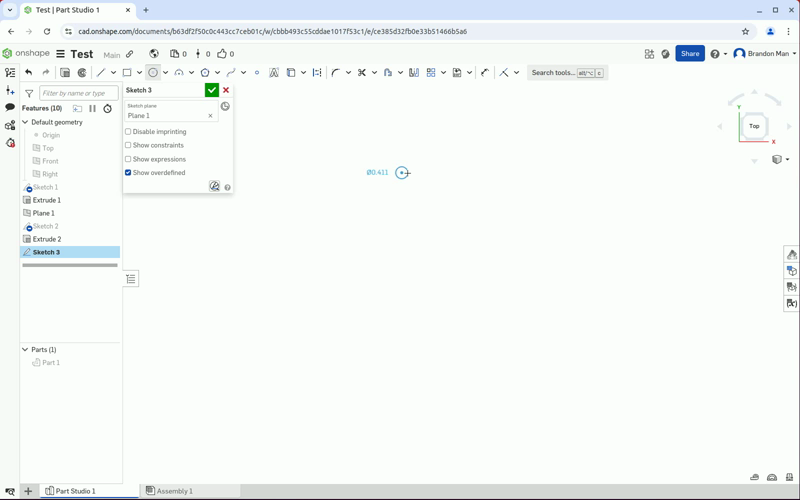
scroll(6)
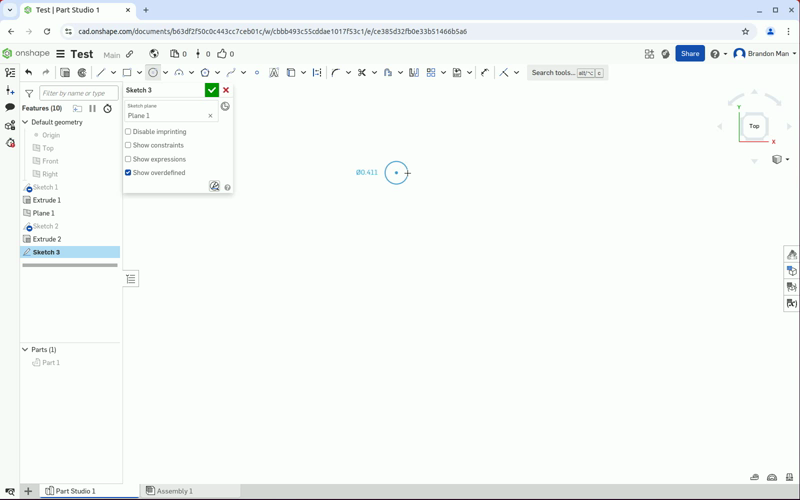
click(407, 172)
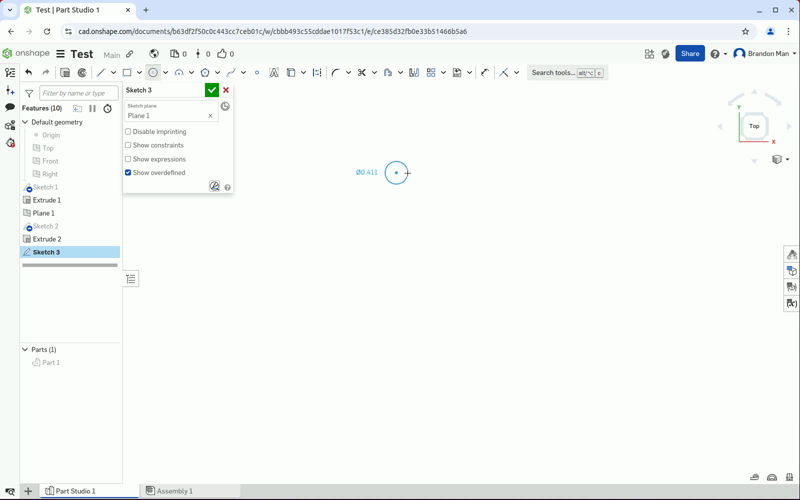
scroll(-6)
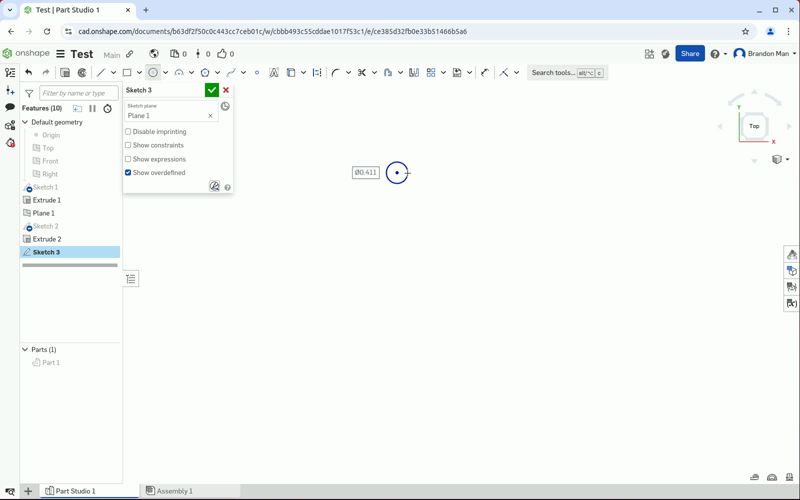
scroll(-6)
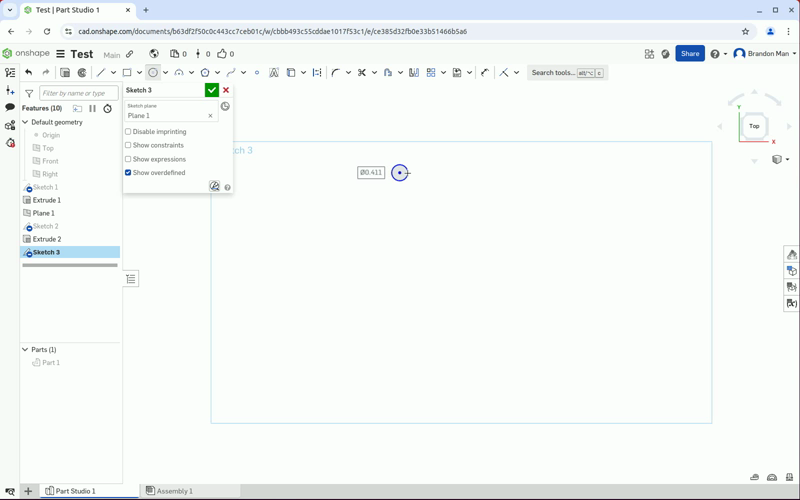
scroll(-6)
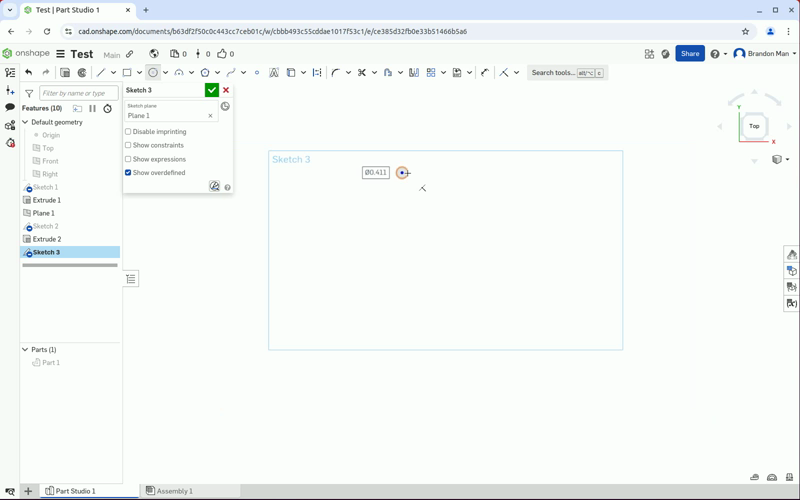
scroll(-6)
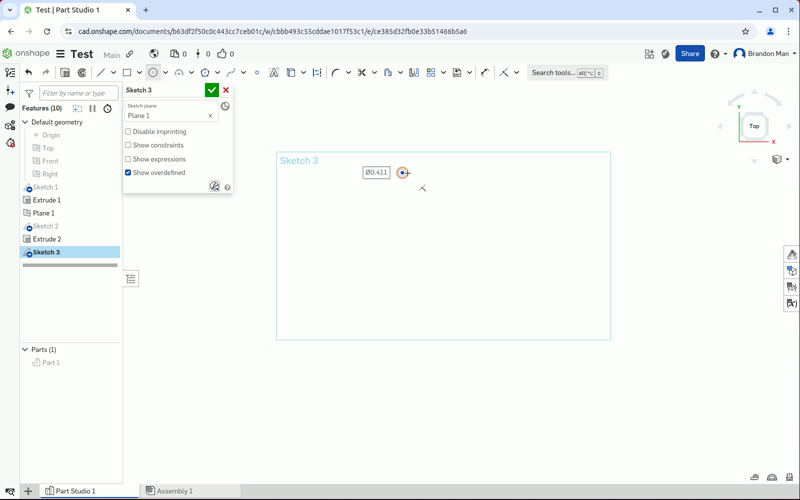
scroll(-6)
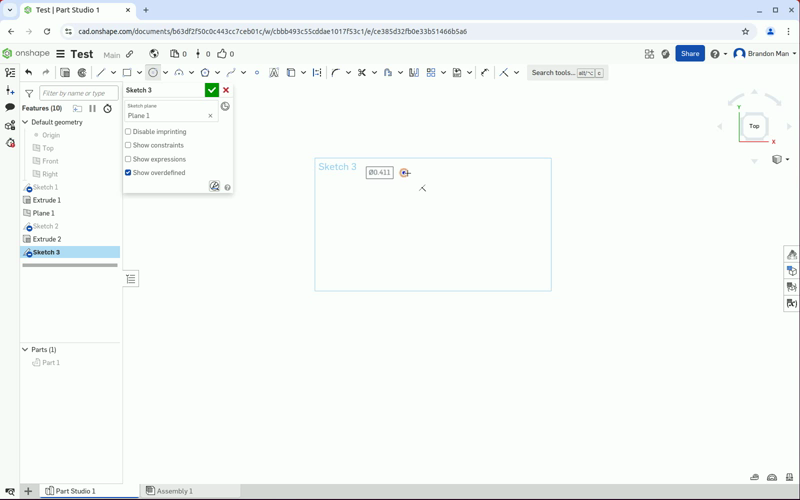
scroll(-6)
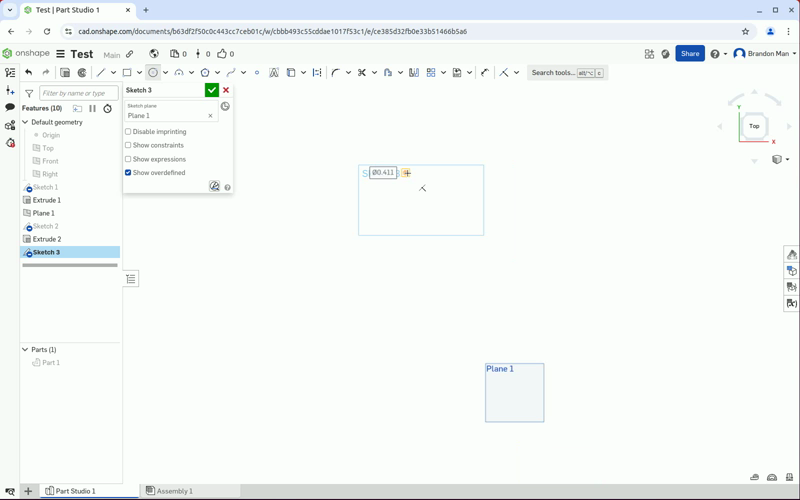
scroll(-6)
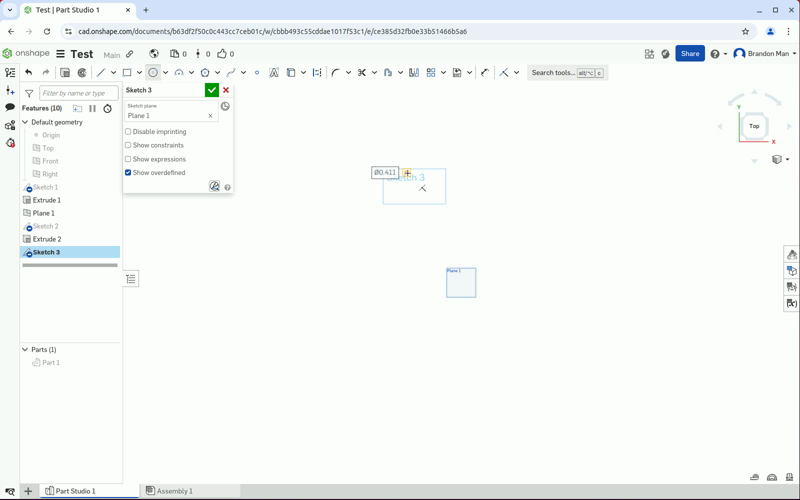
key(esc)
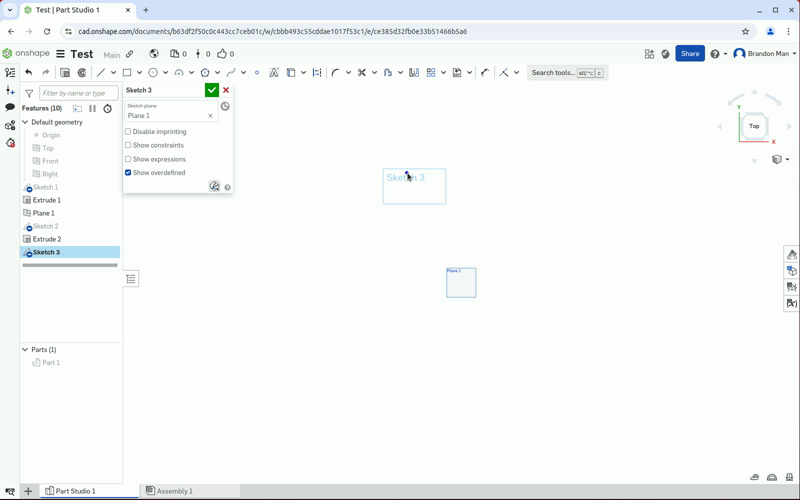
mouse_move(407, 172)
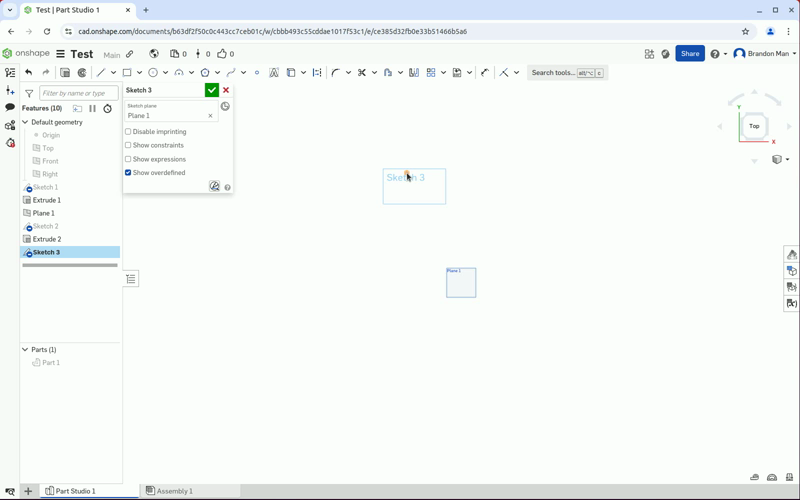
scroll(6)
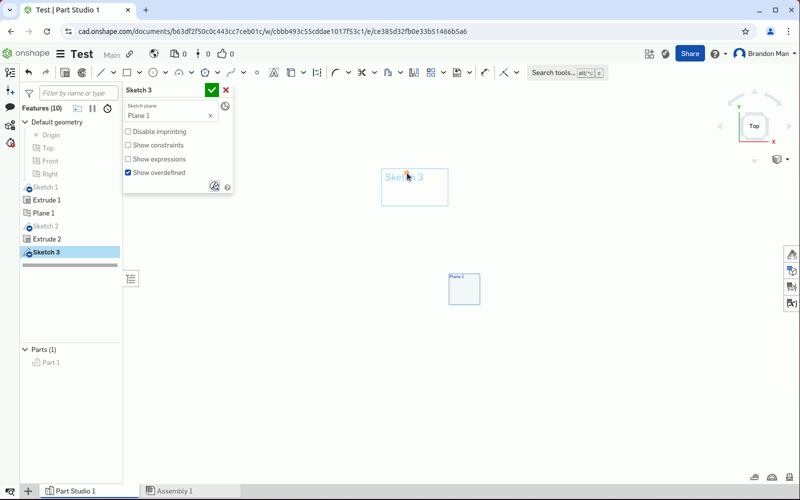
scroll(6)
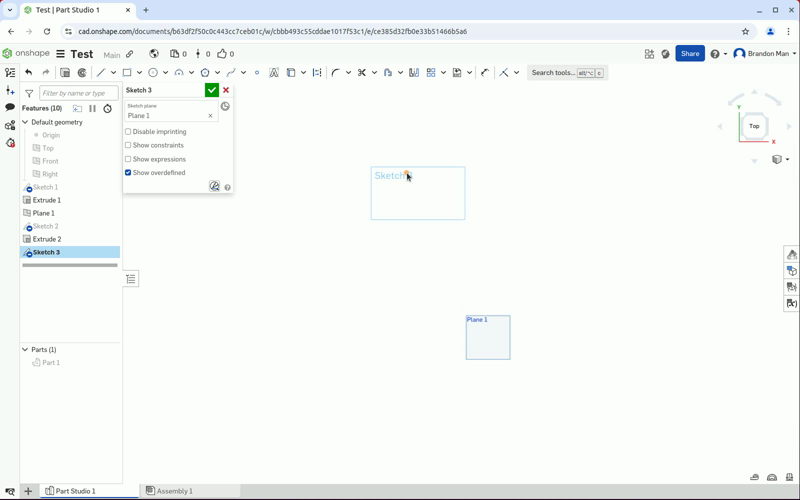
scroll(6)
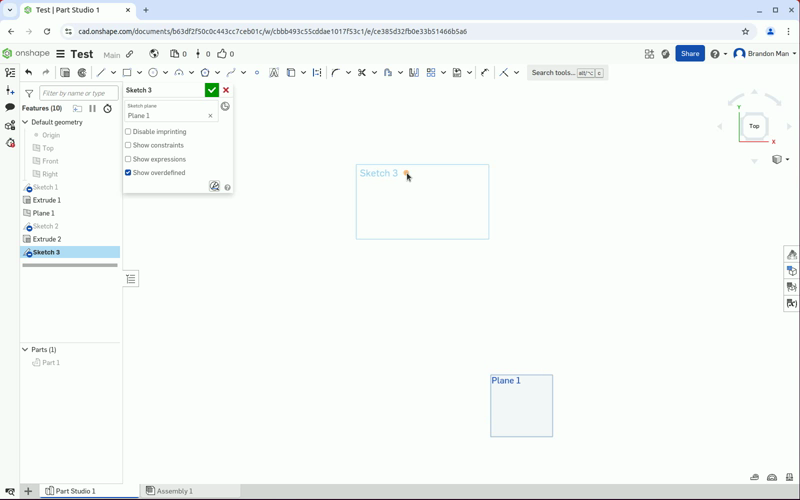
scroll(6)
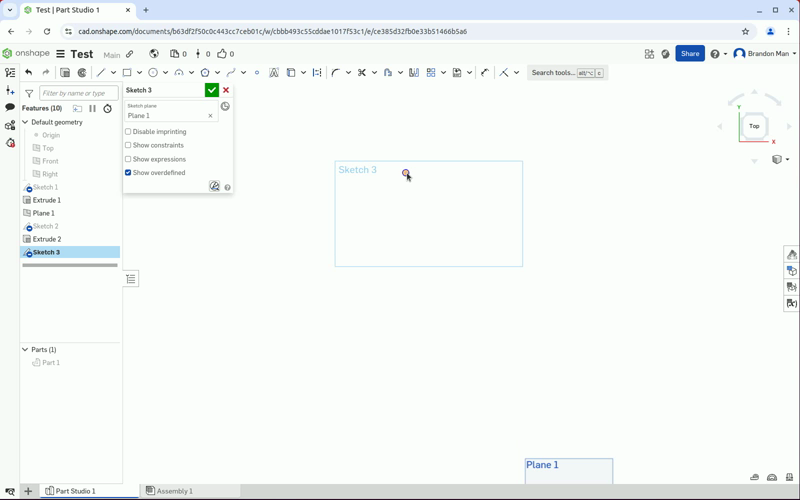
scroll(6)
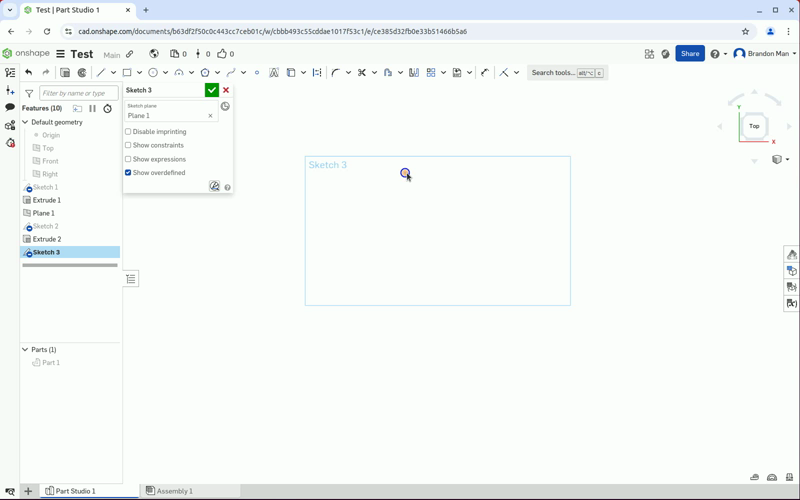
scroll(6)
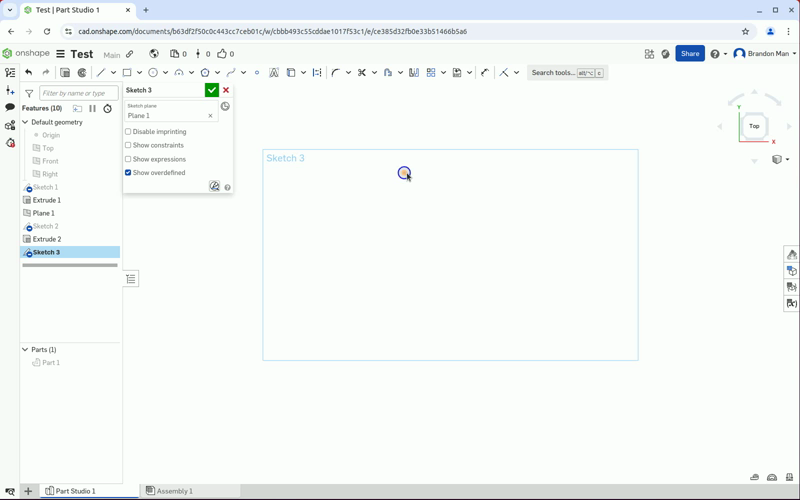
scroll(6)
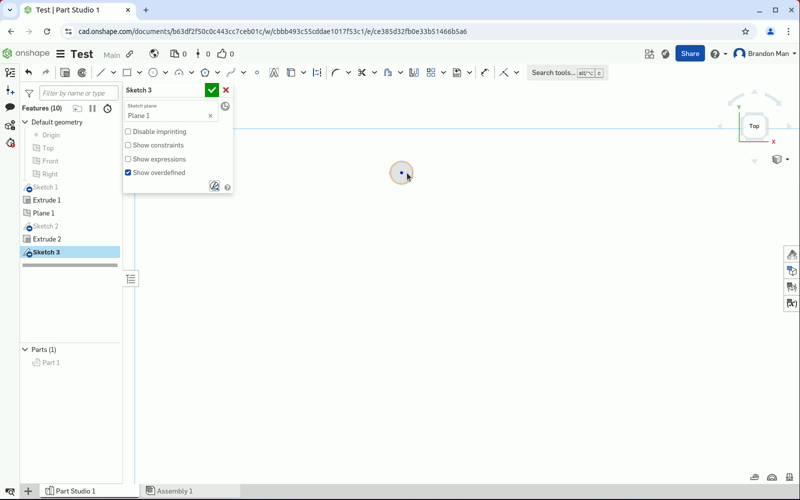
click(407, 172)
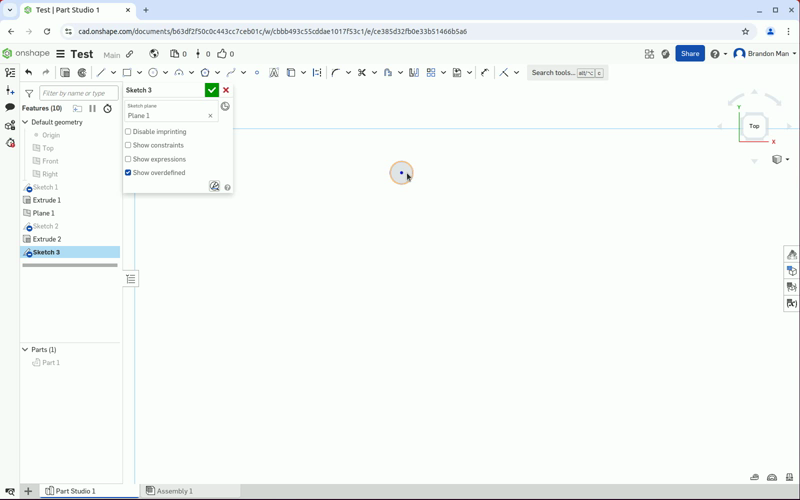
scroll(-6)
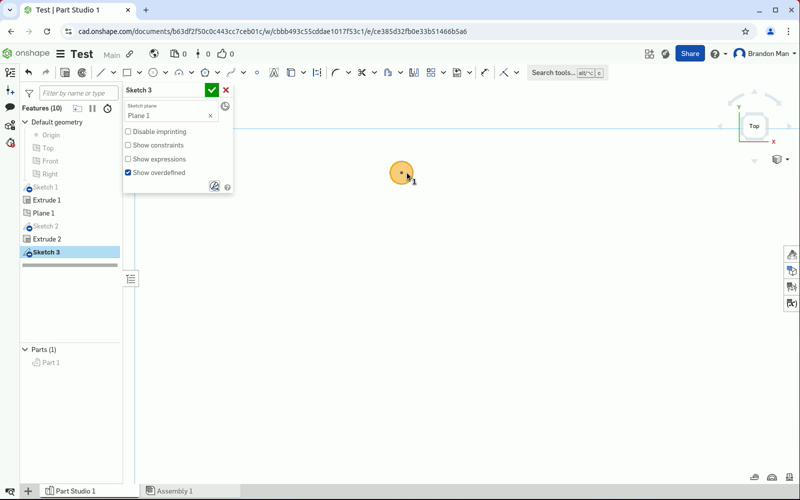
scroll(-6)
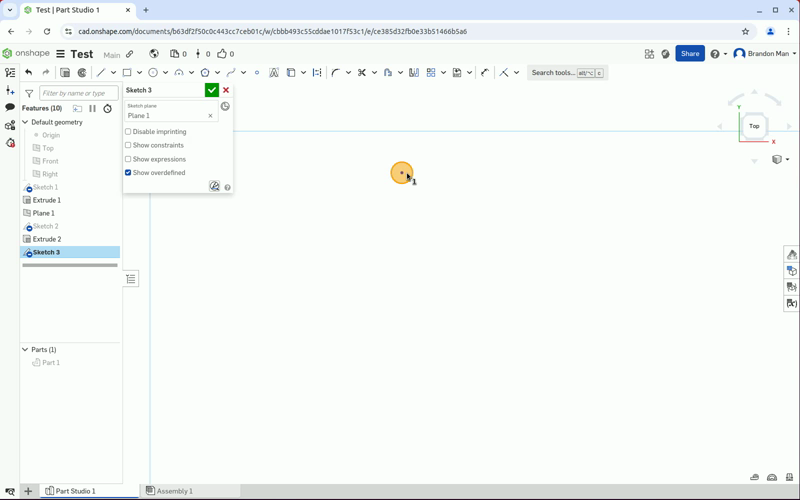
scroll(-6)
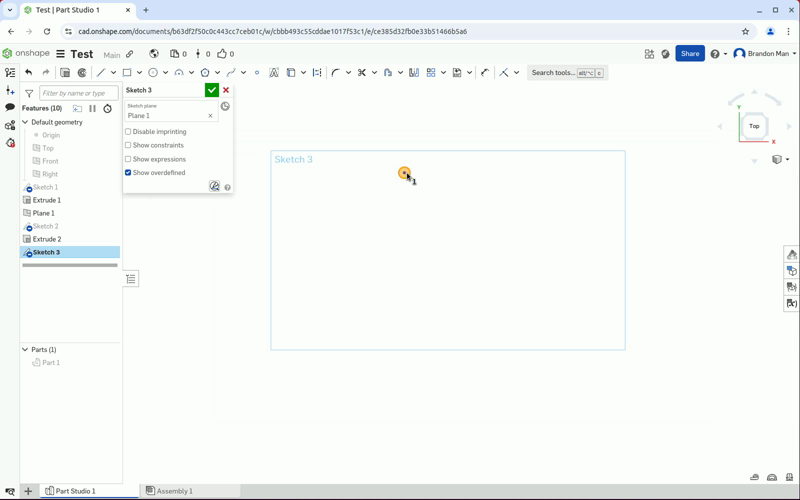
scroll(-6)
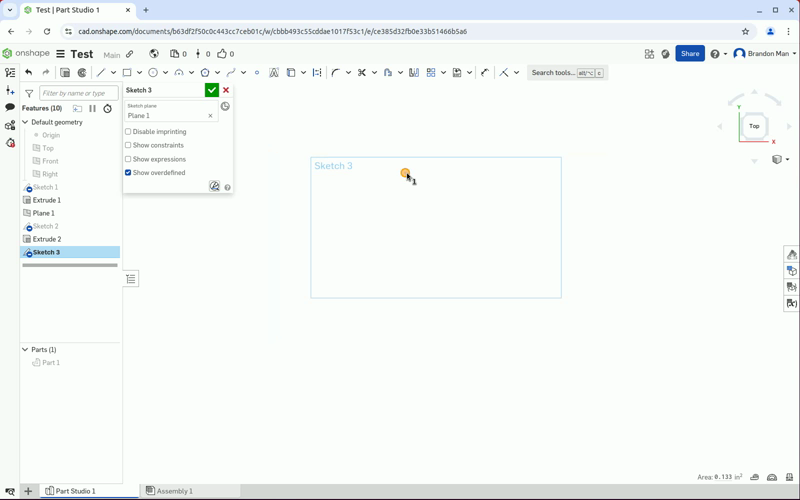
scroll(-6)
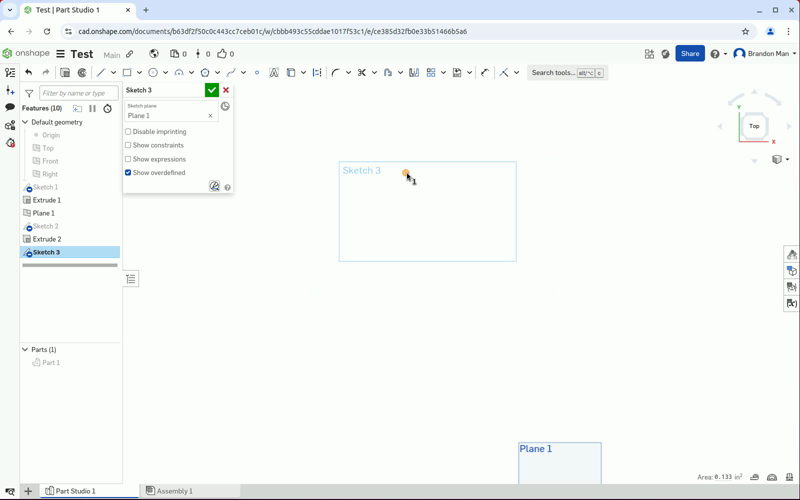
scroll(-6)
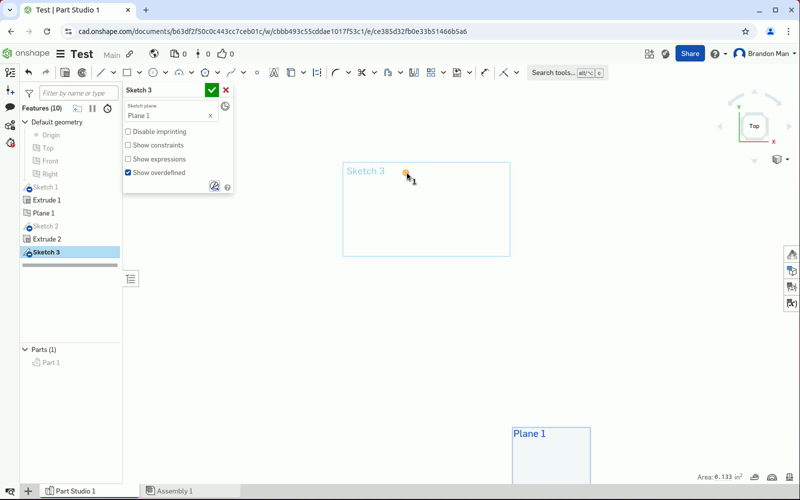
scroll(-6)
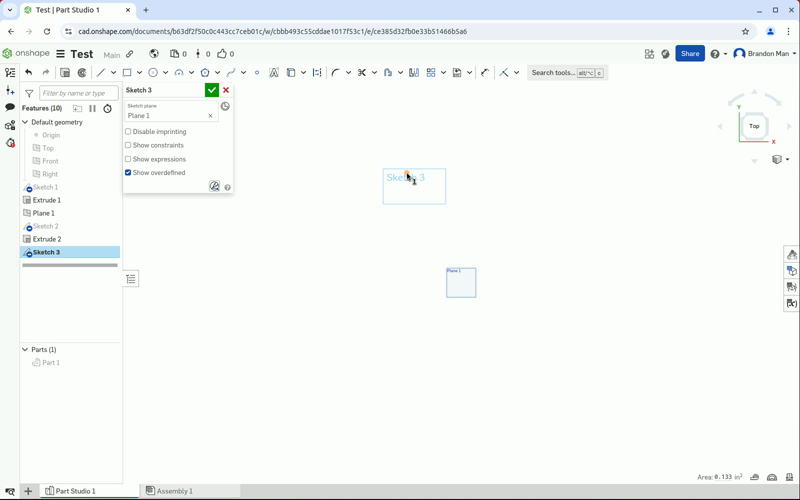
mouse_move(73, 352)
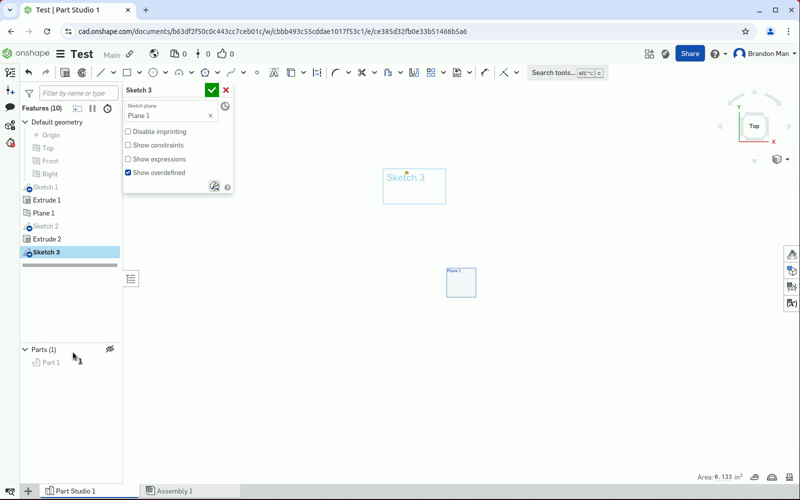
key(shift+y)
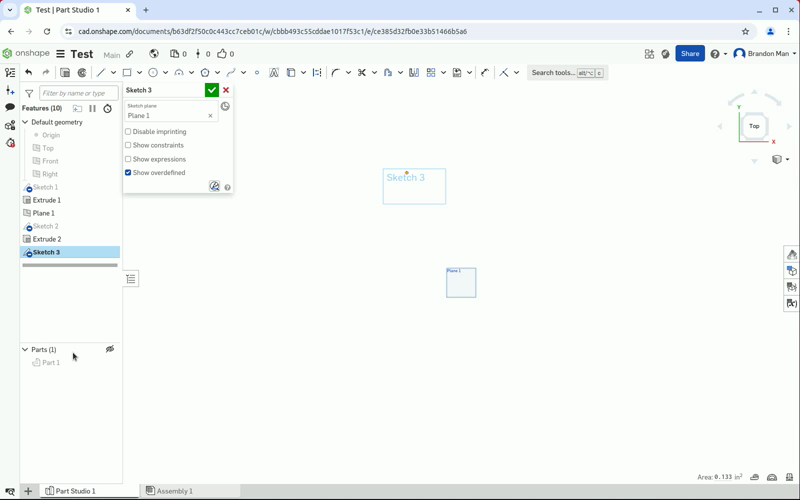
key(shift+e)
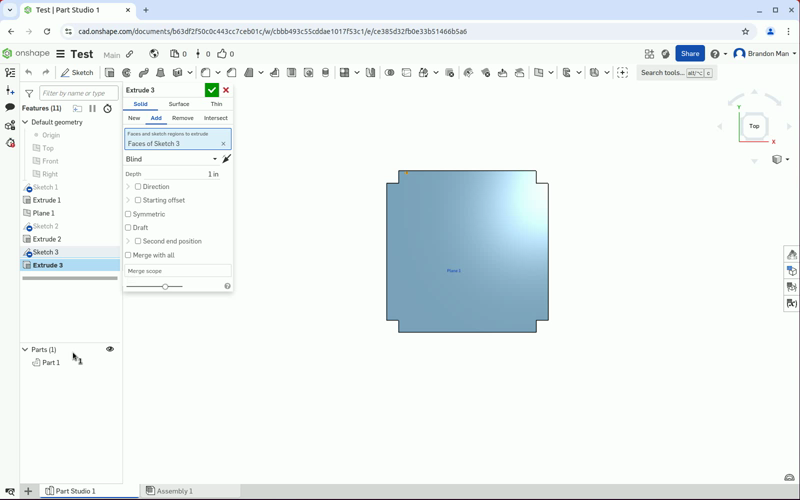
mouse_move(143, 106)
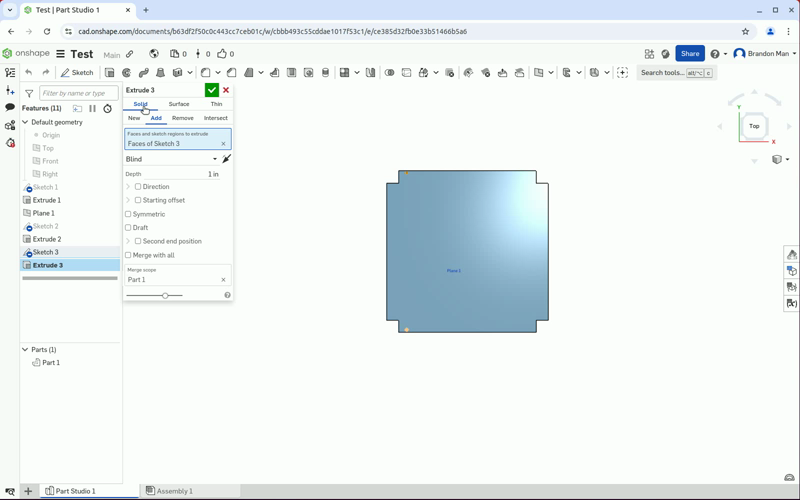
click(143, 106)
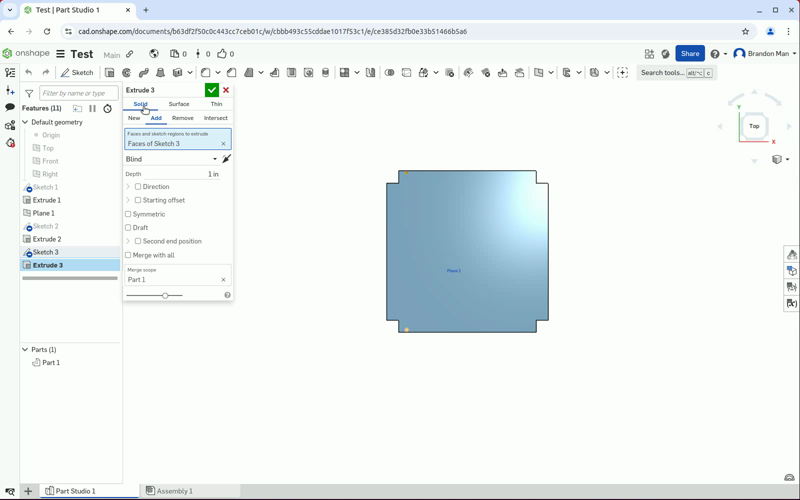
mouse_move(186, 120)
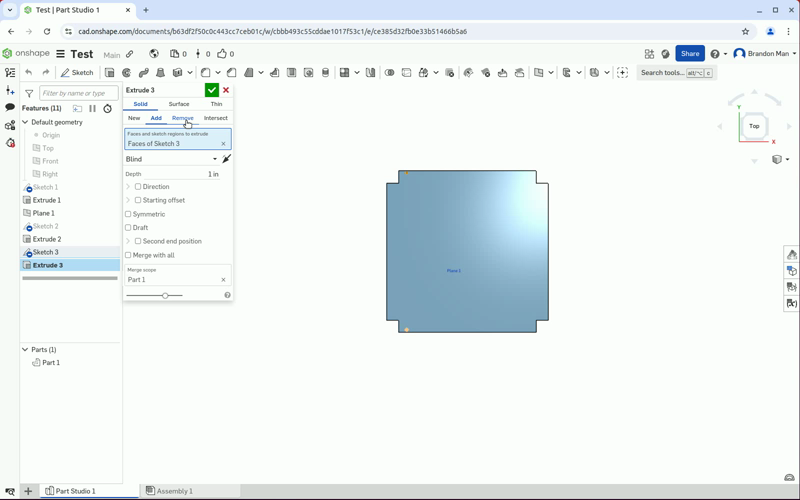
click(186, 120)
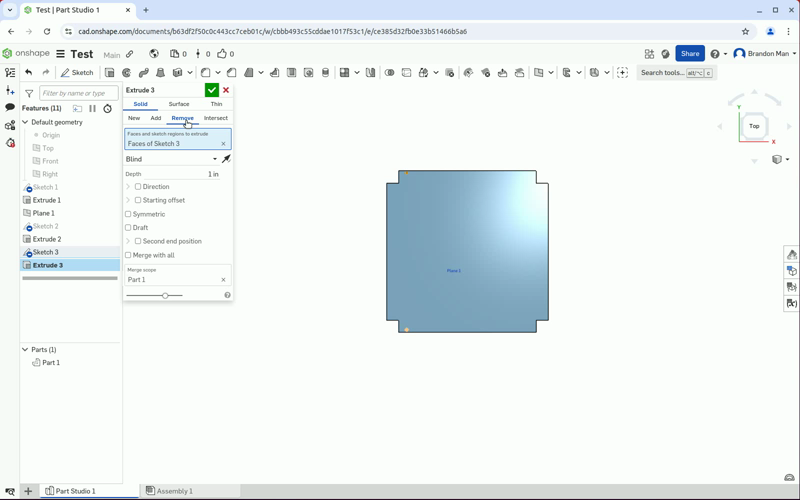
key(tab, 4)
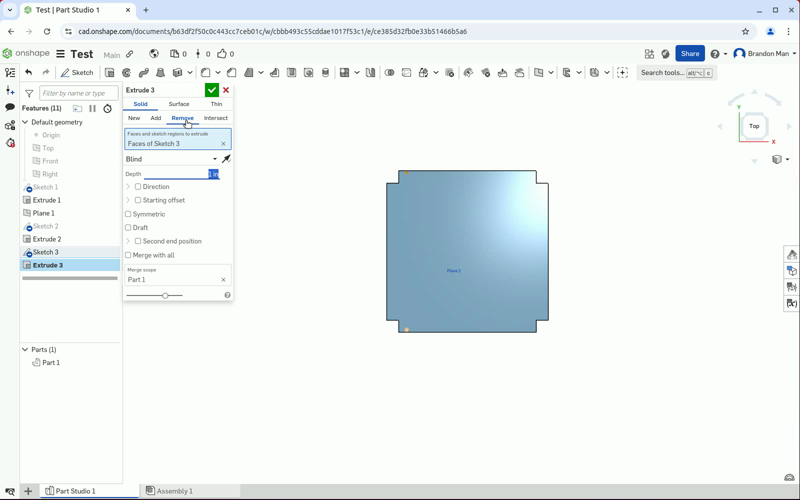
text(1.204)
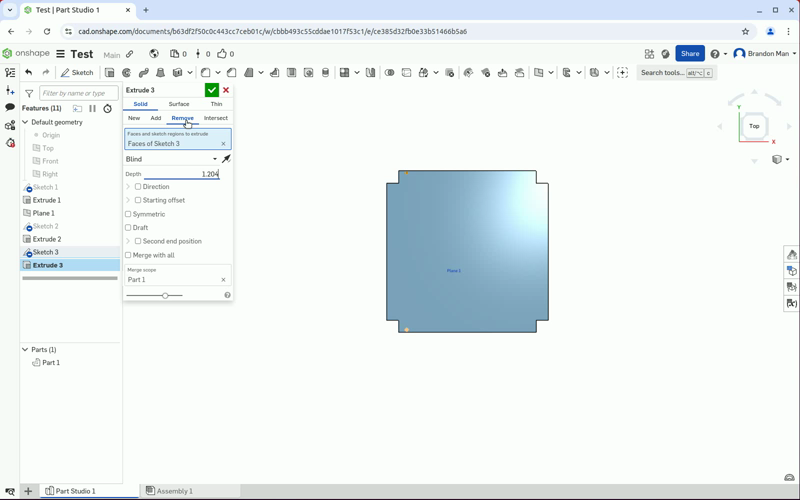
key(tab, 6)
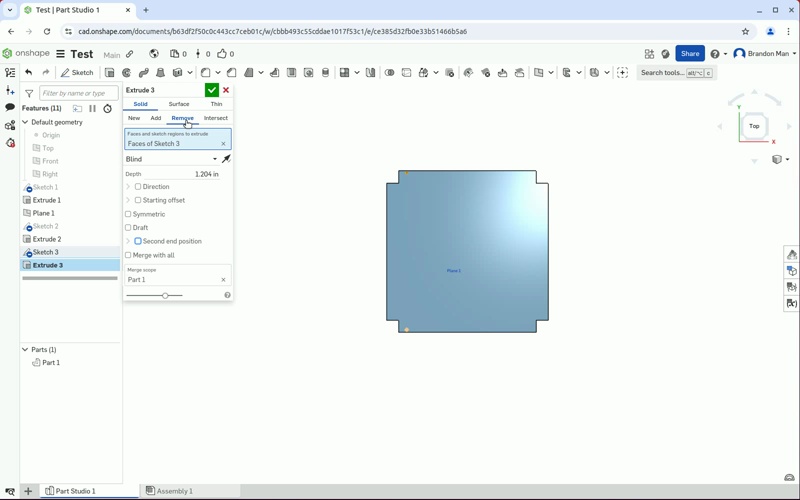
key(space)
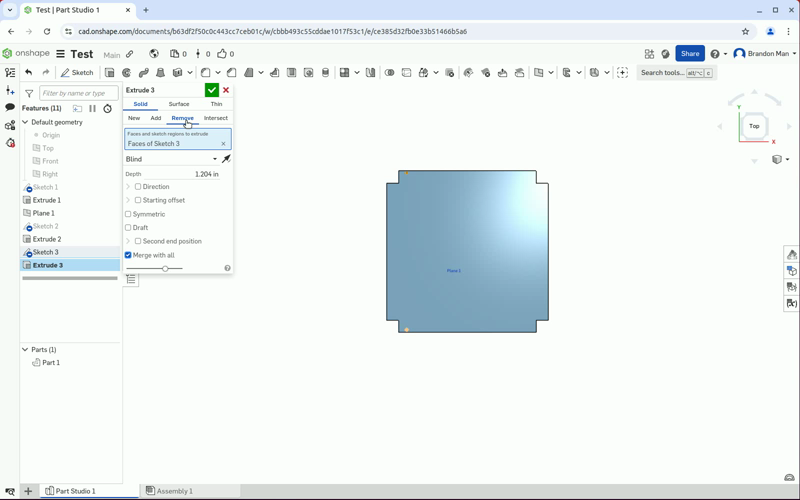
key(enter)
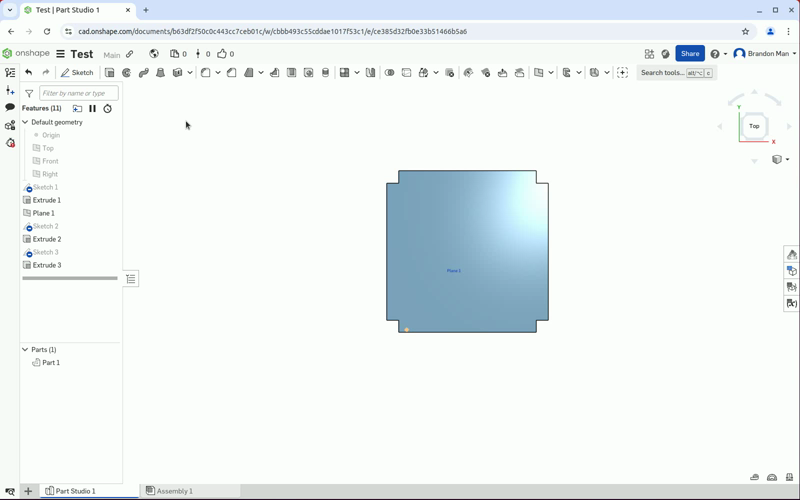
key(shift+h)
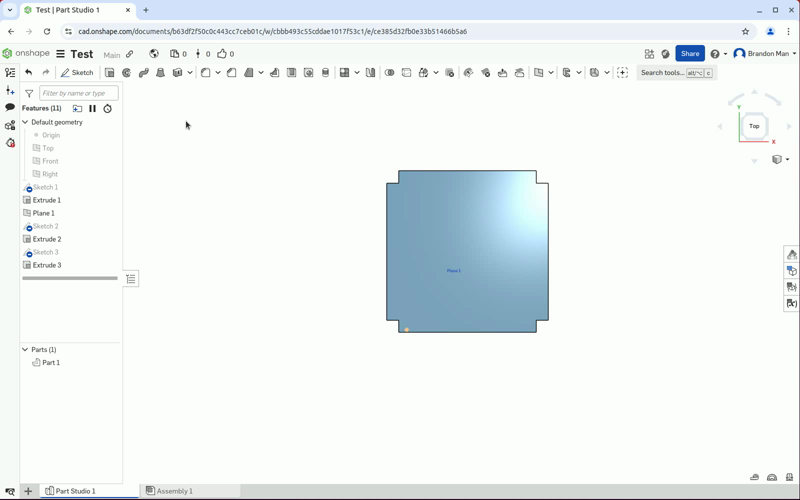
key(shift+h)
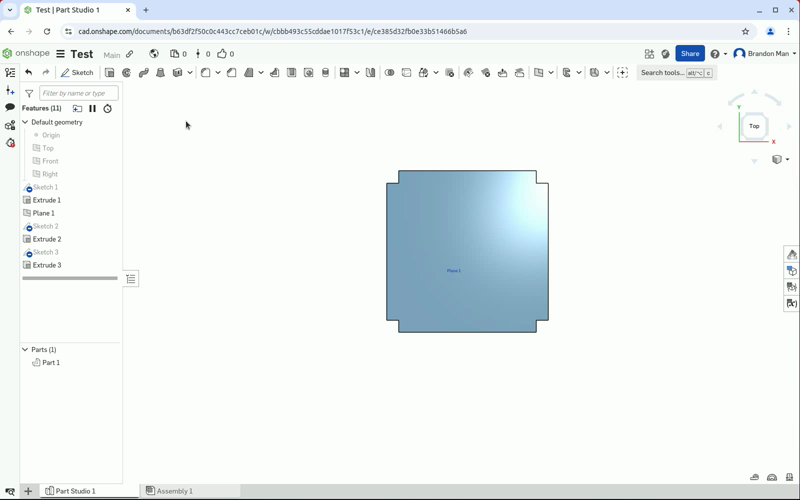
mouse_move(73, 189)
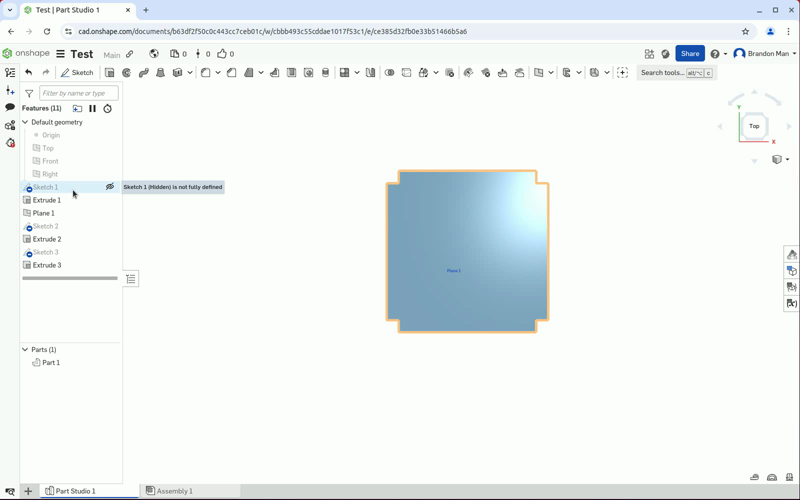
click(73, 189)
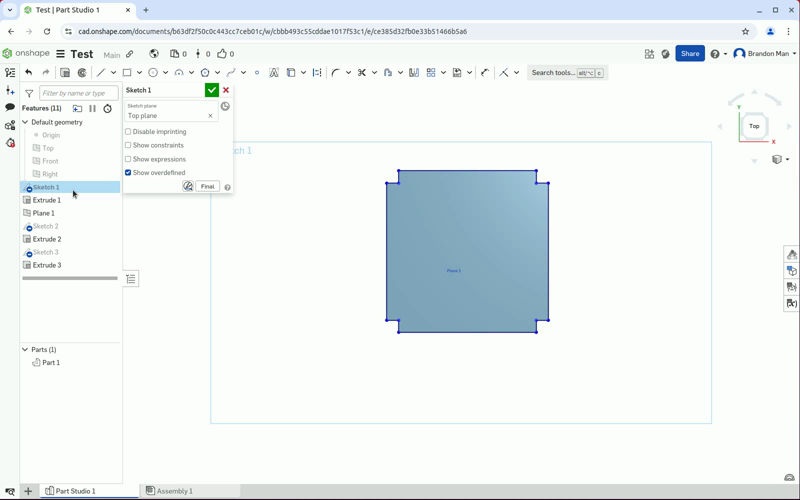
mouse_move(229, 92)
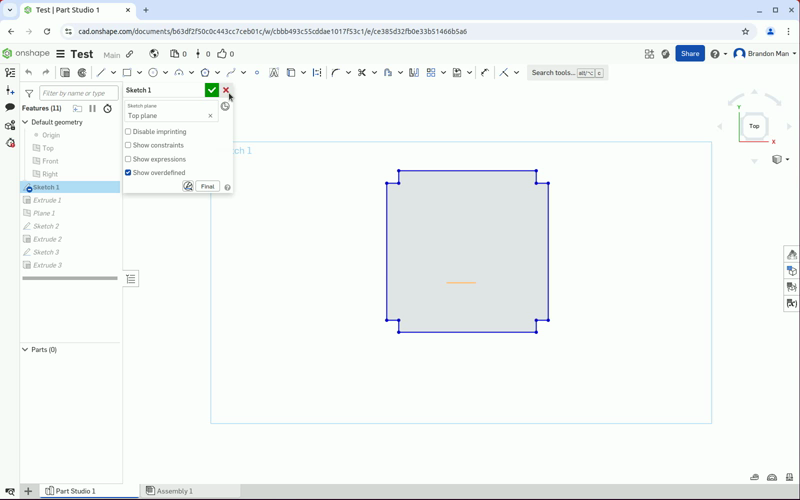
click(229, 92)
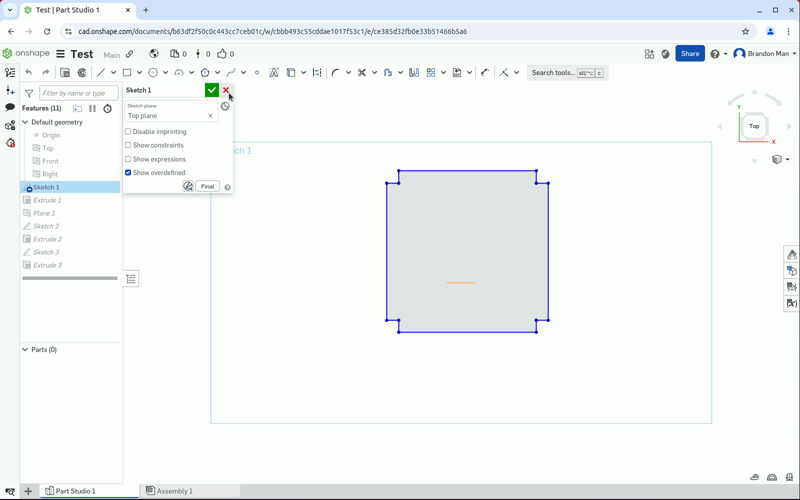
key(shift+s)
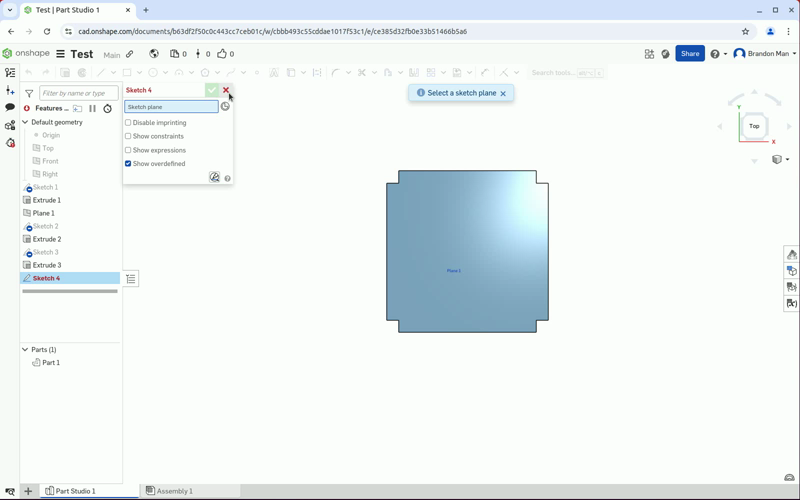
mouse_move(73, 215)
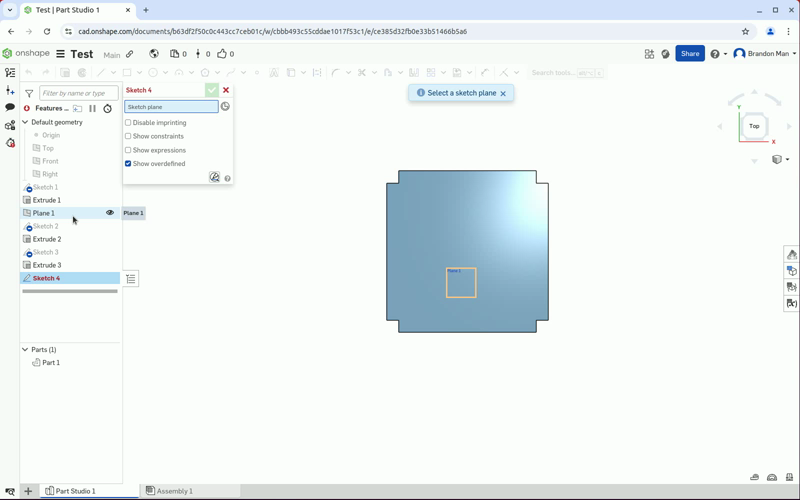
click(73, 215)
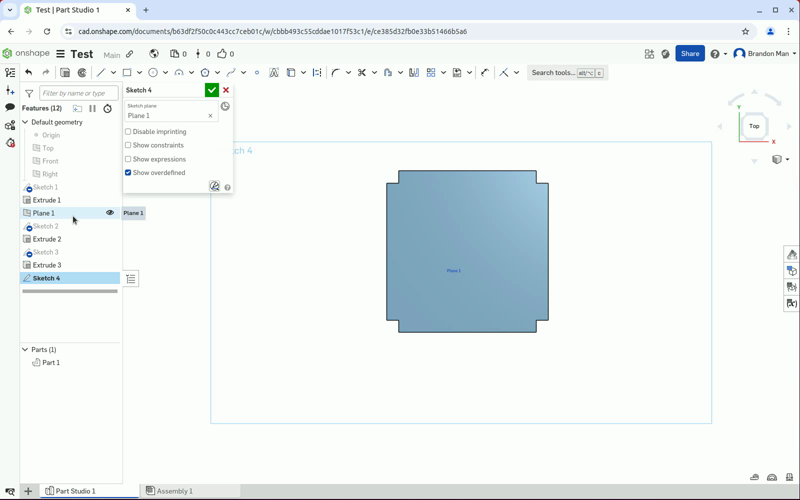
mouse_move(73, 352)
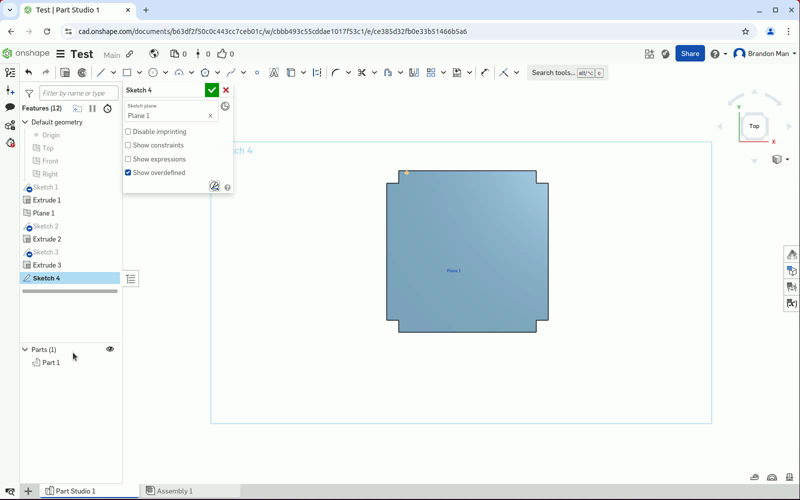
key(y)
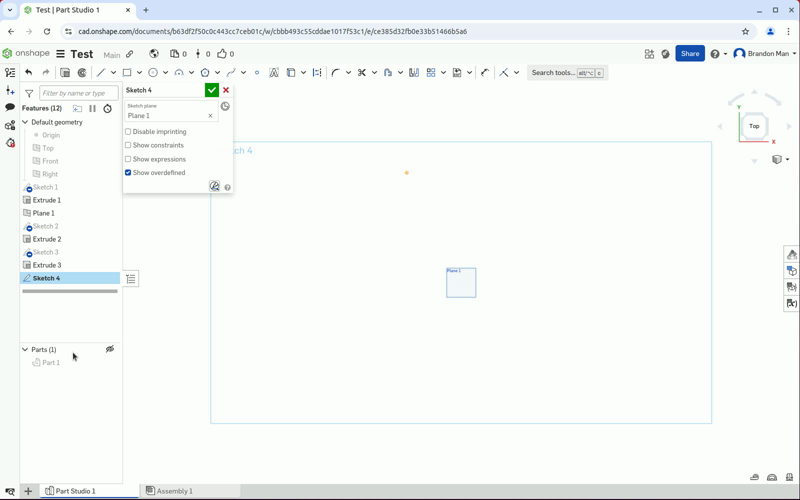
key(c)
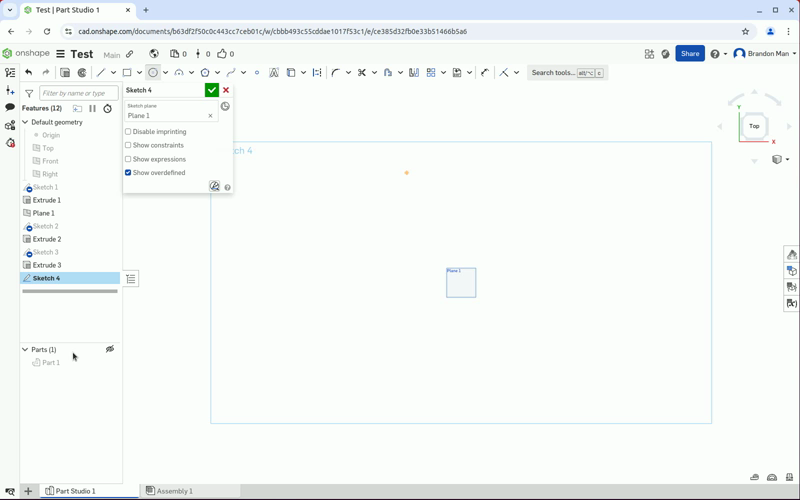
key_down(shift)
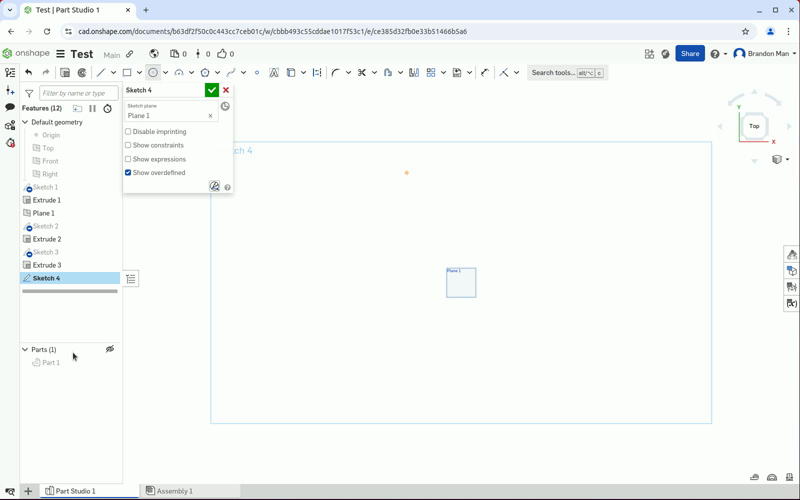
mouse_move(531, 172)
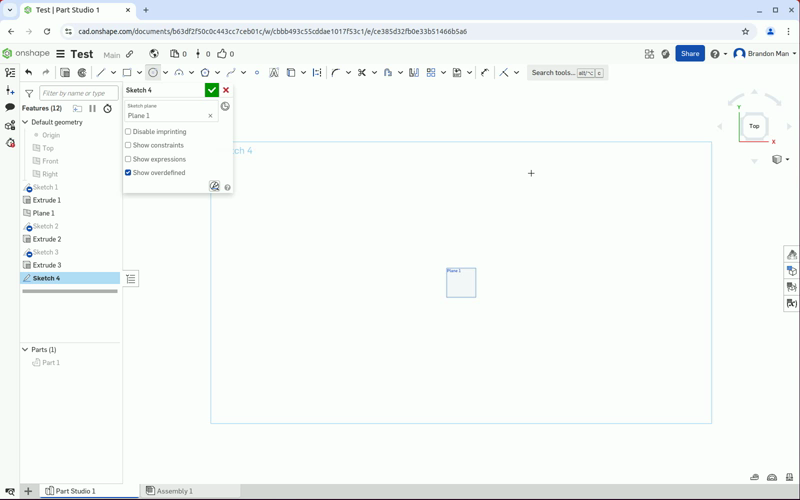
click(531, 172)
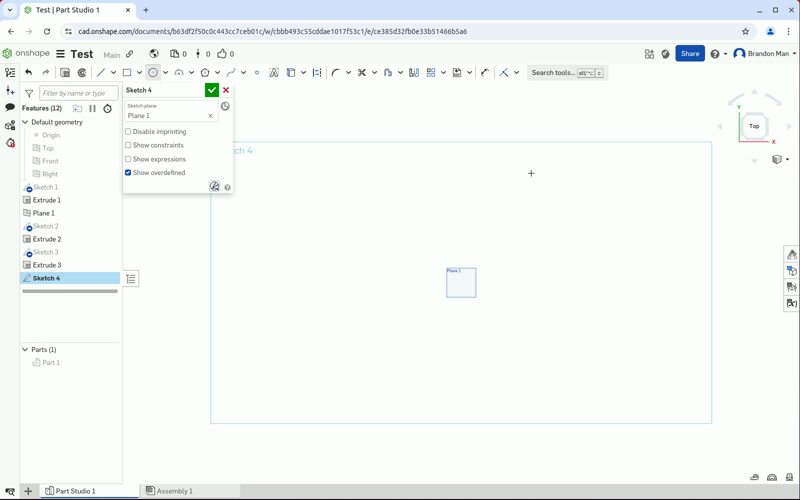
key_up(shift)
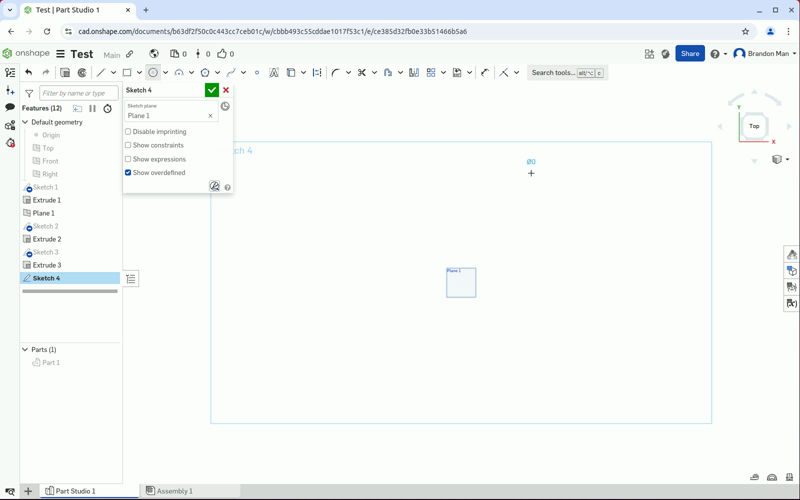
mouse_move(532, 172)
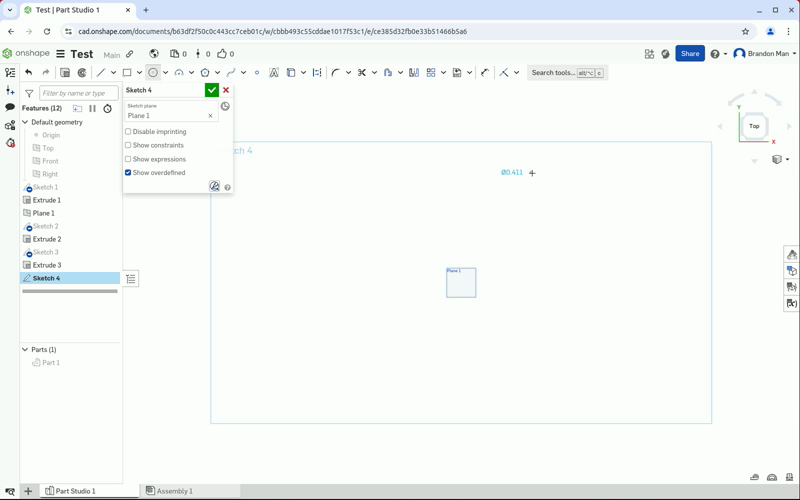
scroll(6)
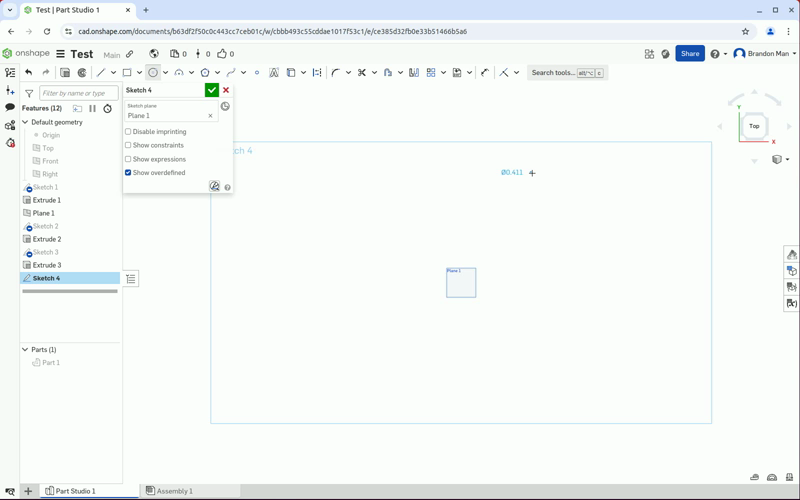
scroll(6)
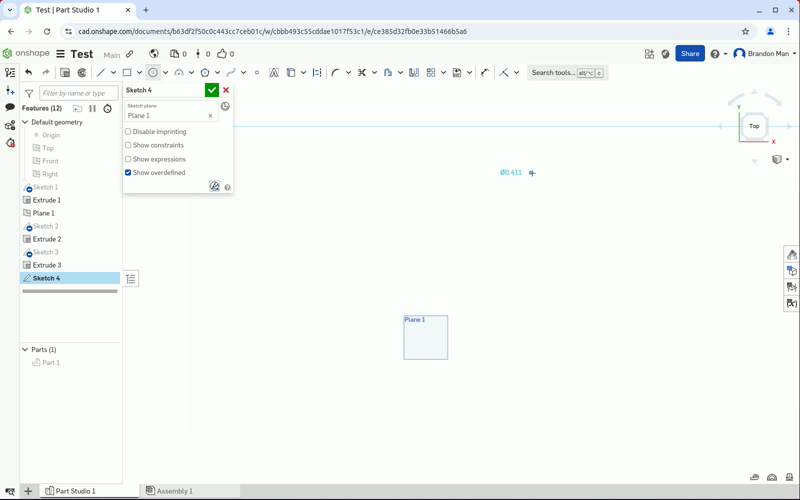
scroll(6)
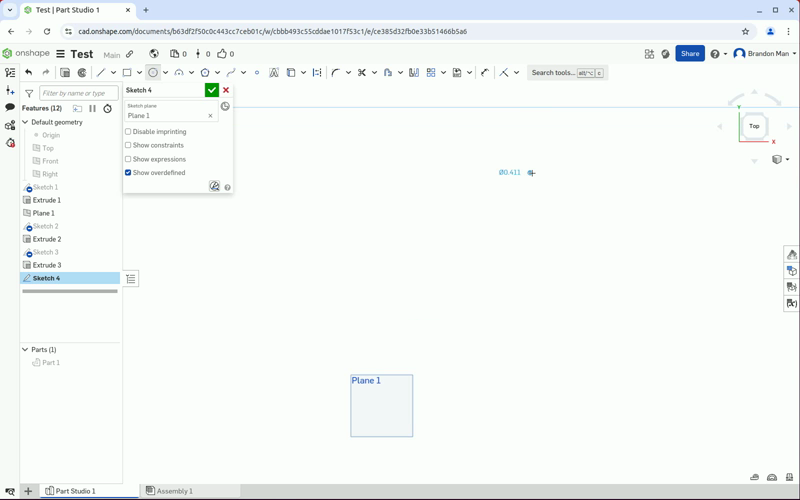
scroll(6)
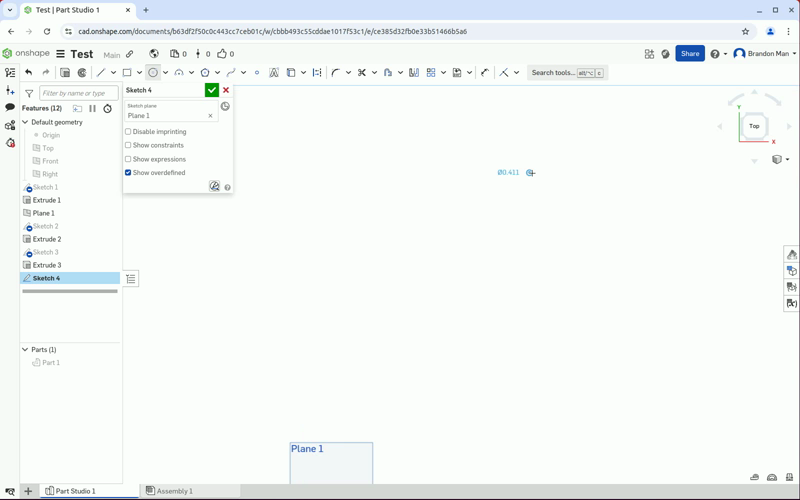
scroll(6)
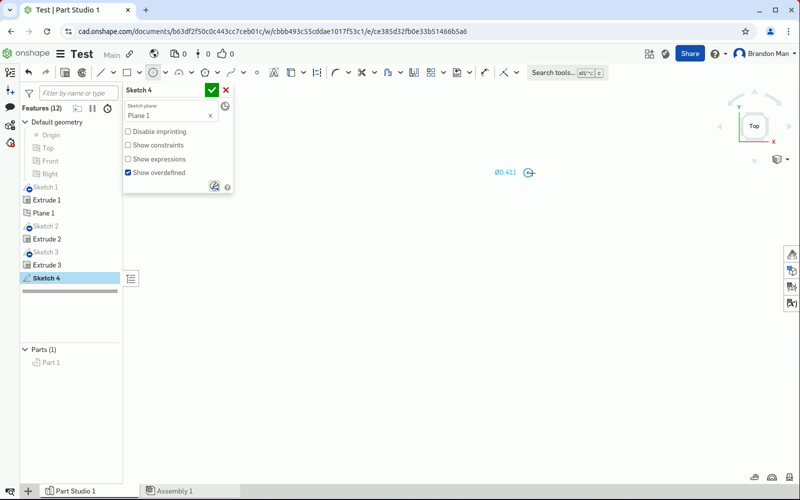
scroll(6)
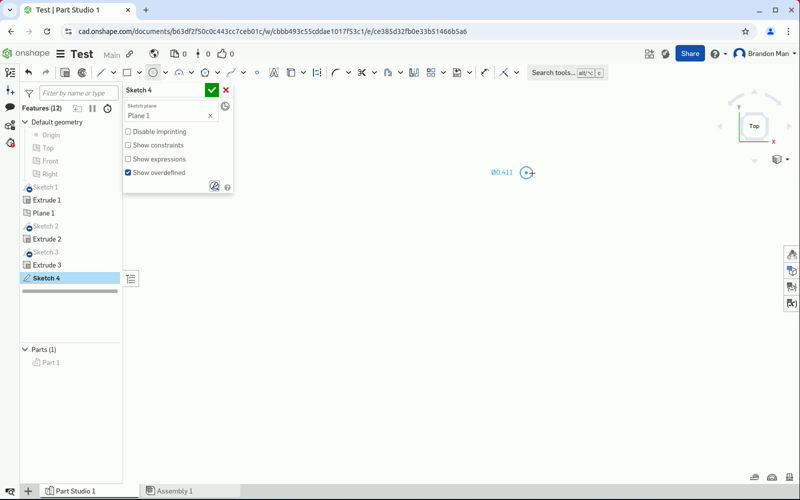
scroll(6)
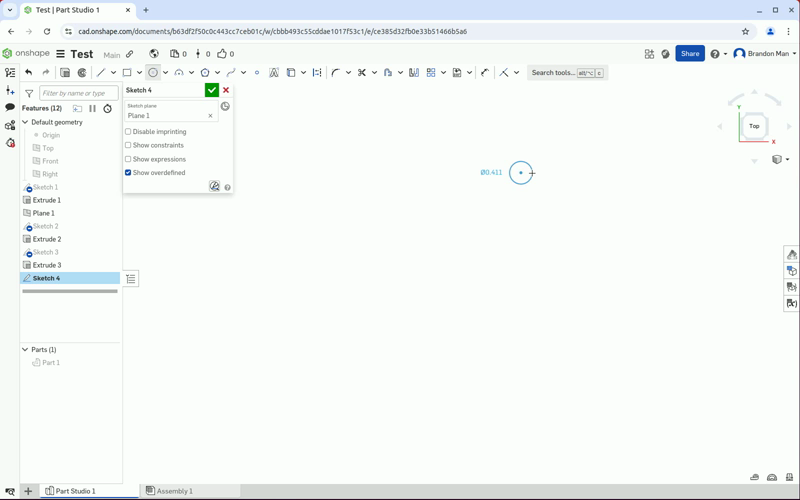
click(532, 172)
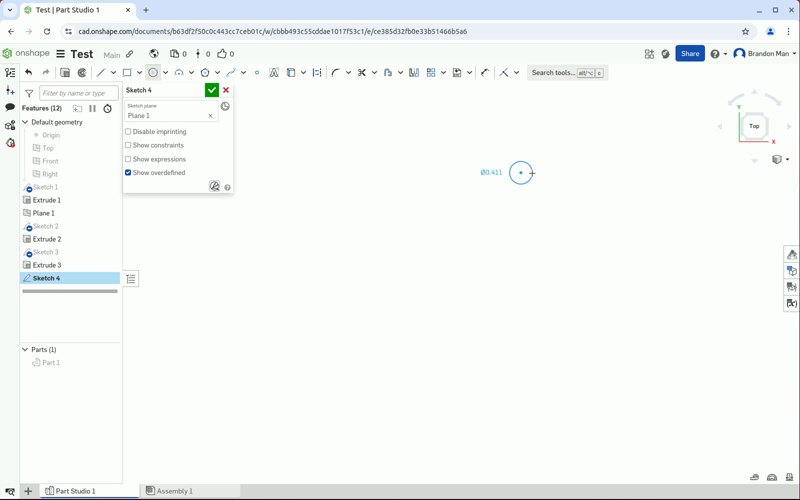
scroll(-6)
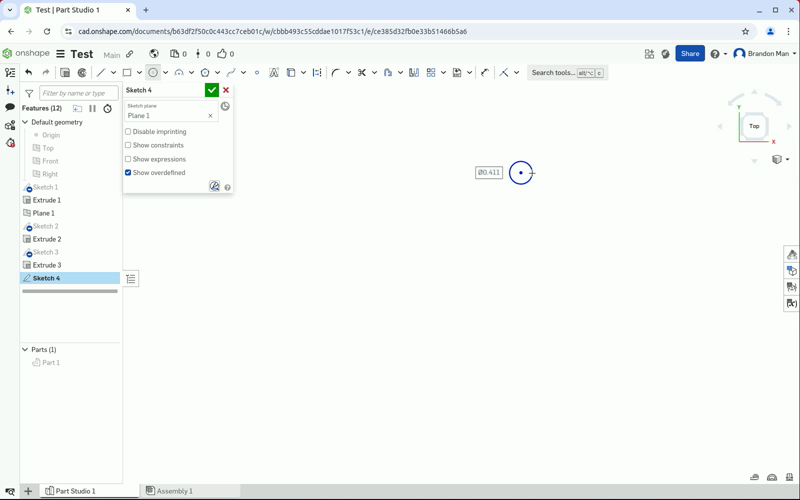
scroll(-6)
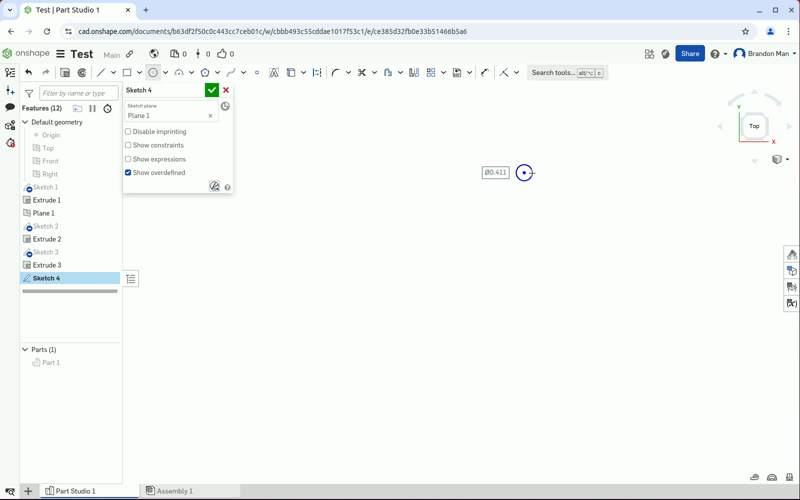
scroll(-6)
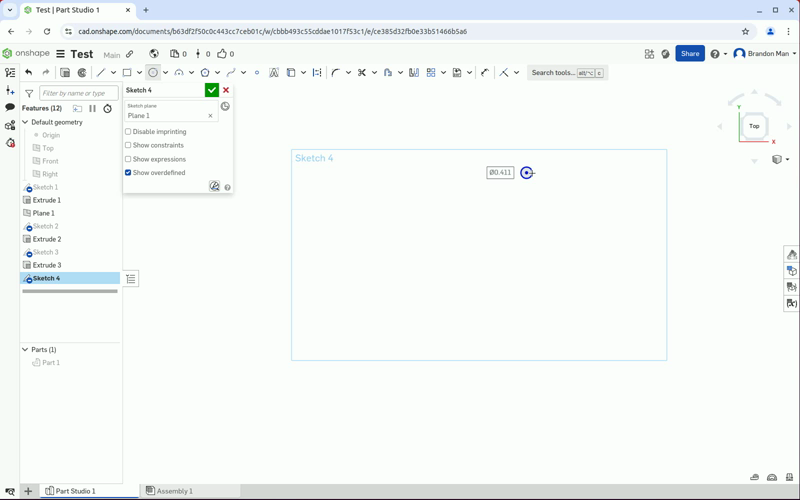
scroll(-6)
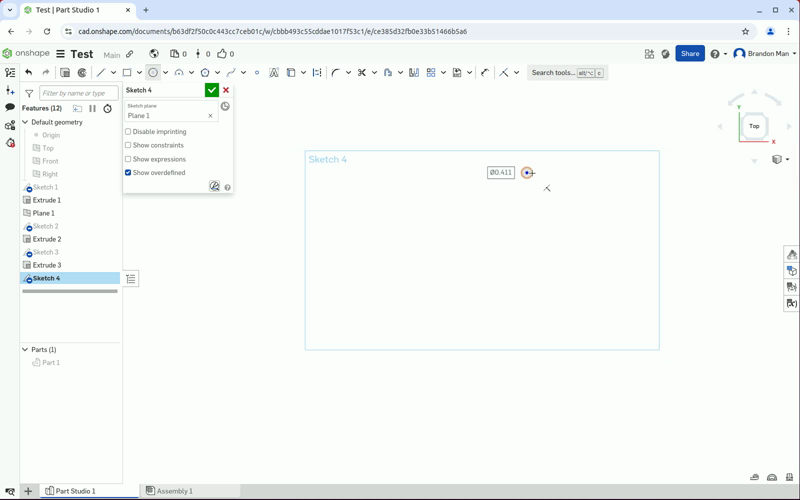
scroll(-6)
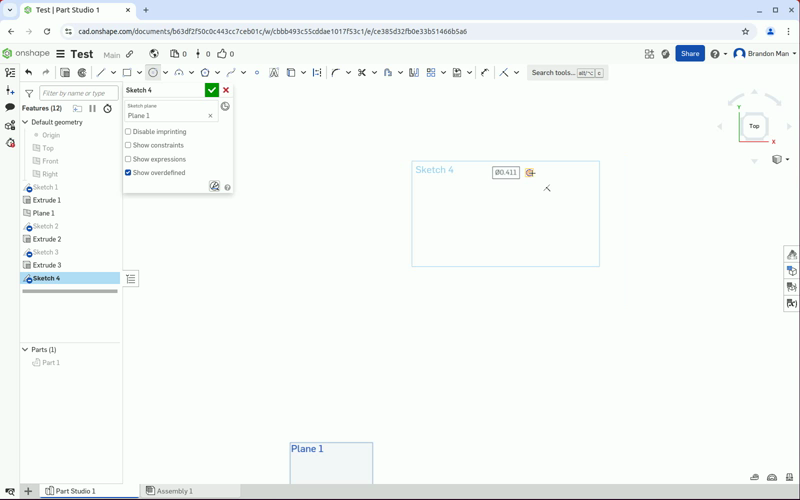
scroll(-6)
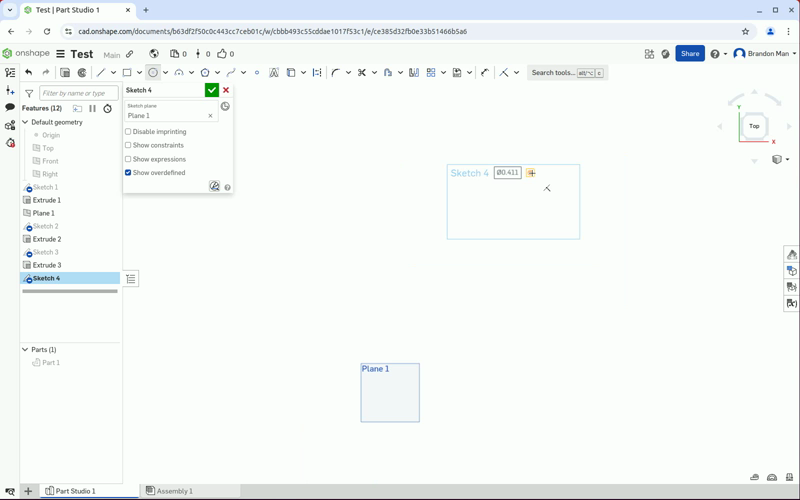
scroll(-6)
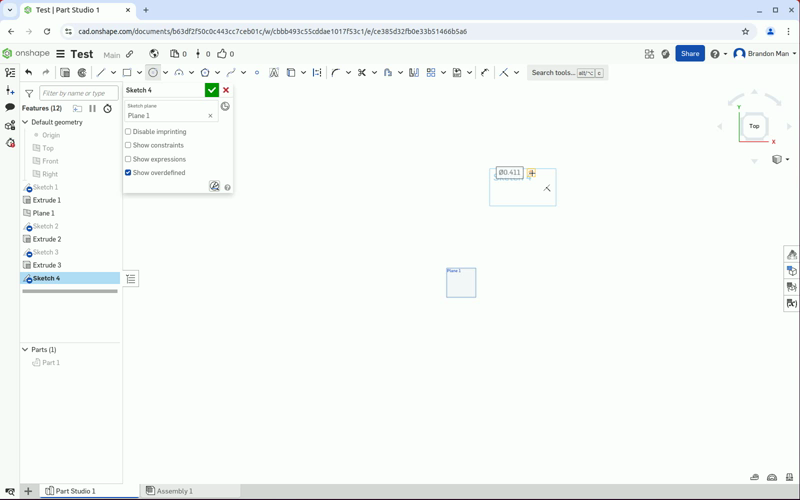
key(esc)
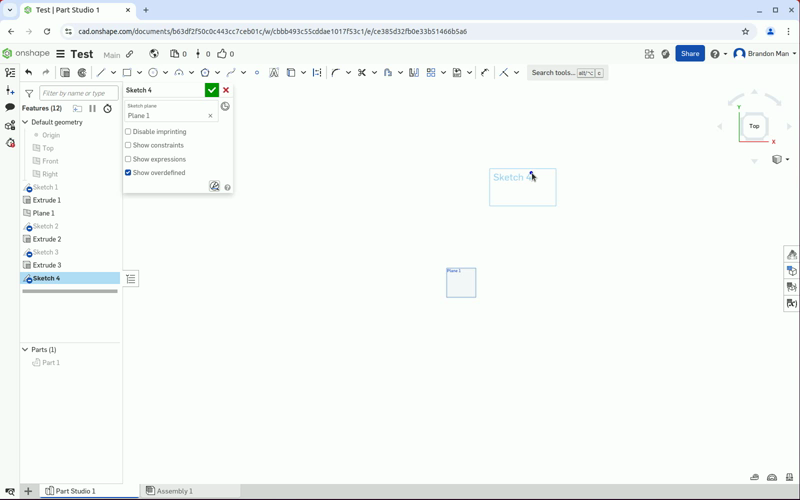
mouse_move(530, 172)
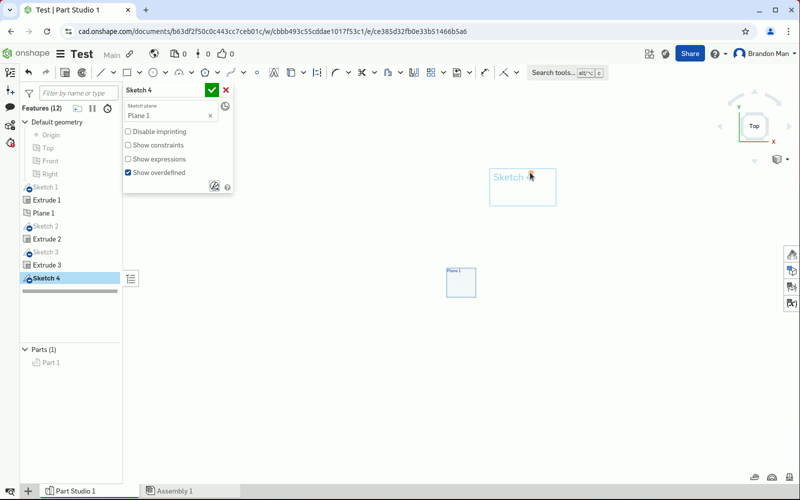
scroll(6)
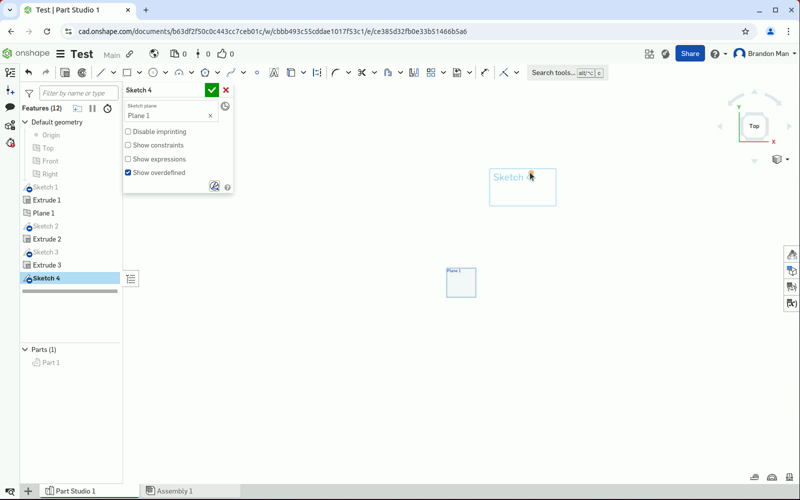
scroll(6)
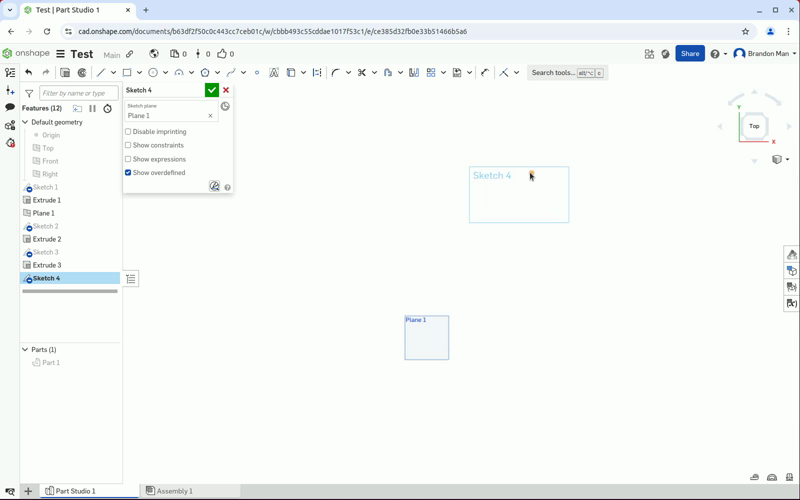
scroll(6)
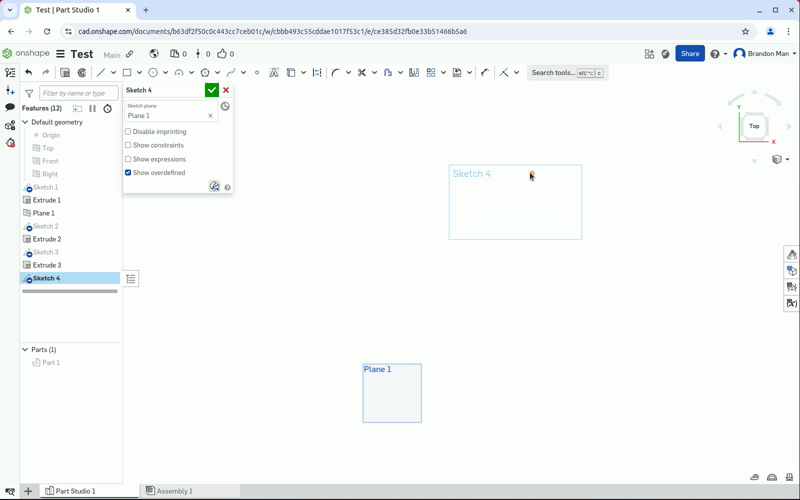
scroll(6)
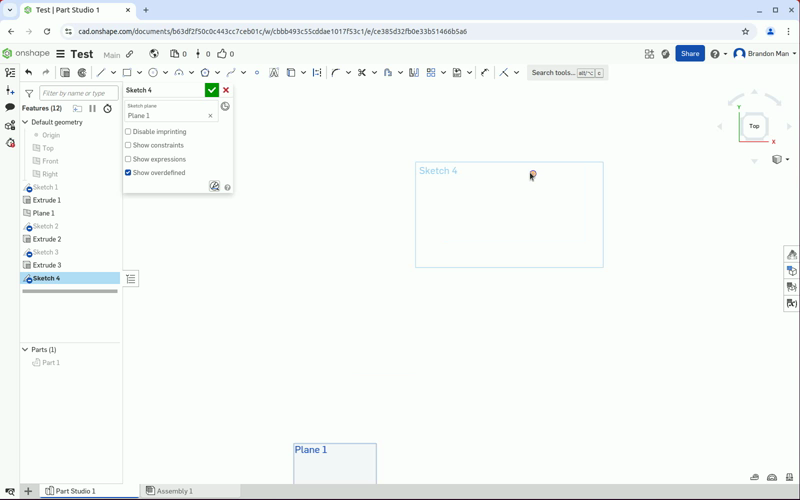
scroll(6)
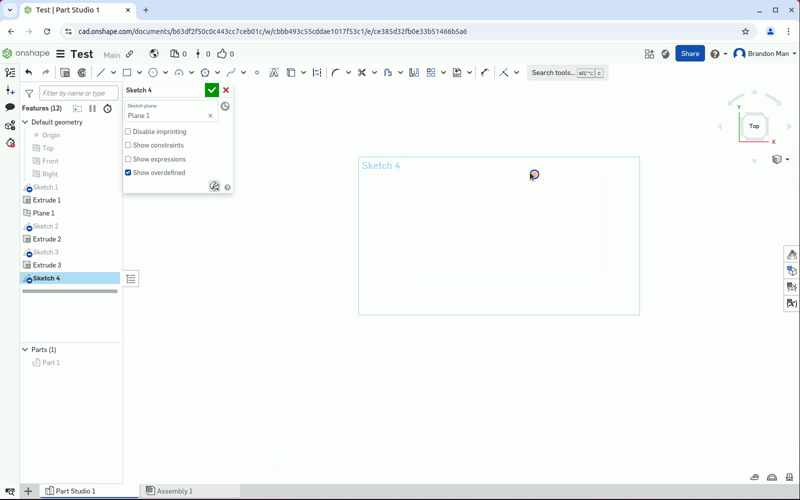
scroll(6)
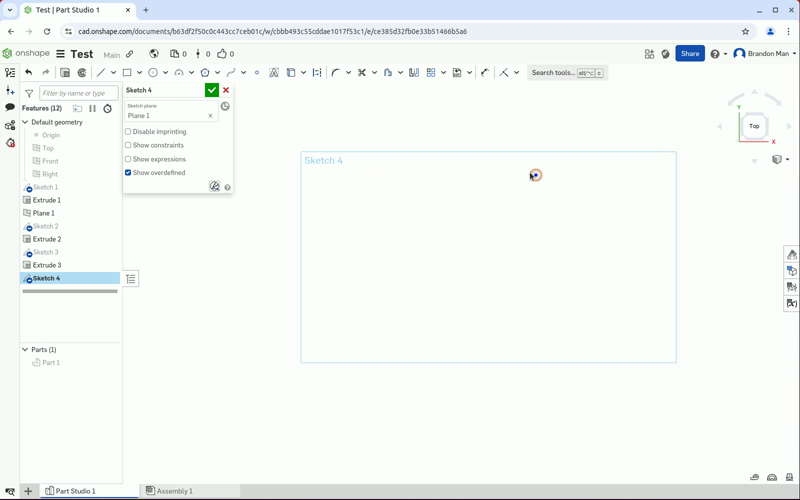
scroll(6)
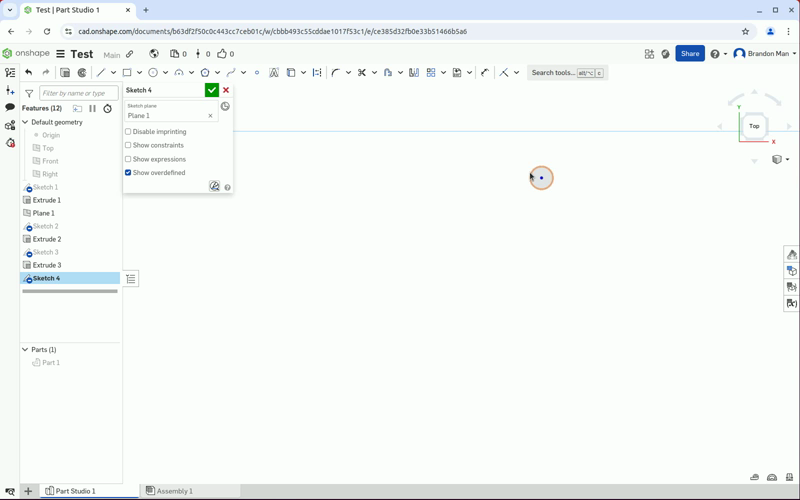
click(530, 172)
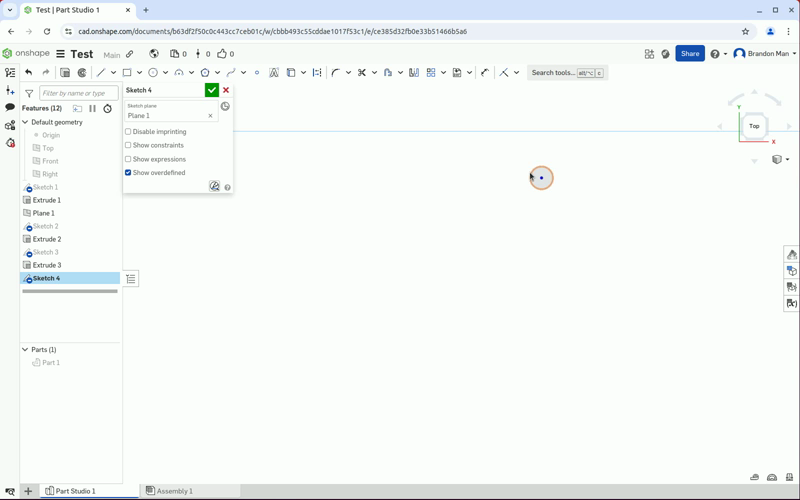
scroll(-6)
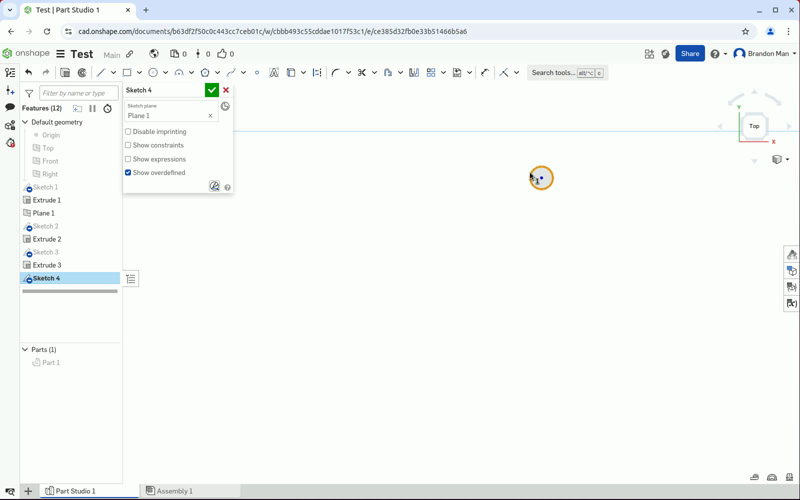
scroll(-6)
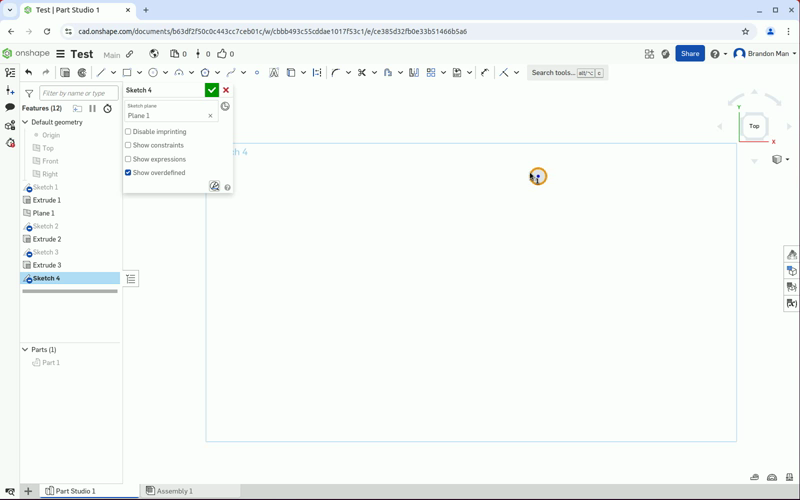
scroll(-6)
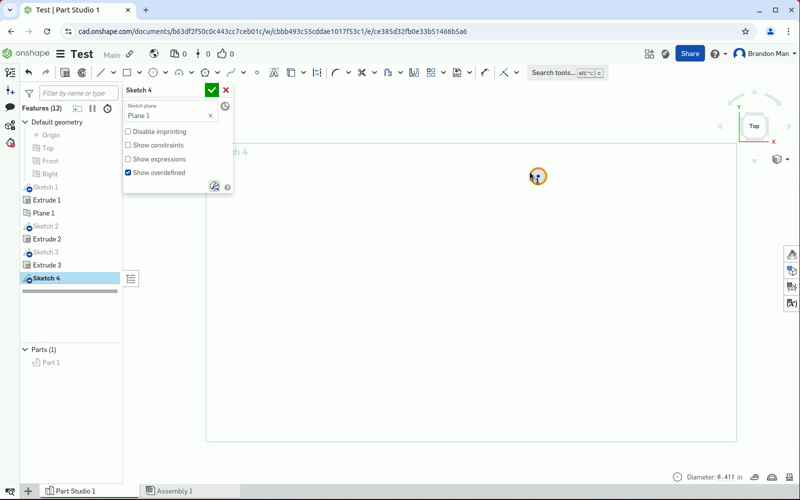
scroll(-6)
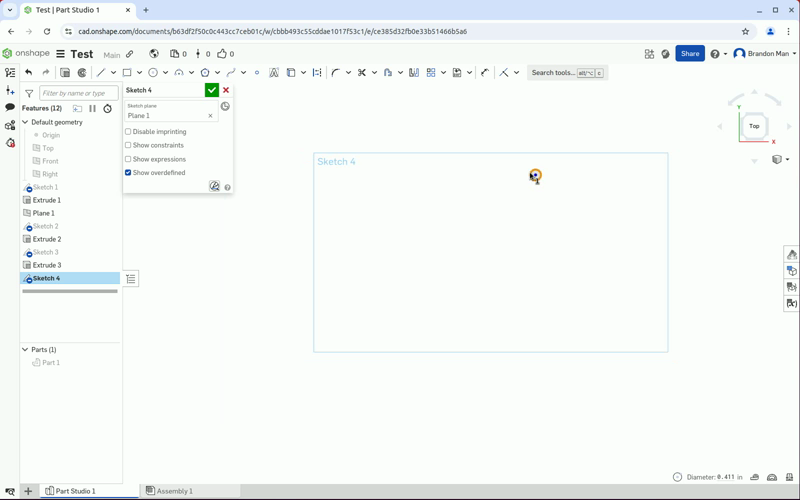
scroll(-6)
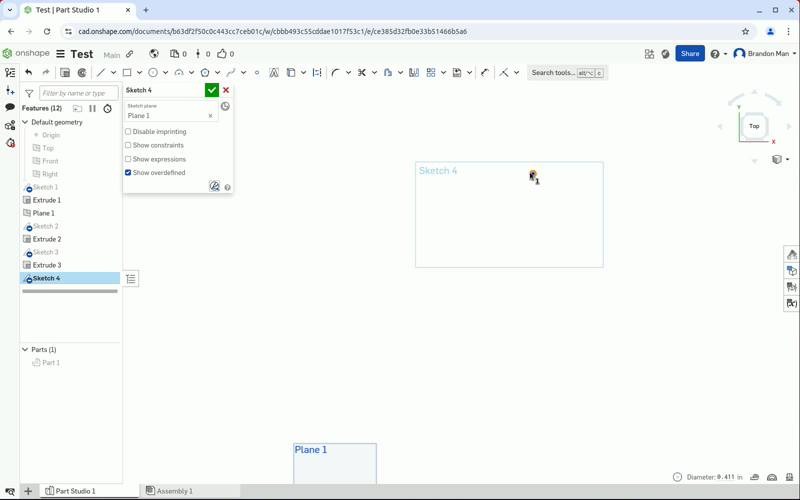
scroll(-6)
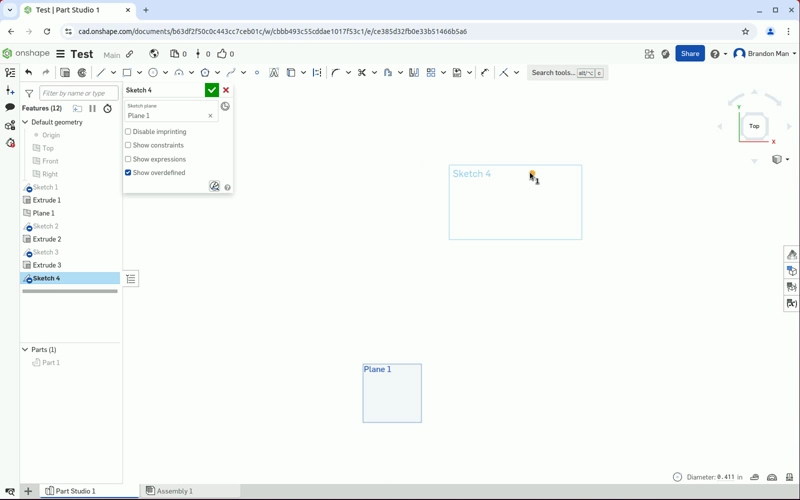
scroll(-6)
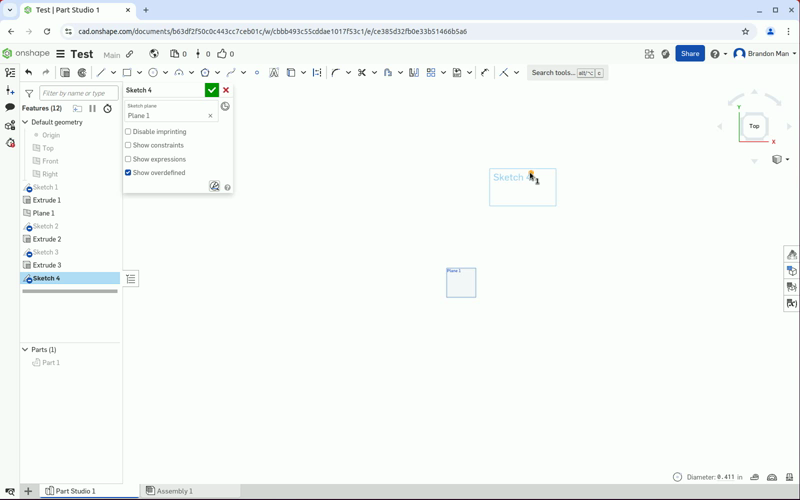
mouse_move(73, 352)
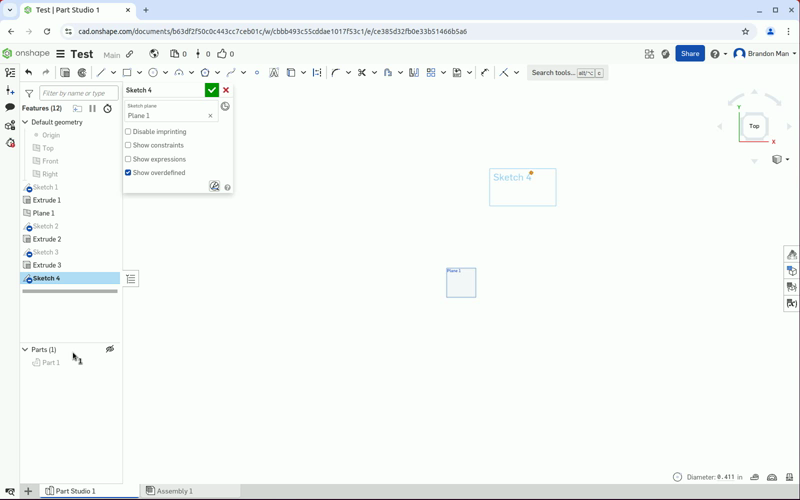
key(shift+y)
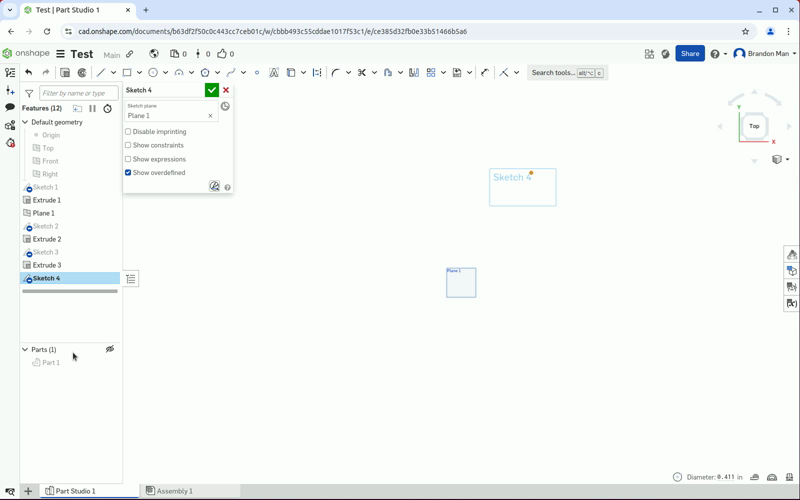
key(shift+e)
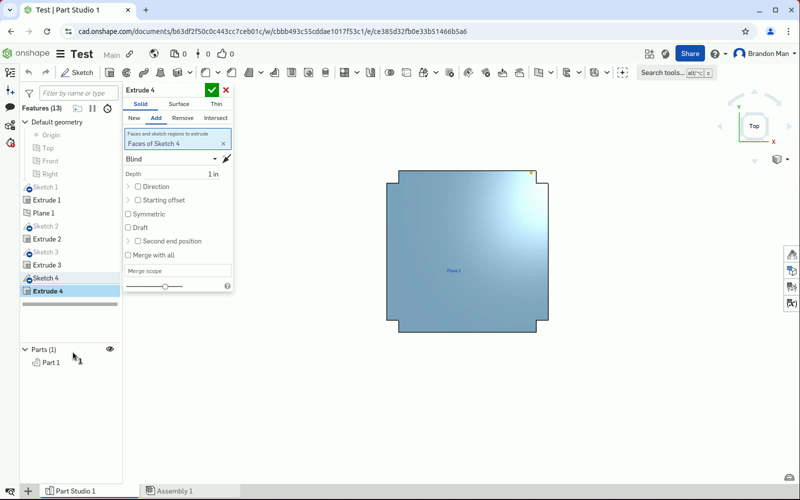
mouse_move(143, 106)
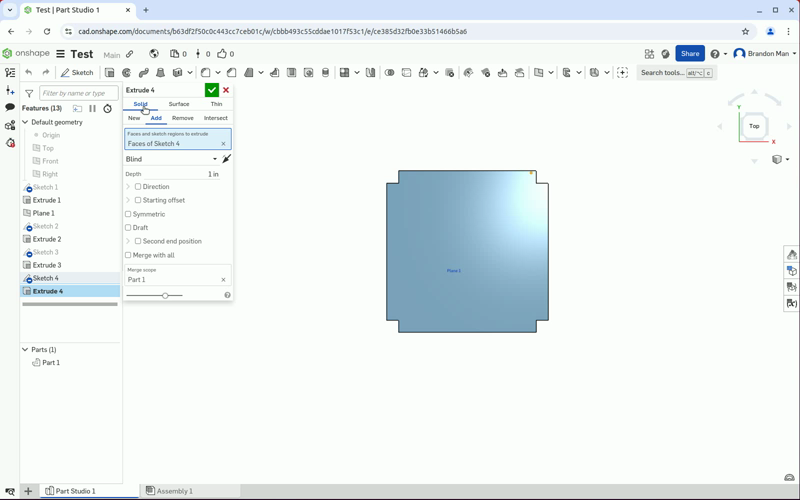
click(143, 106)
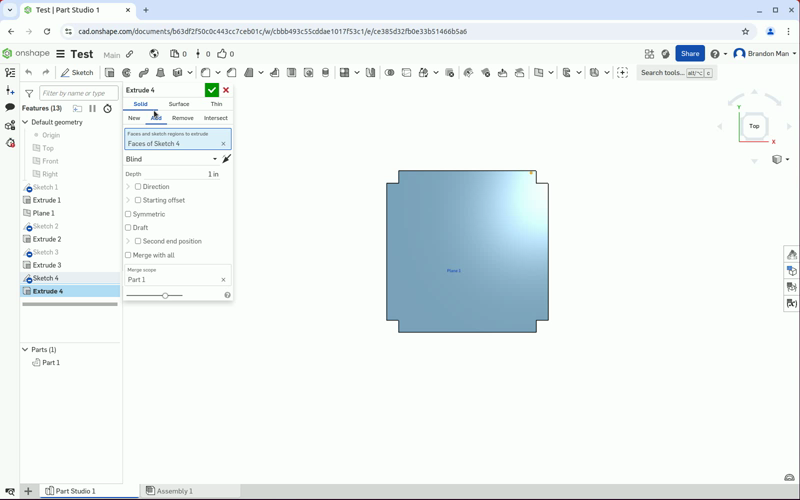
mouse_move(186, 120)
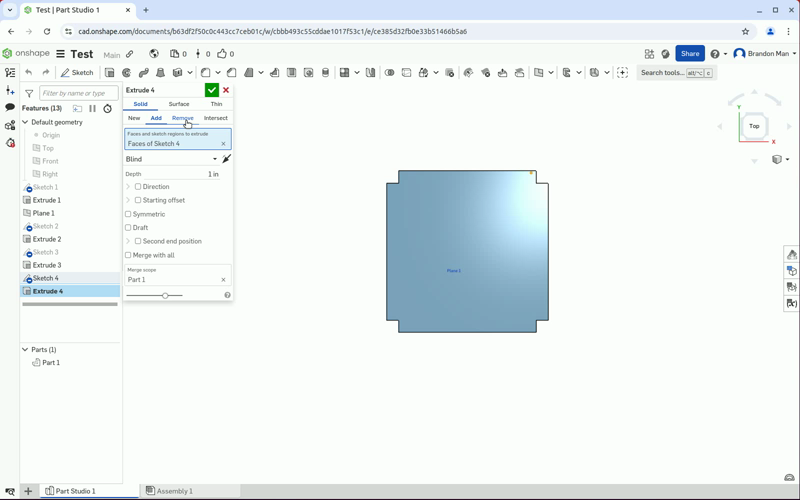
click(186, 120)
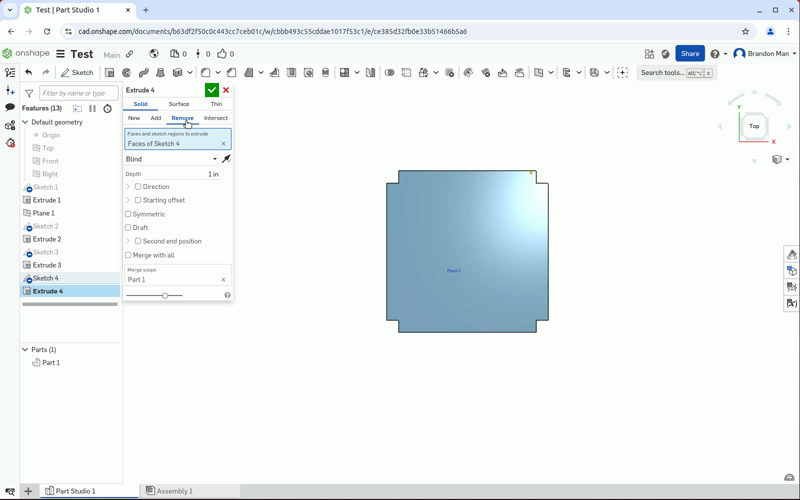
key(tab, 4)
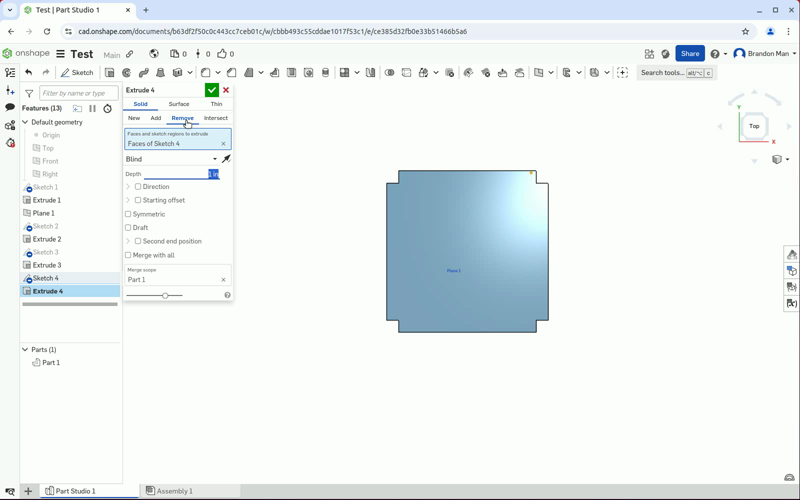
text(1.204)
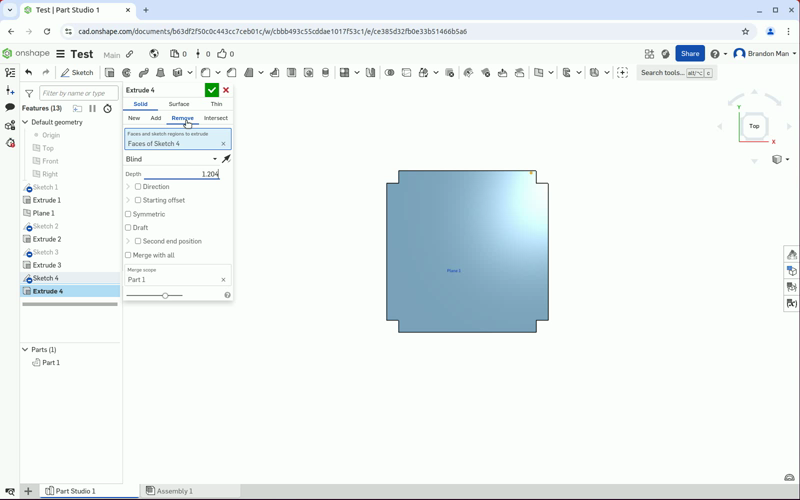
key(tab, 6)
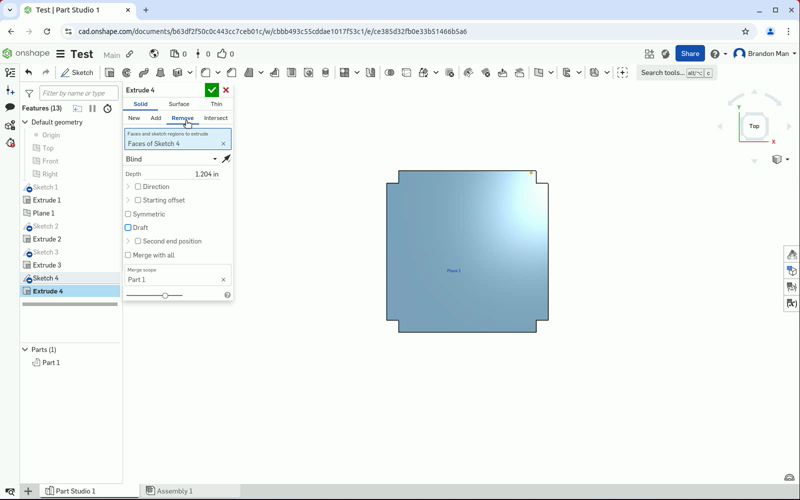
key(space)
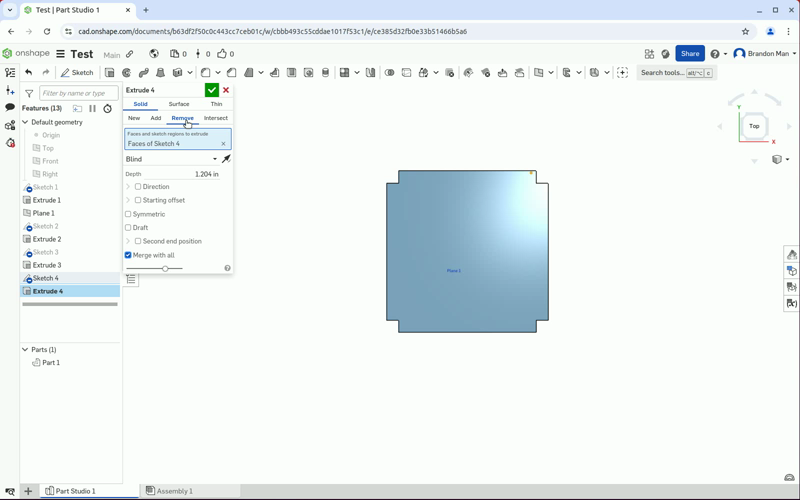
key(enter)
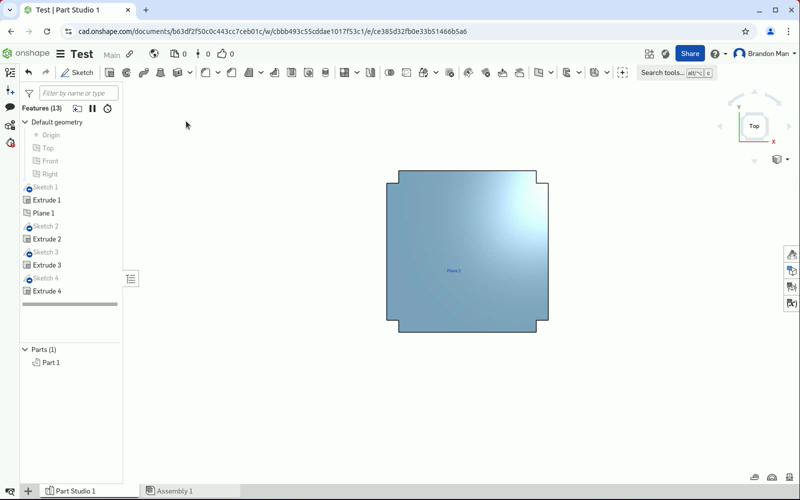
key(shift+h)
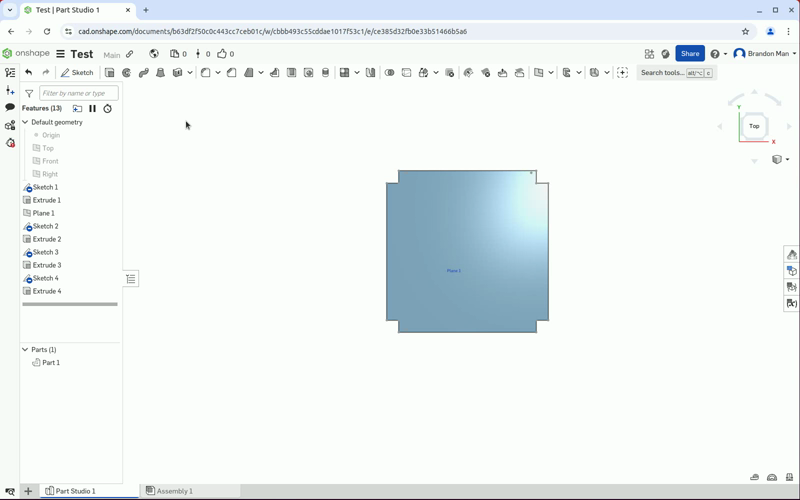
key(shift+h)
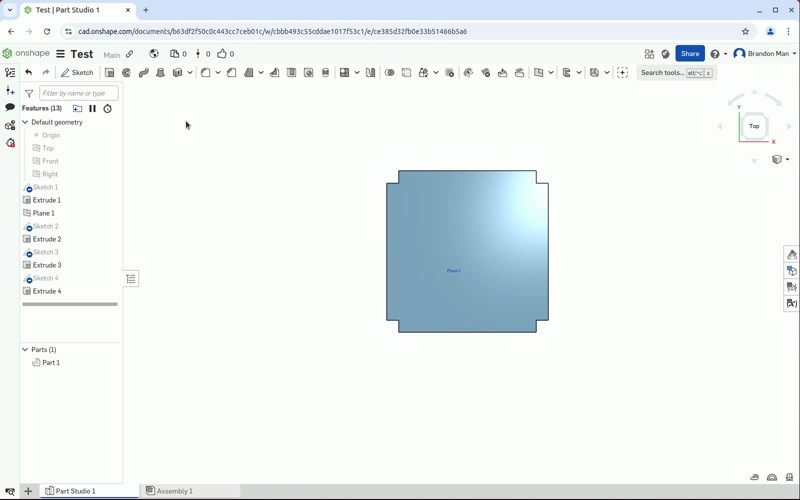
mouse_move(73, 189)
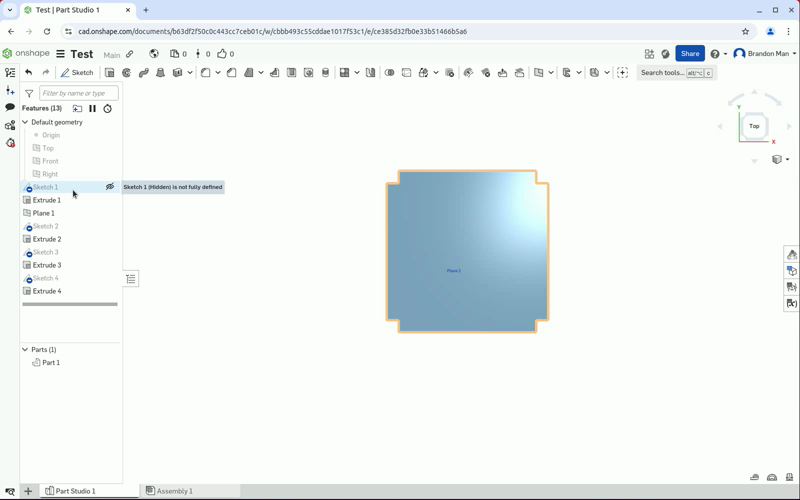
click(73, 189)
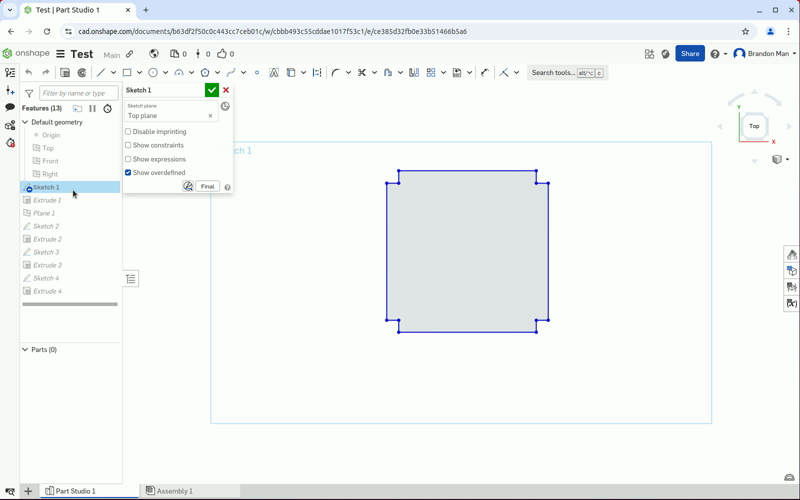
mouse_move(229, 92)
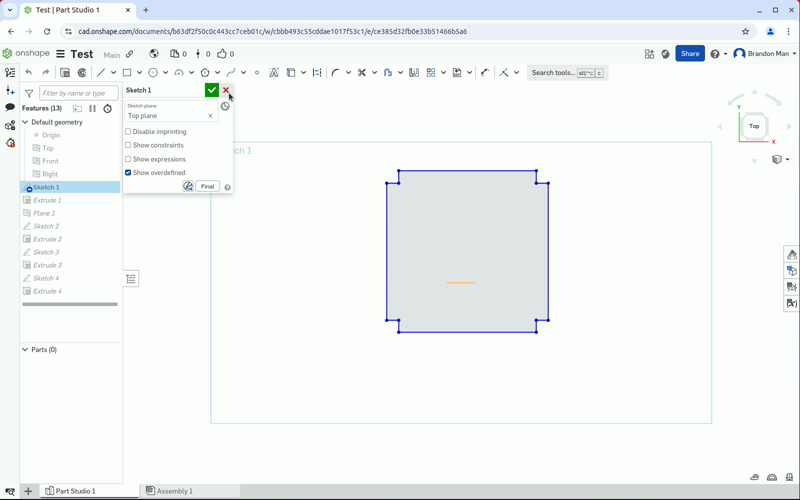
click(229, 92)
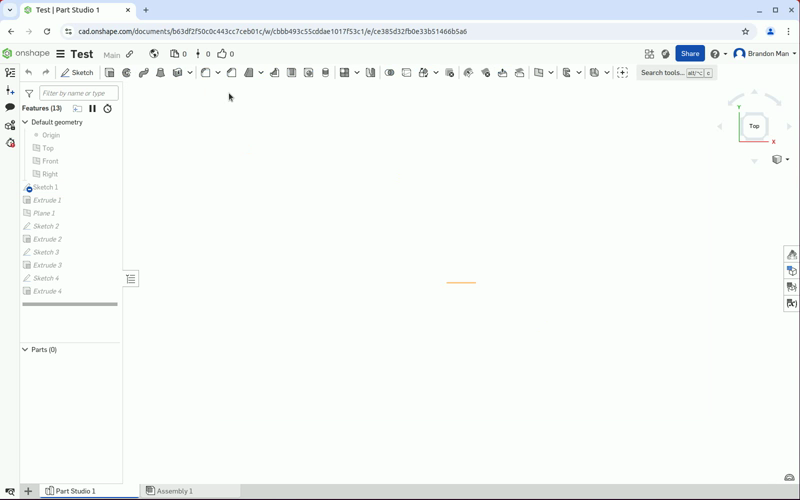
key(shift+s)
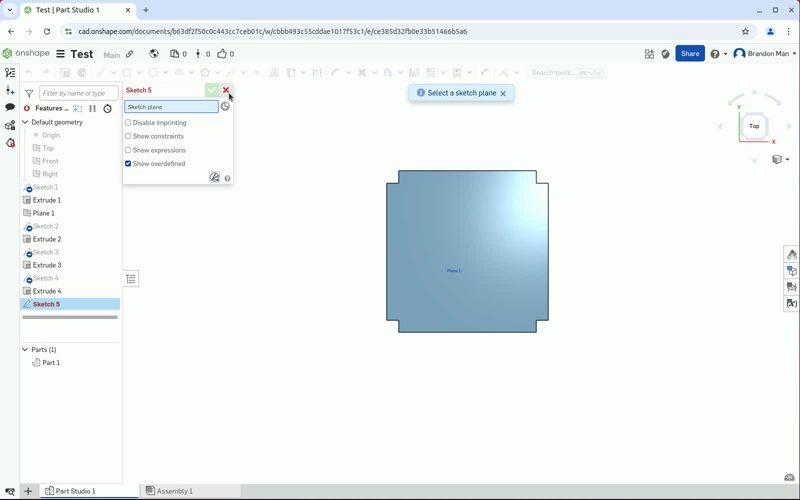
mouse_move(73, 215)
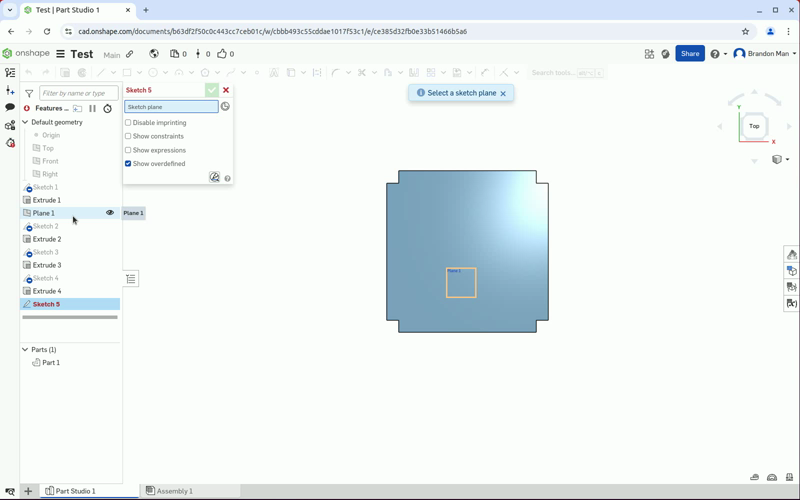
click(73, 215)
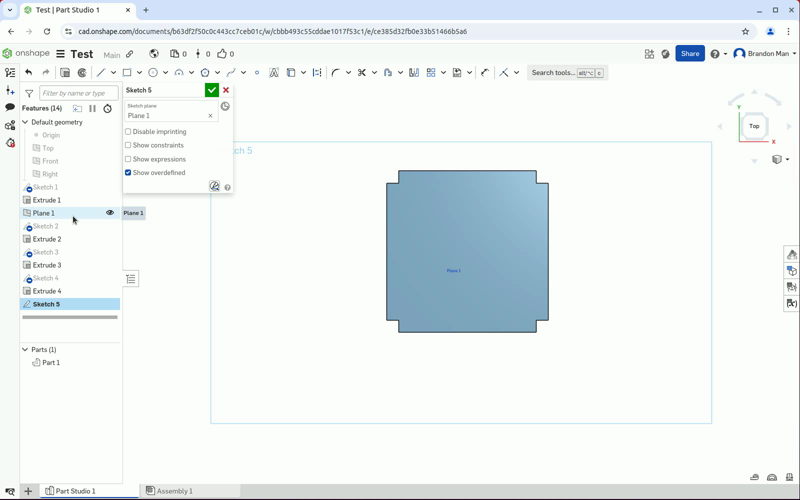
mouse_move(73, 352)
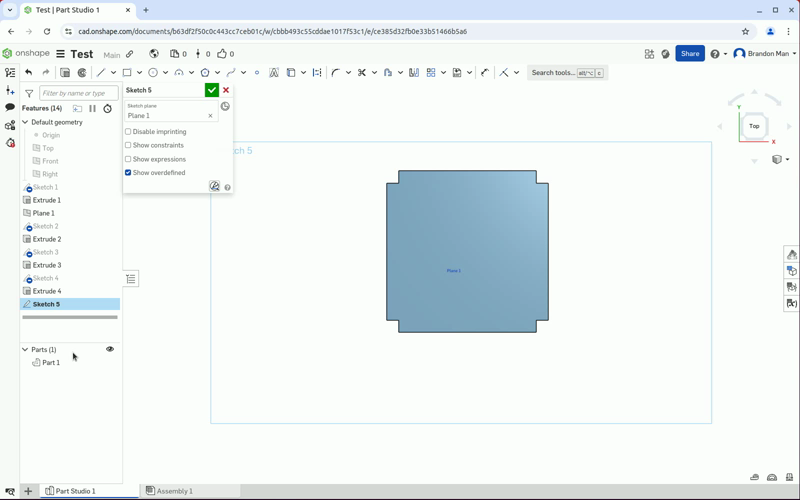
key(y)
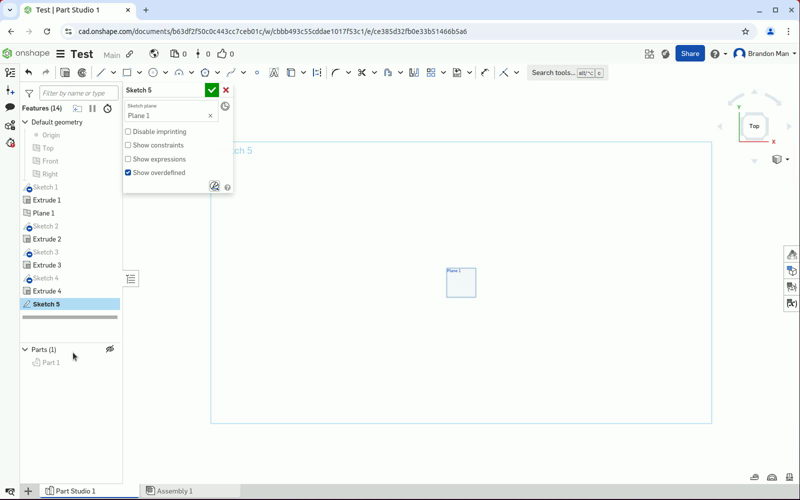
key(c)
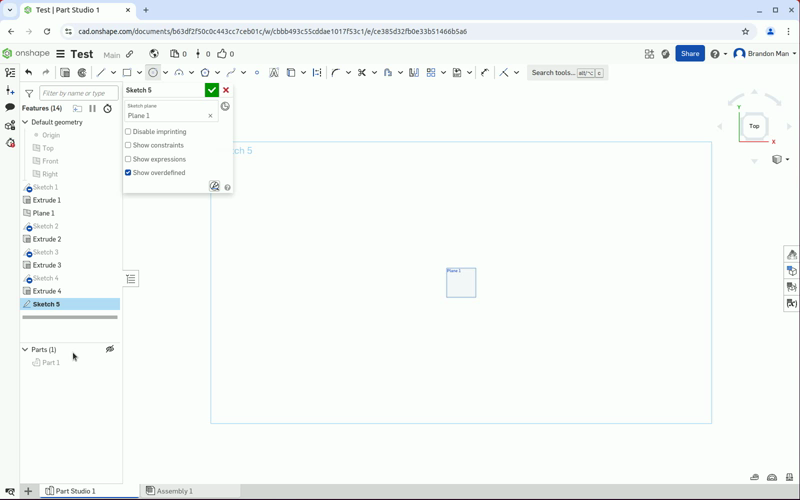
key_down(shift)
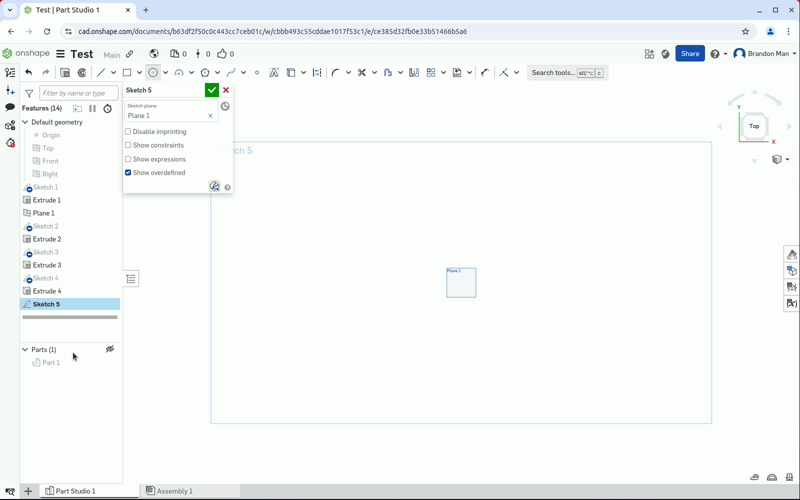
mouse_move(531, 329)
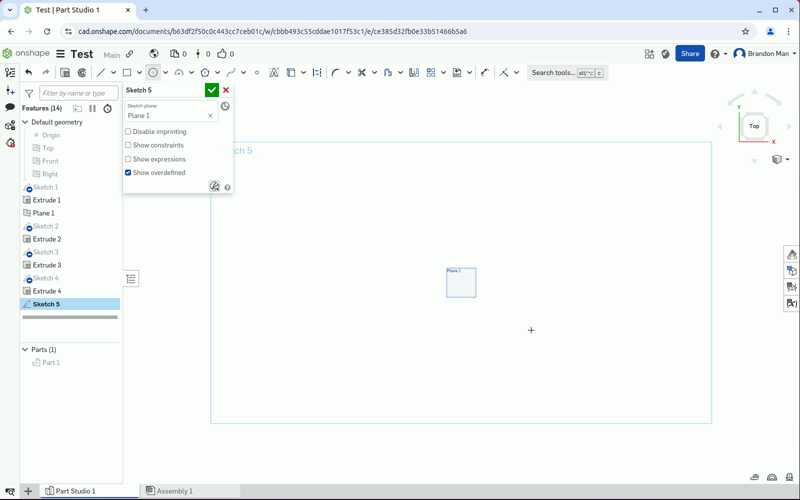
click(531, 329)
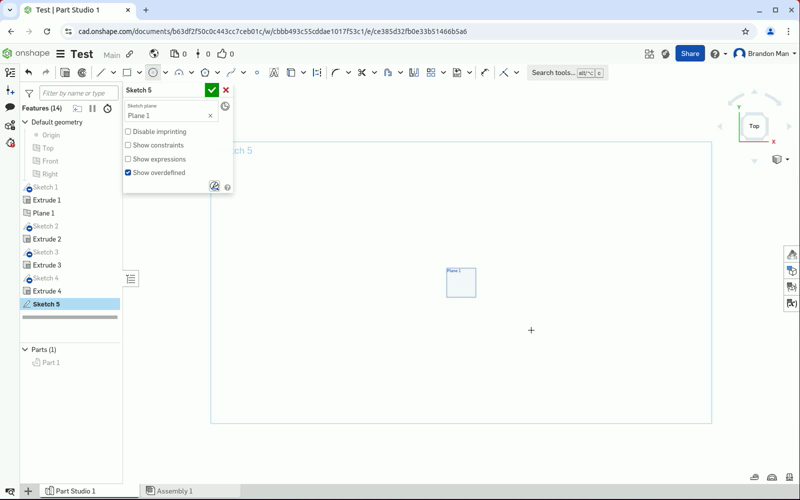
key_up(shift)
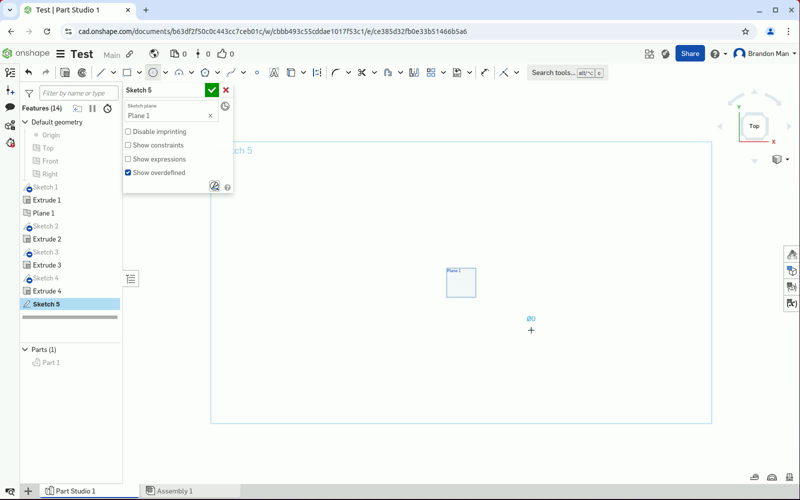
mouse_move(532, 329)
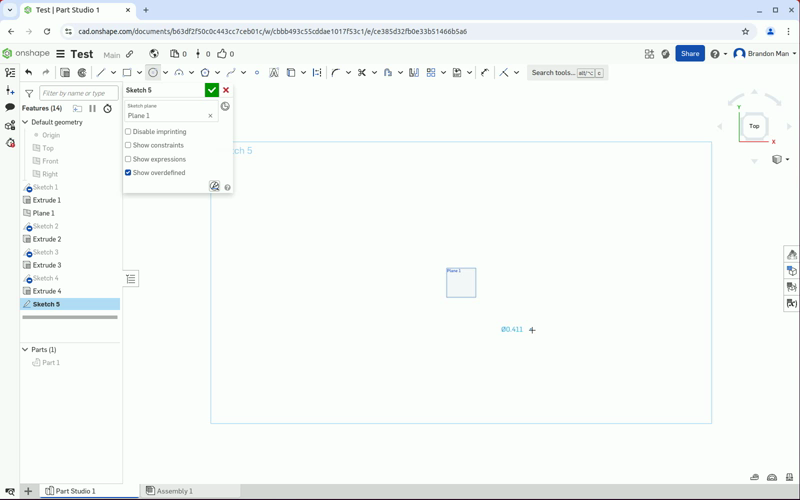
scroll(6)
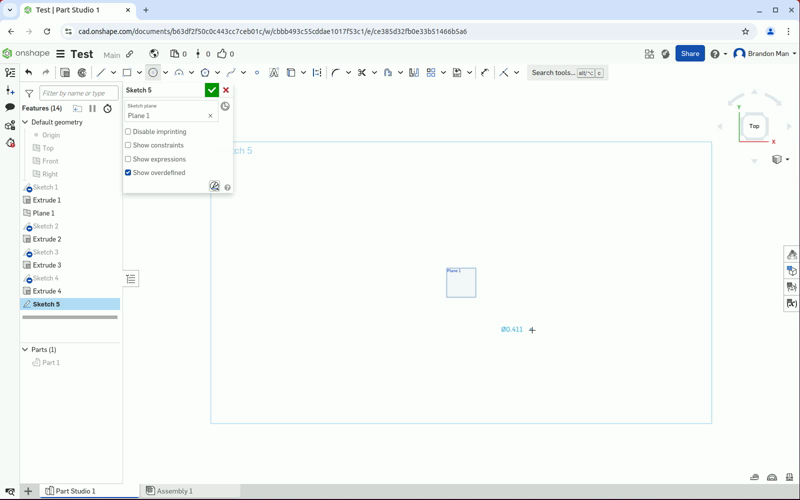
scroll(6)
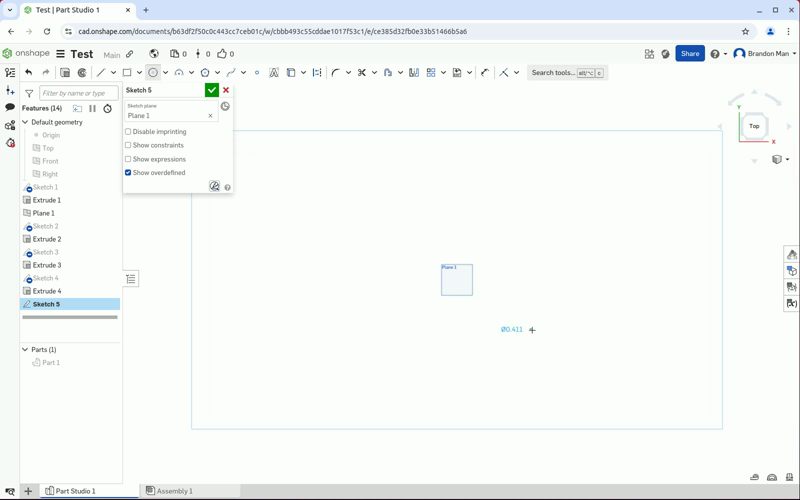
scroll(6)
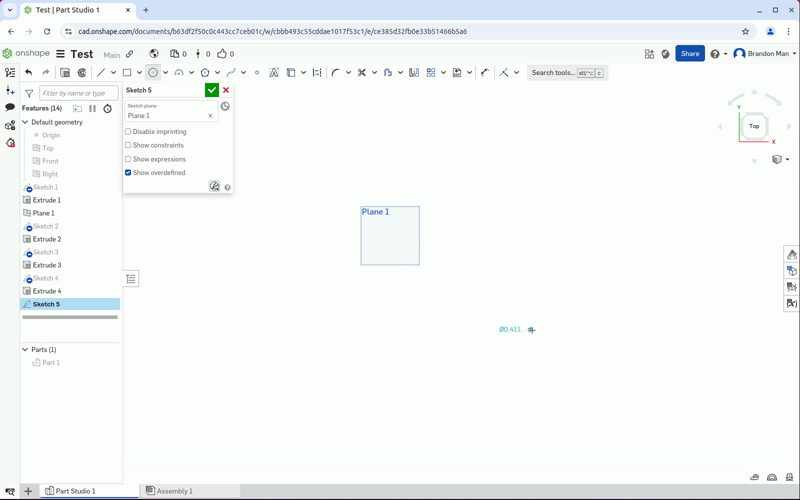
scroll(6)
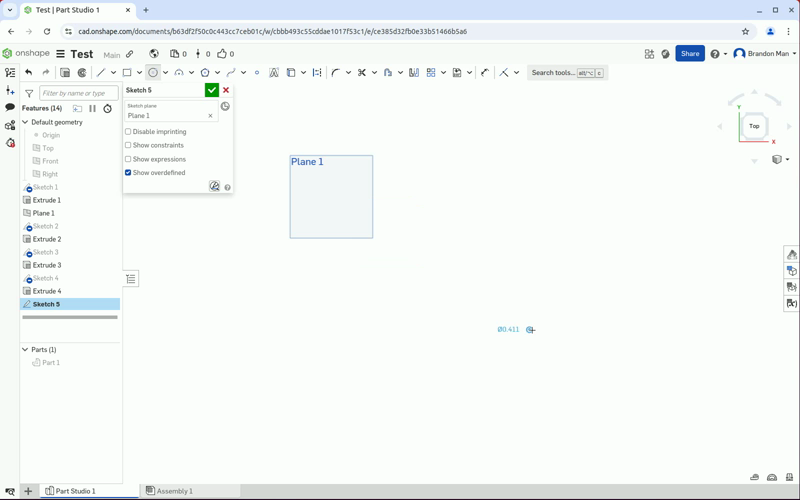
scroll(6)
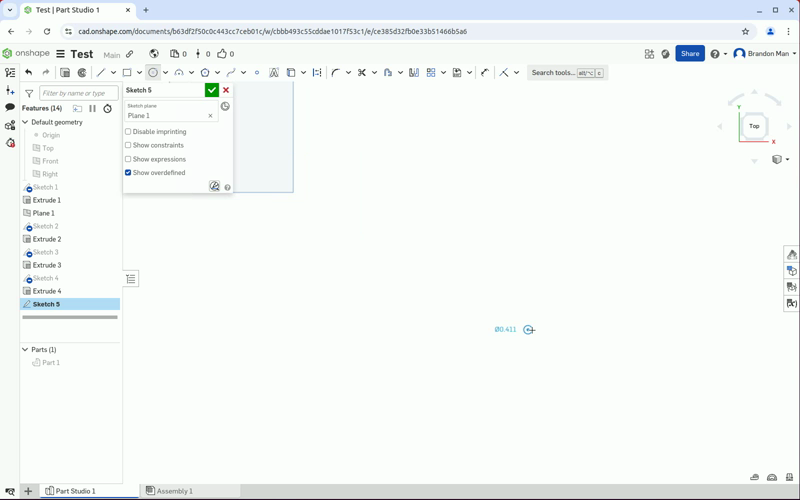
scroll(6)
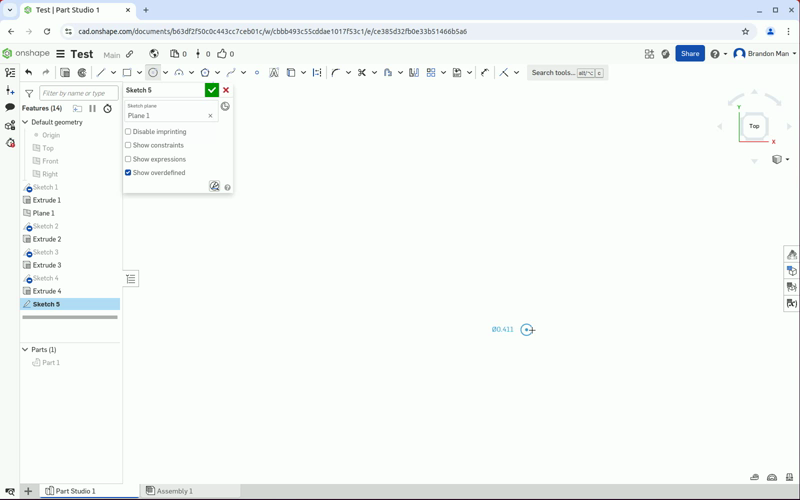
scroll(6)
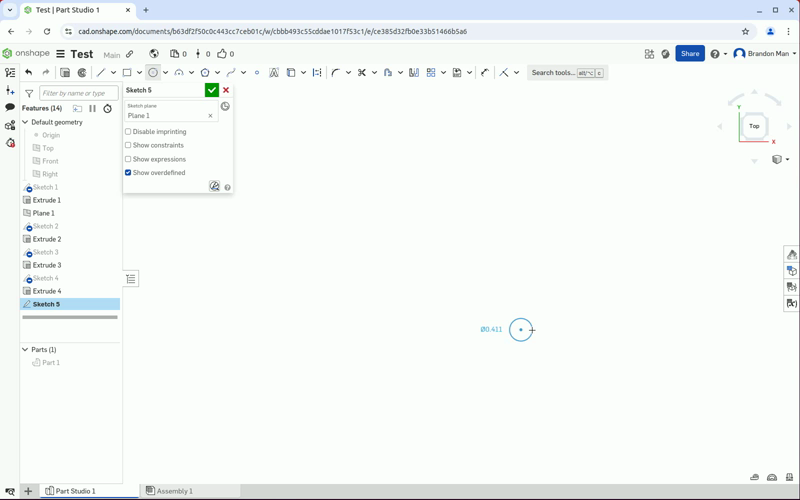
click(532, 329)
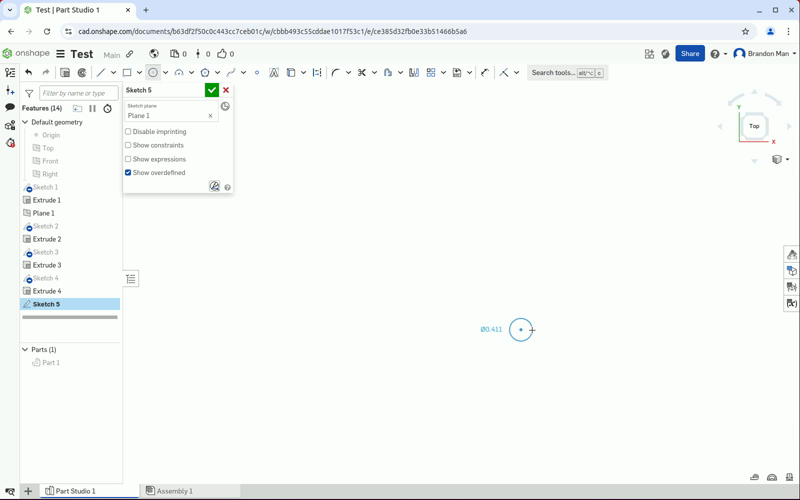
scroll(-6)
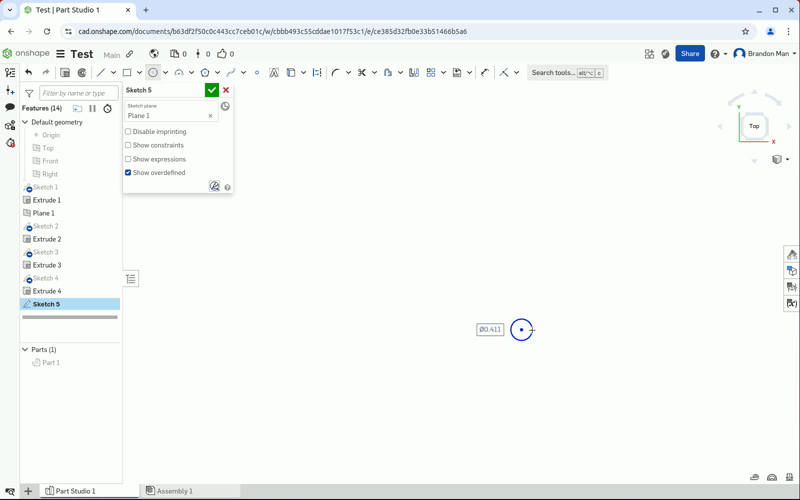
scroll(-6)
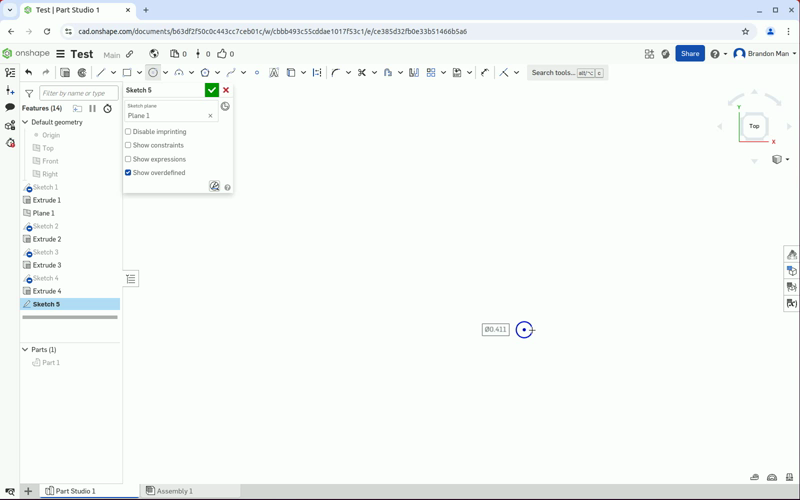
scroll(-6)
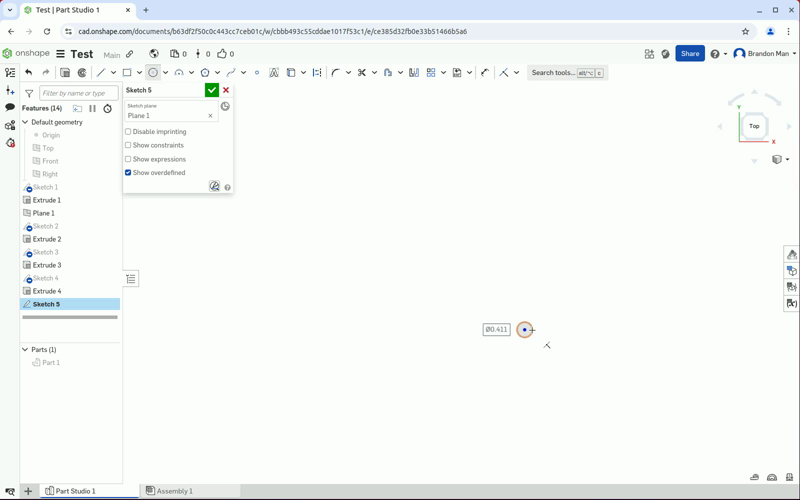
scroll(-6)
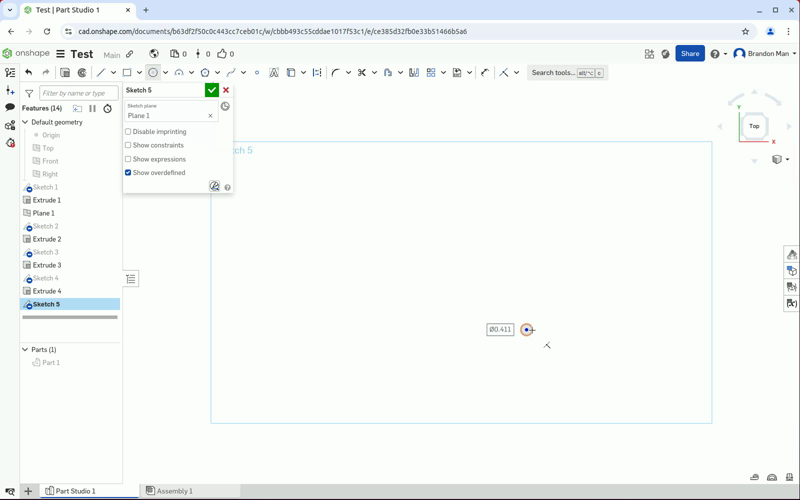
scroll(-6)
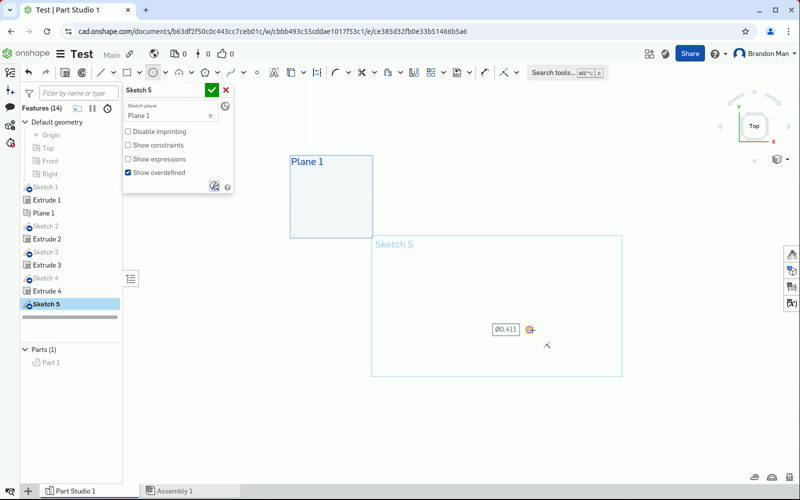
scroll(-6)
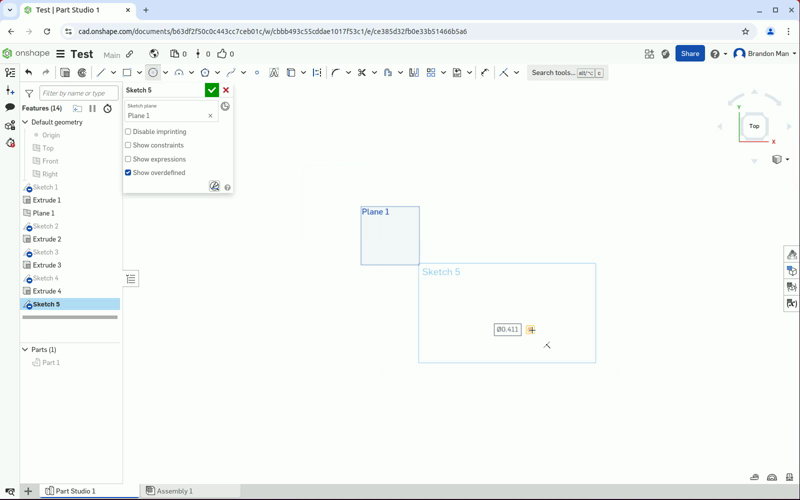
scroll(-6)
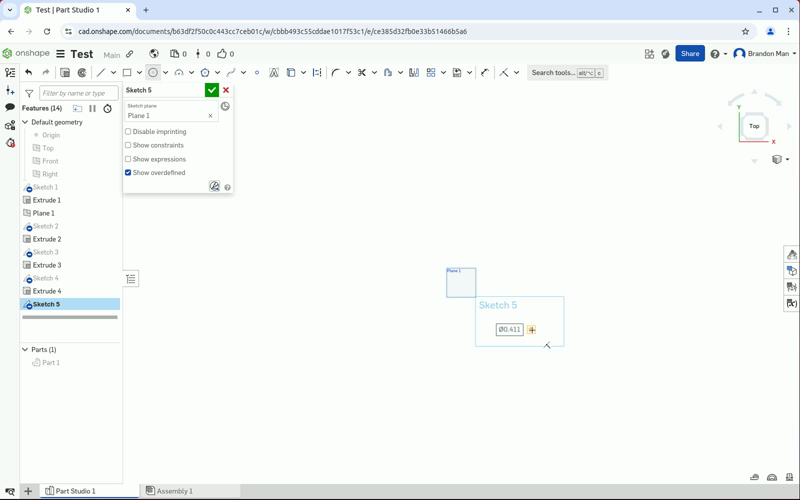
key(esc)
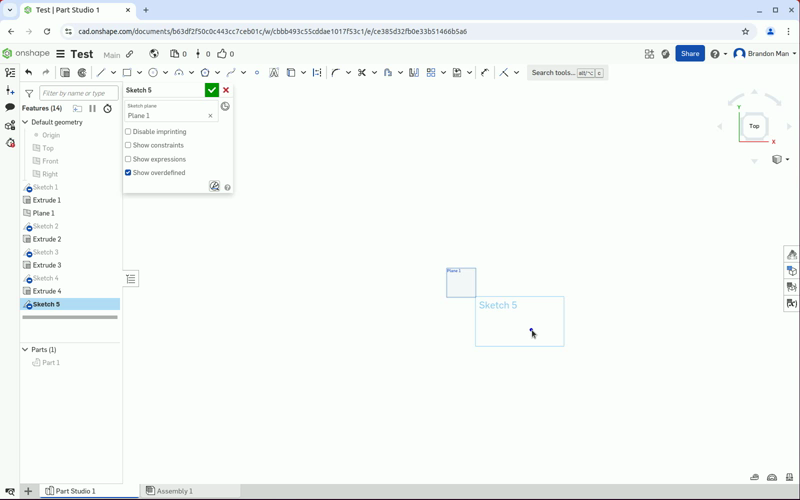
mouse_move(530, 329)
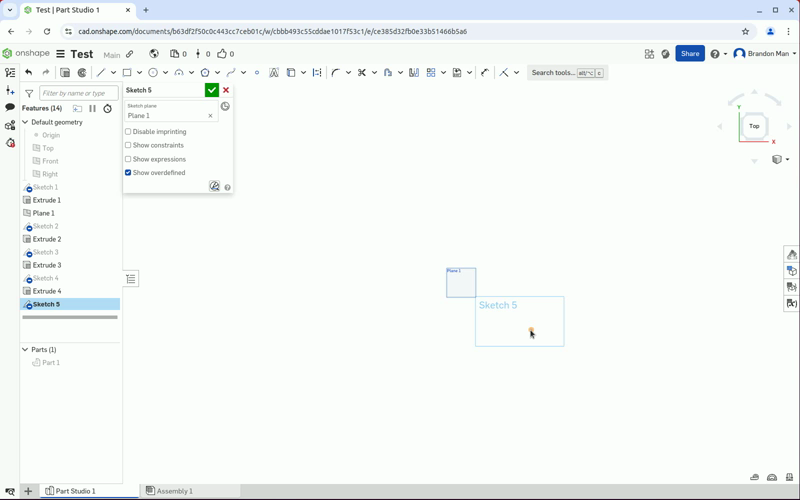
scroll(6)
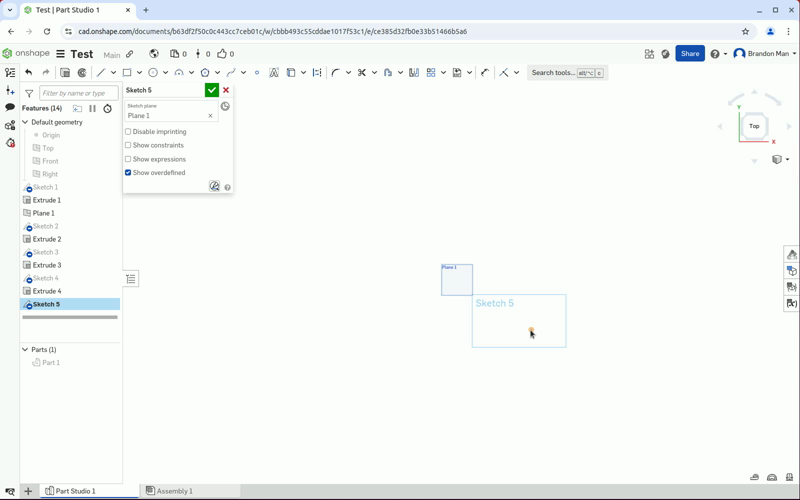
scroll(6)
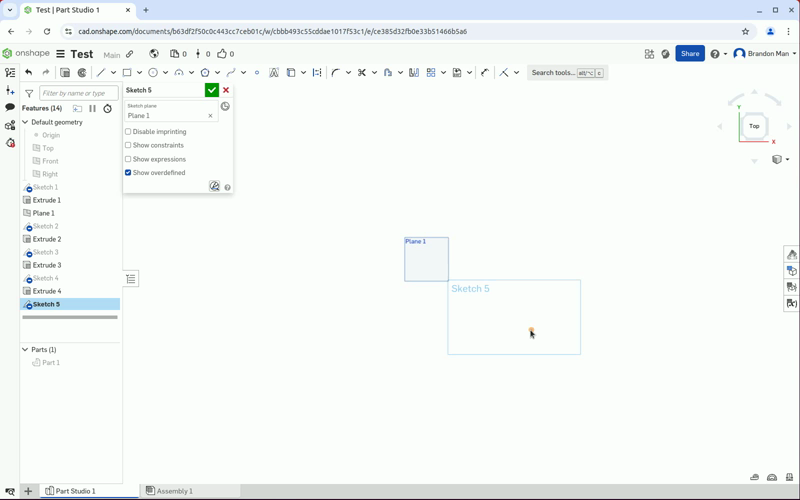
scroll(6)
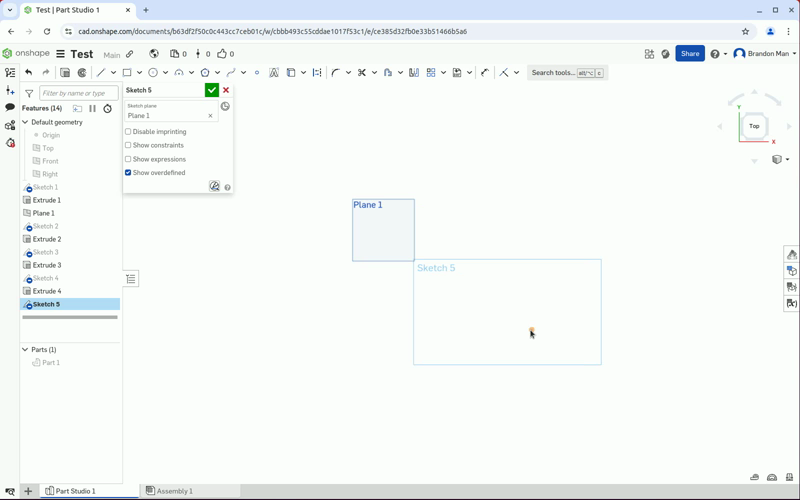
scroll(6)
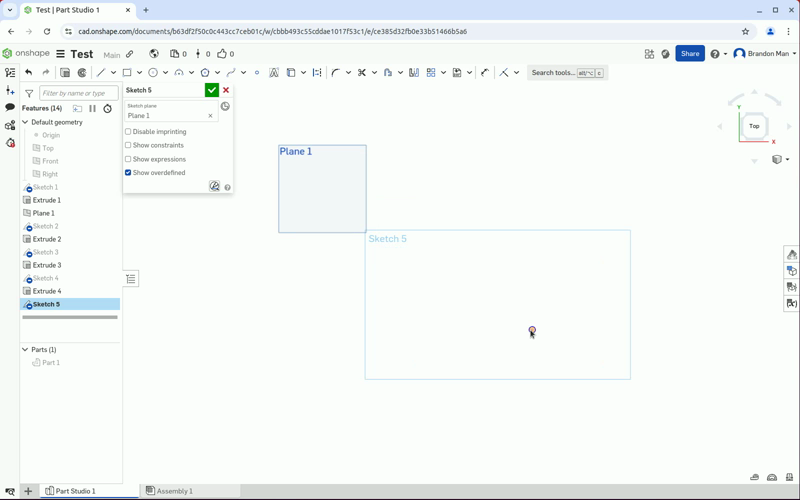
scroll(6)
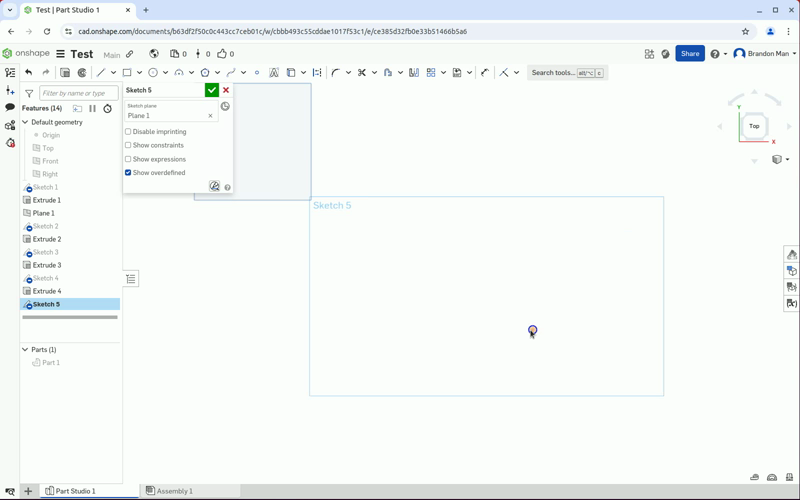
scroll(6)
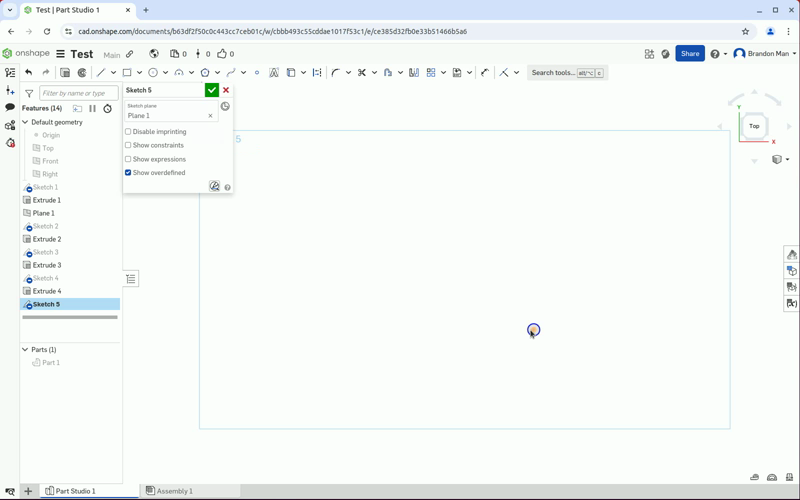
scroll(6)
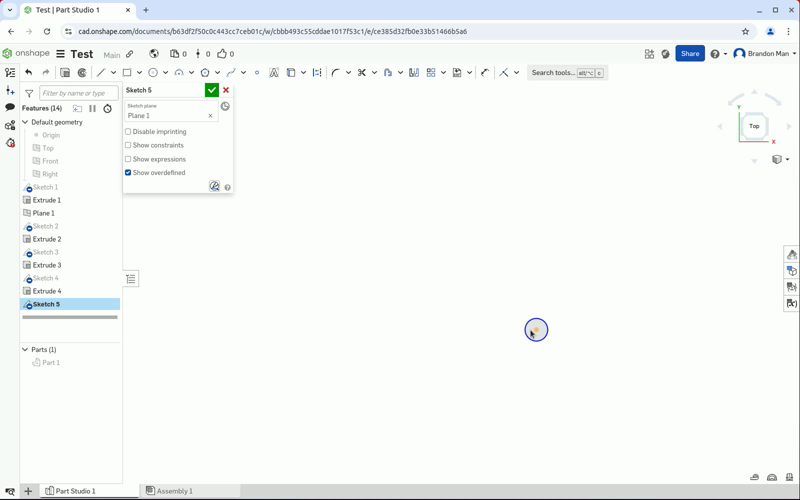
click(530, 329)
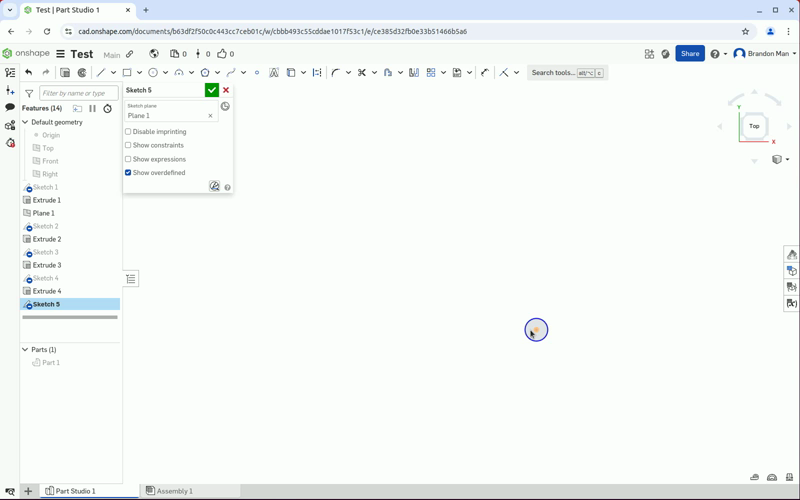
scroll(-6)
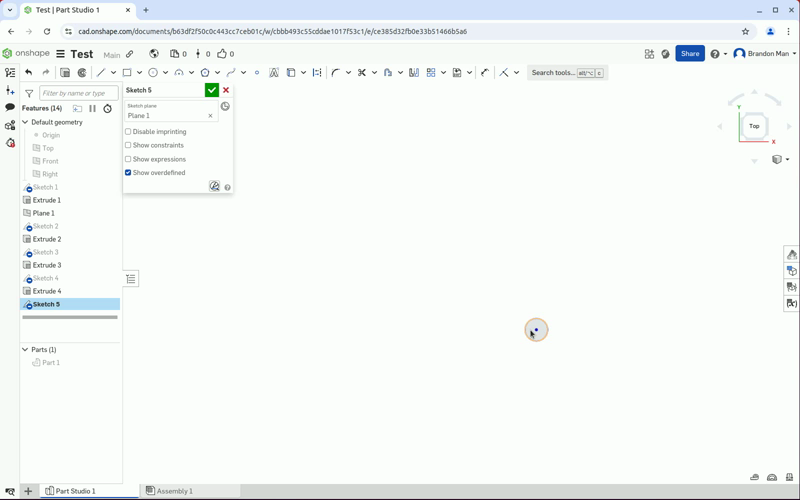
scroll(-6)
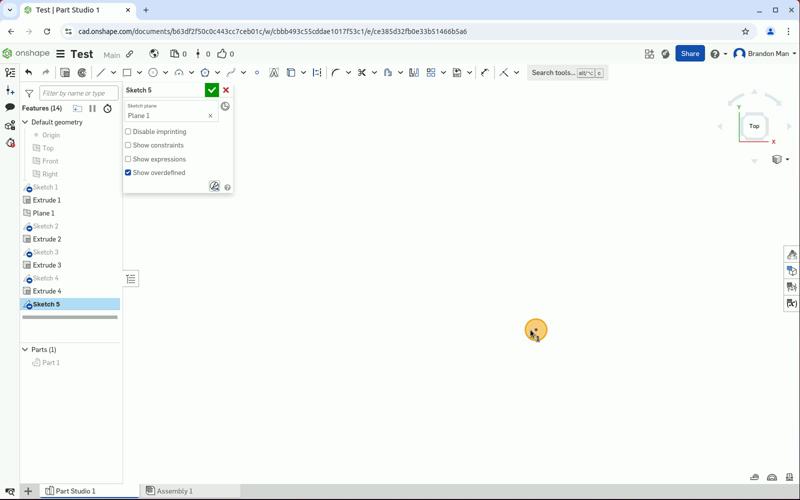
scroll(-6)
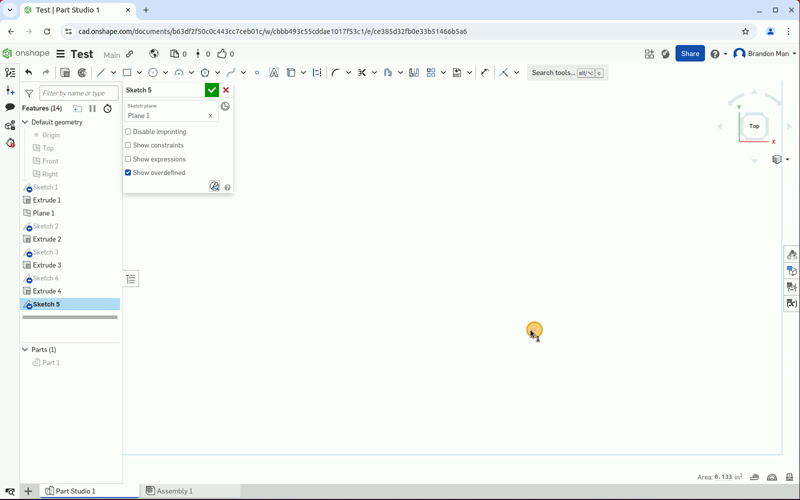
scroll(-6)
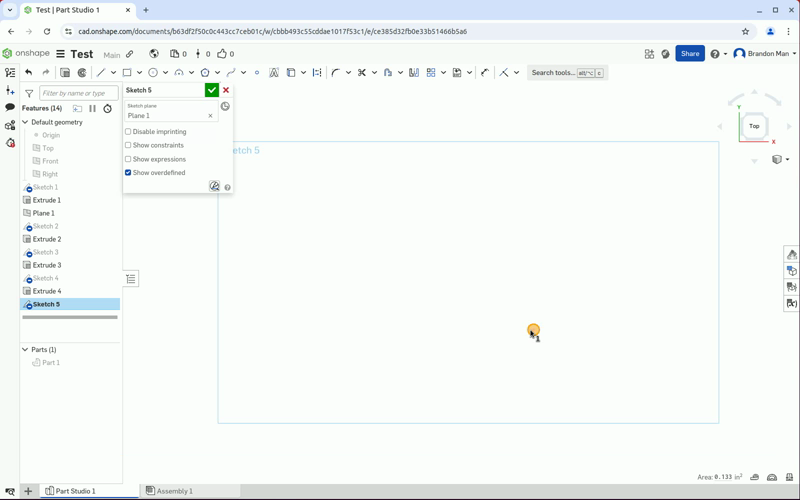
scroll(-6)
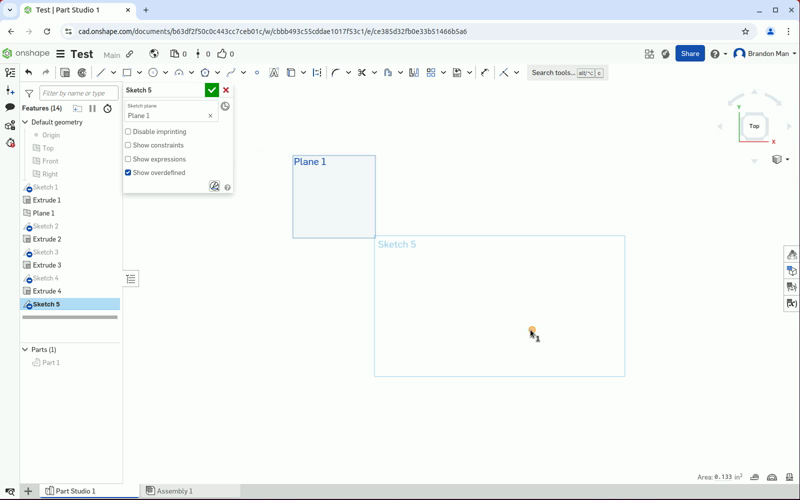
scroll(-6)
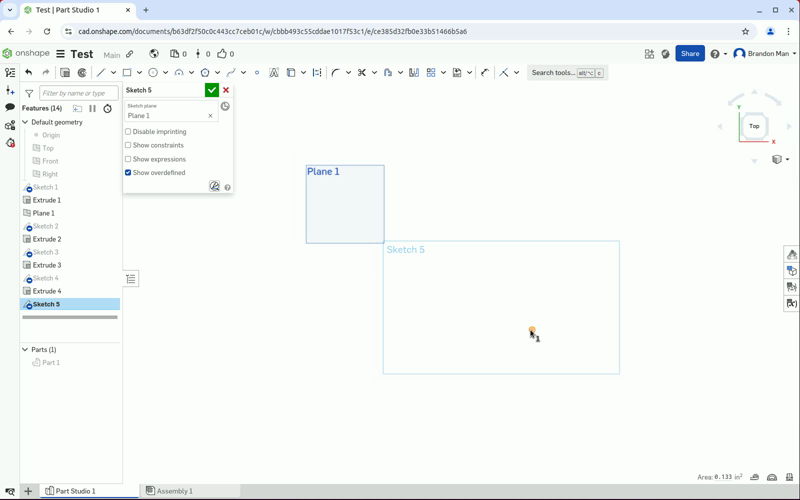
scroll(-6)
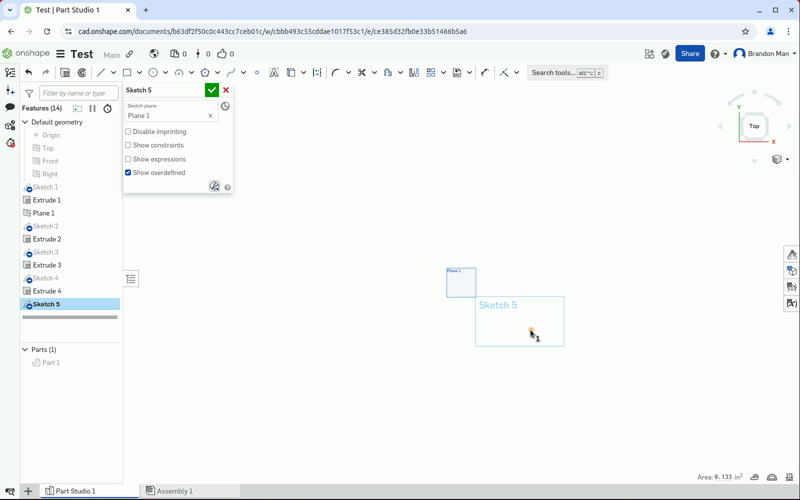
mouse_move(73, 352)
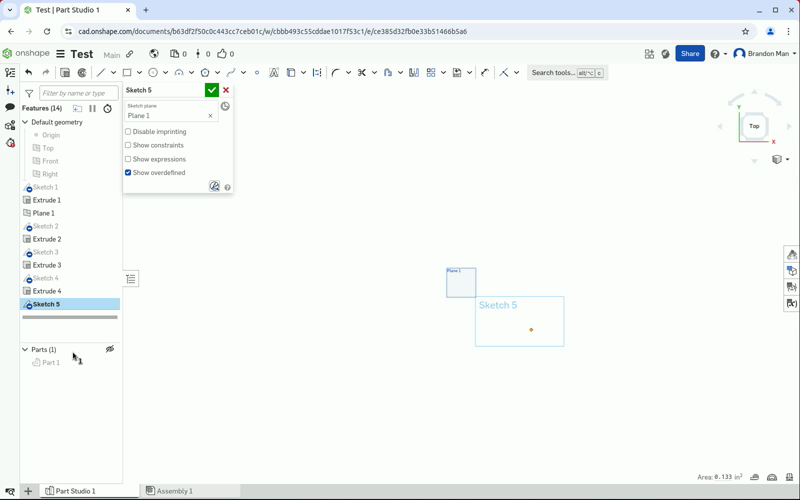
key(shift+y)
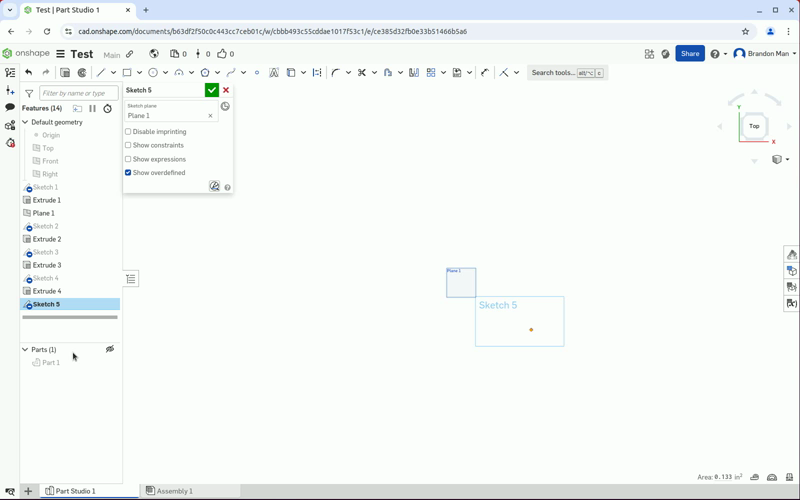
key(shift+e)
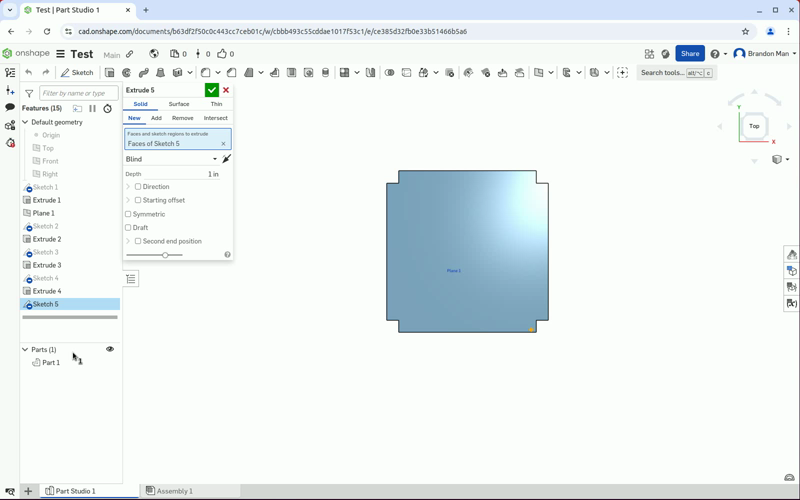
mouse_move(143, 106)
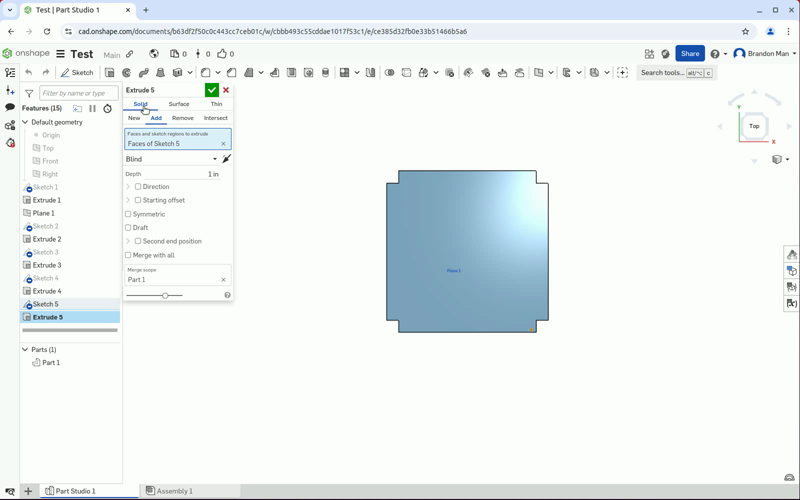
click(143, 106)
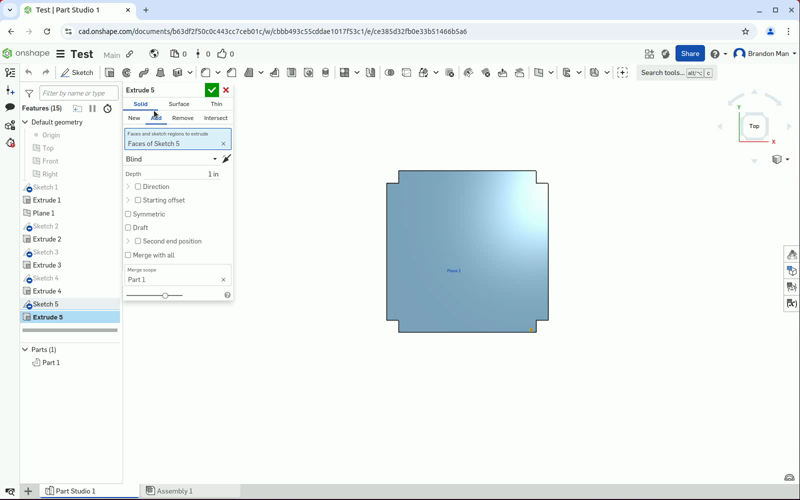
mouse_move(186, 120)
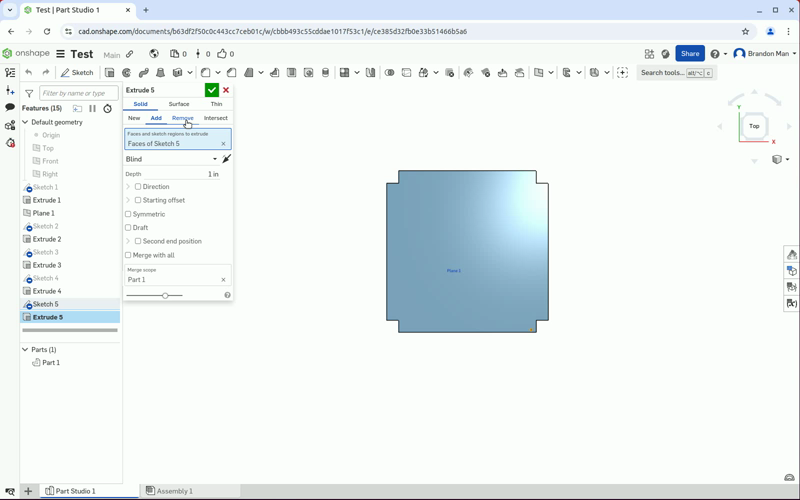
click(186, 120)
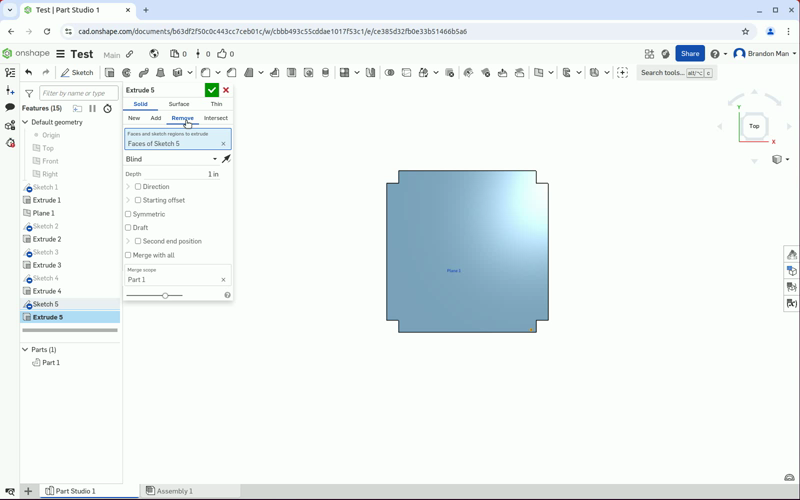
key(tab, 4)
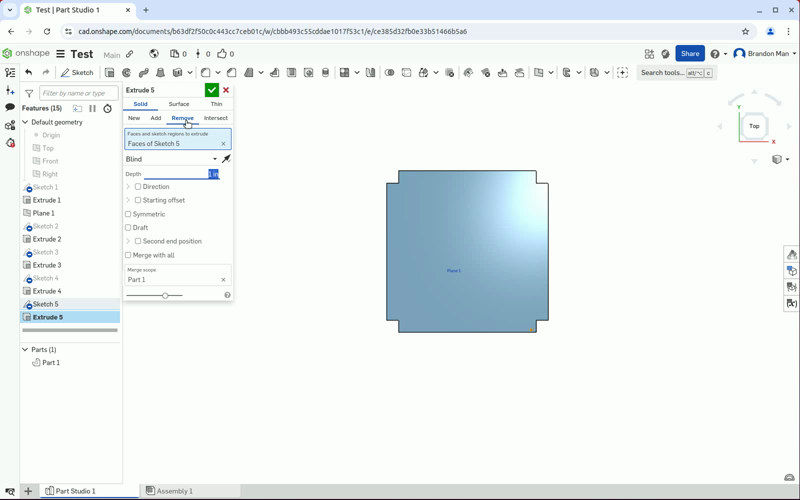
text(1.204)
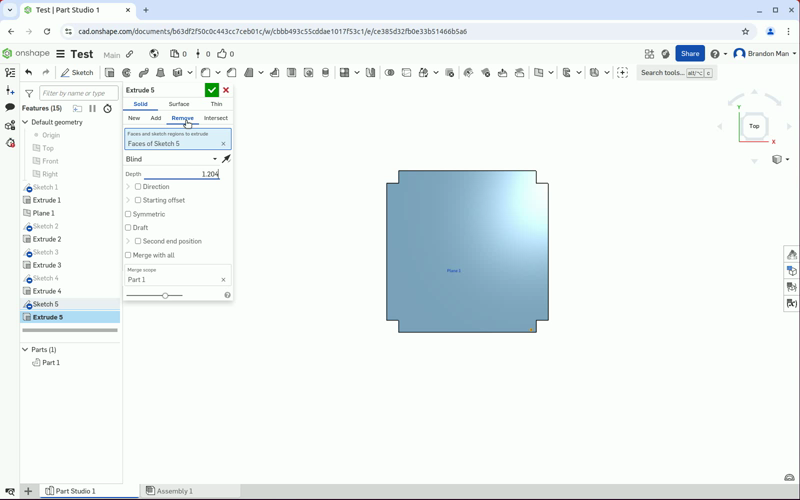
key(tab, 6)
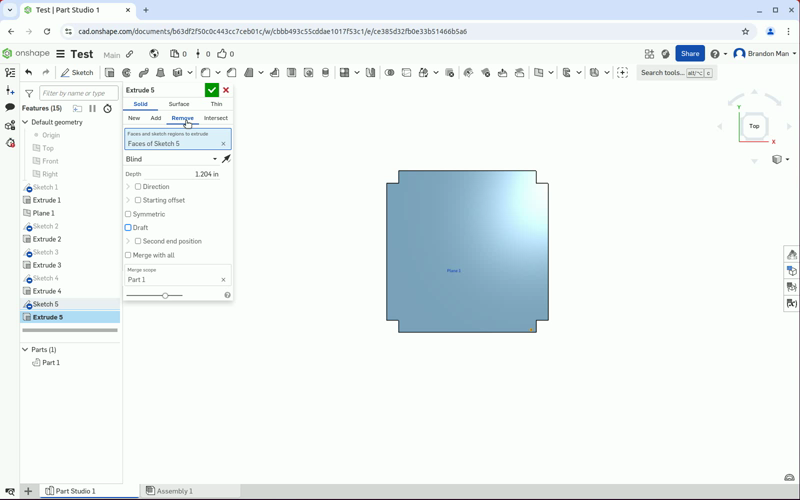
key(space)
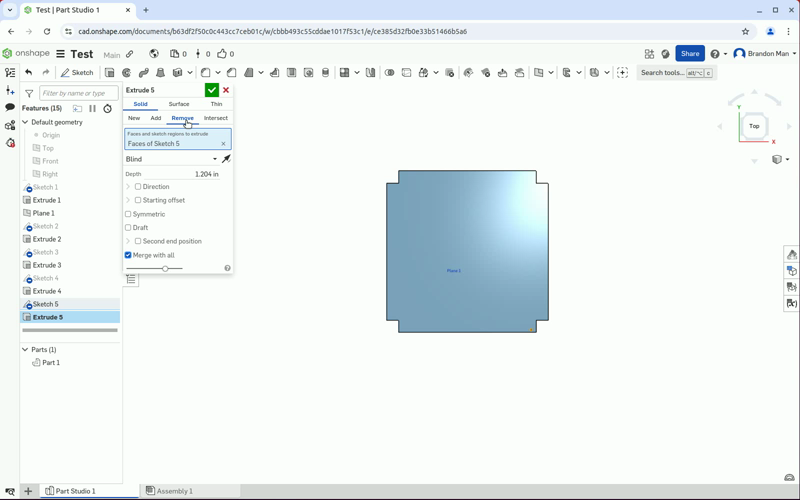
key(enter)
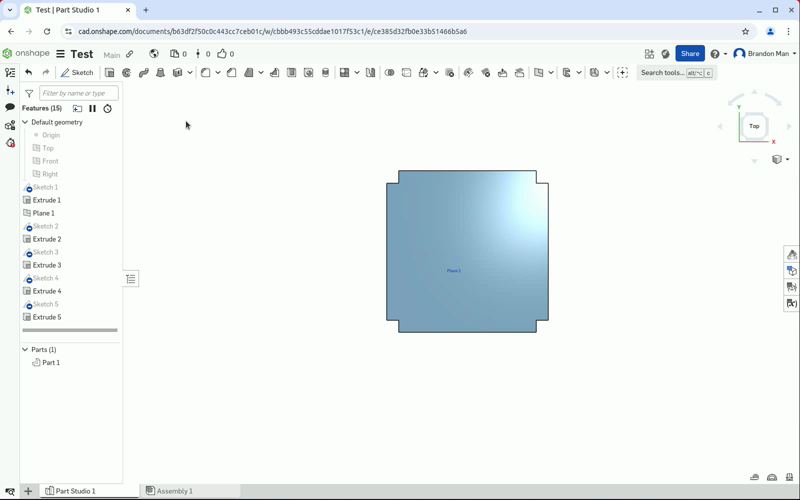
key(shift+h)
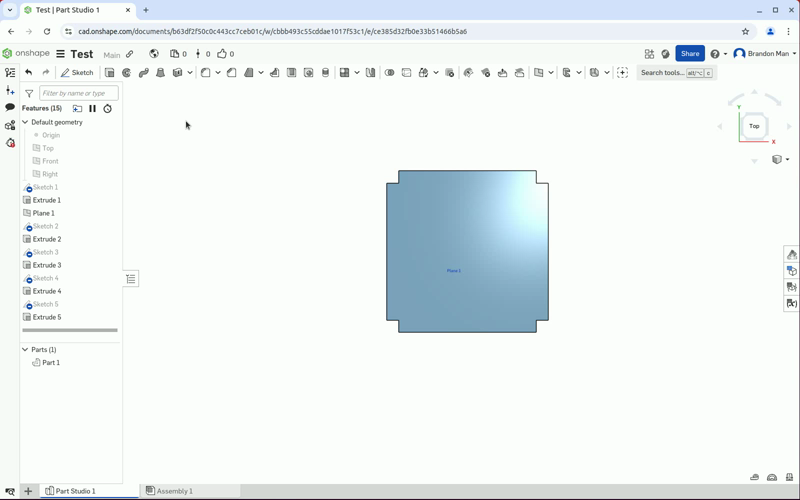
key(shift+h)
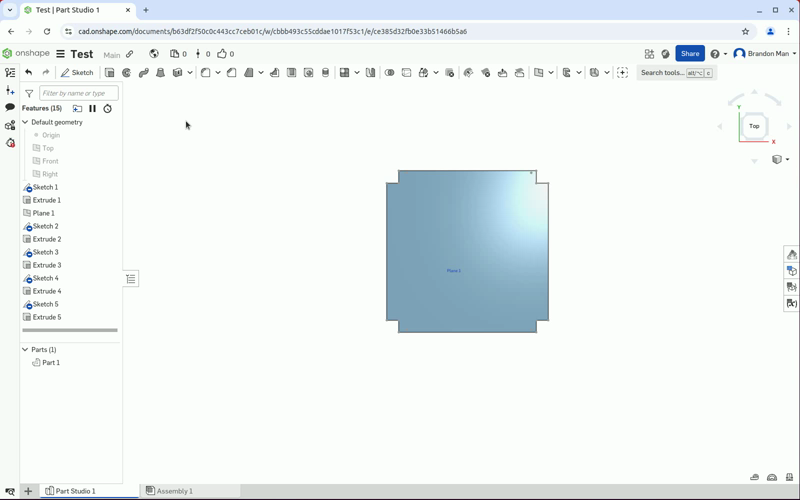
key(shift+7)
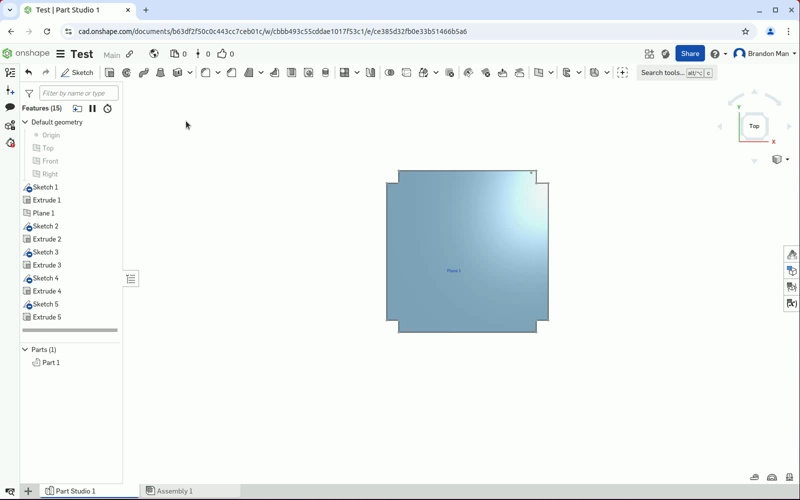
key(up, 3)
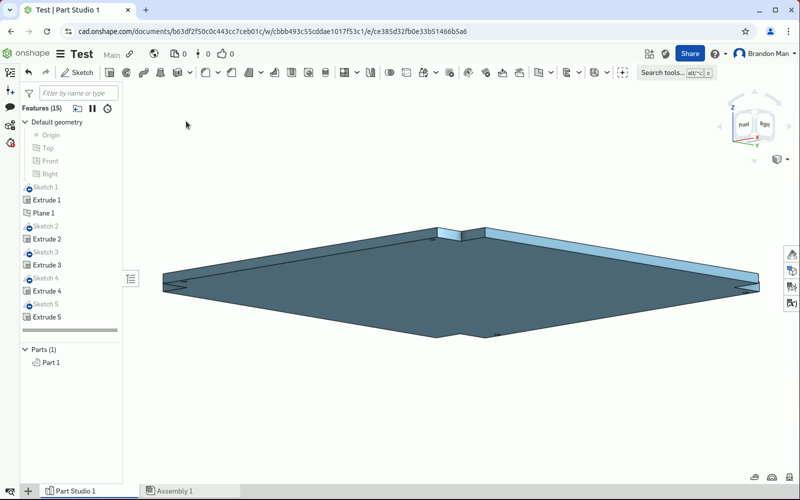
key(left, 3)
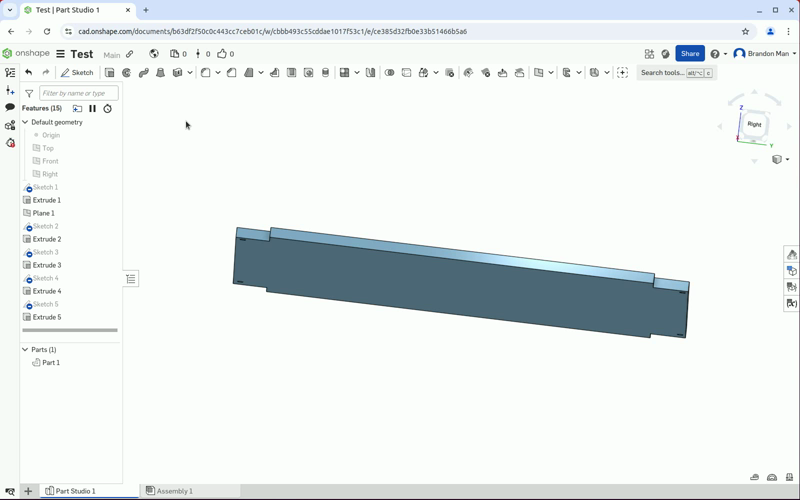
key(right, 3)
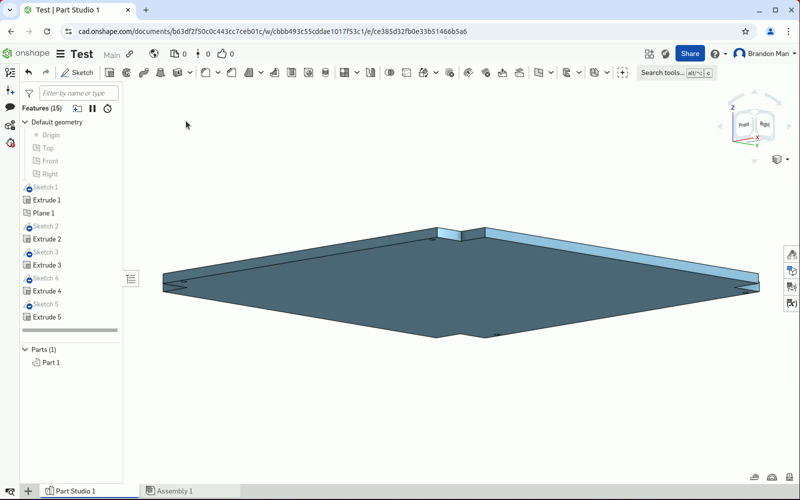
key(down, 3)
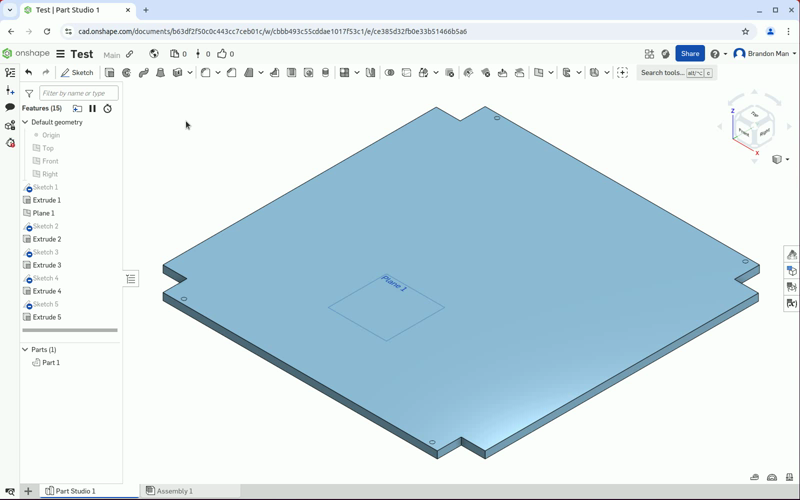
mouse_move(73, 189)
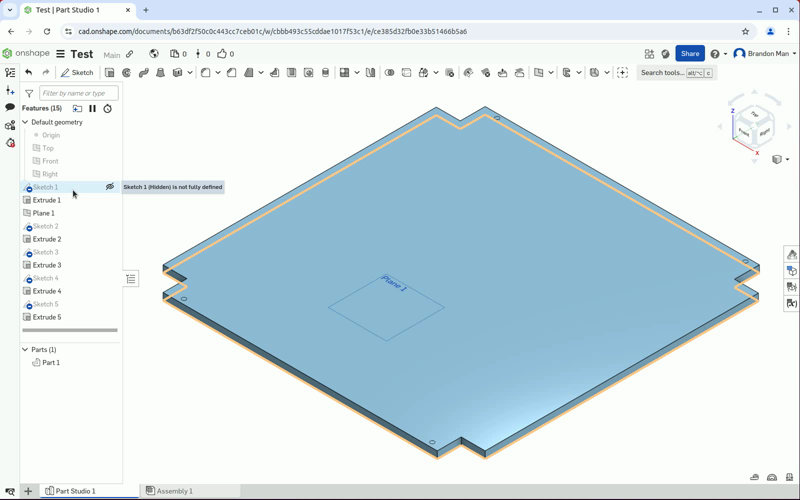
click(73, 189)